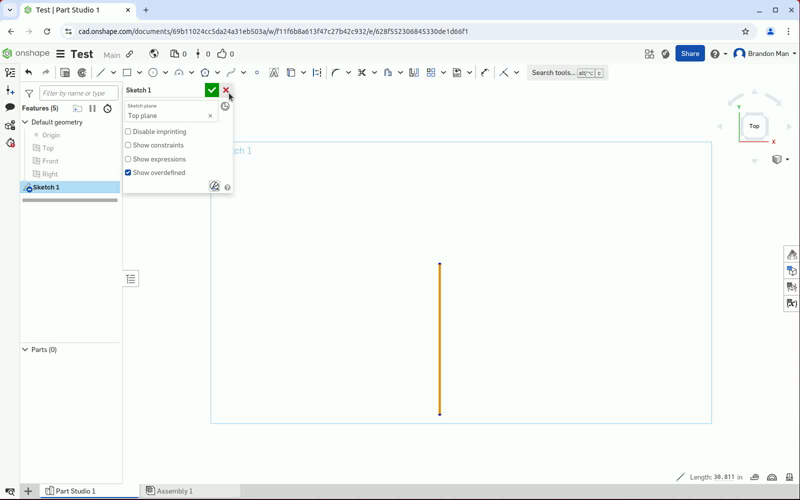
key(shift+h)
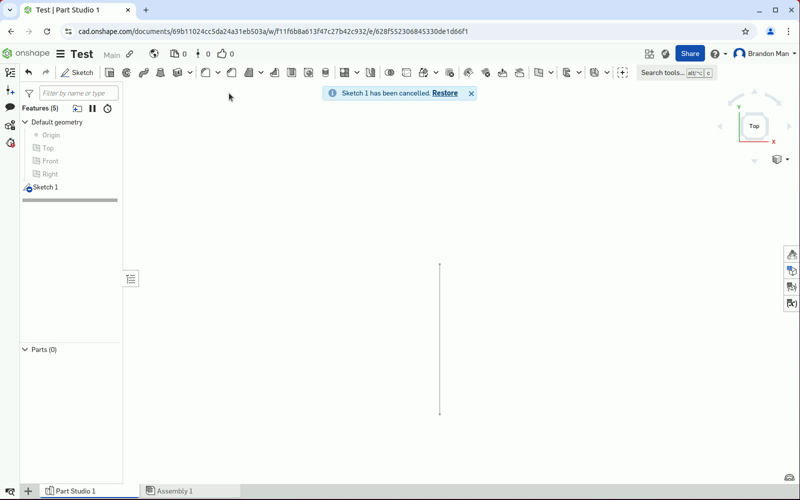
mouse_move(73, 352)
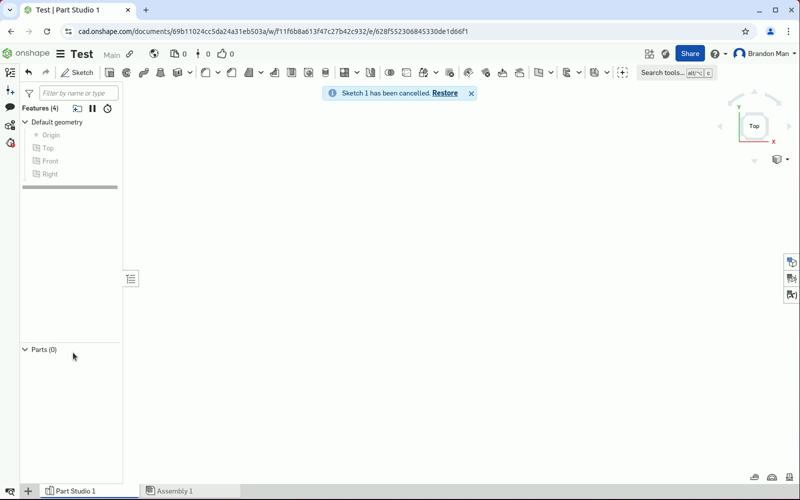
key(y)
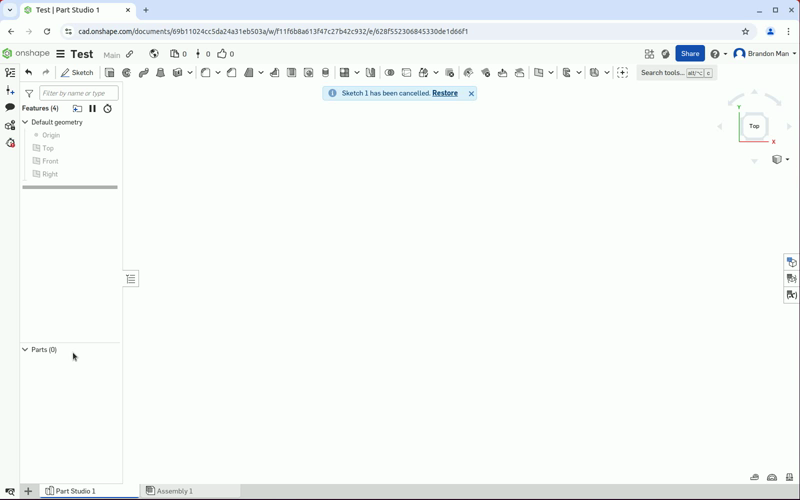
key(shift+p)
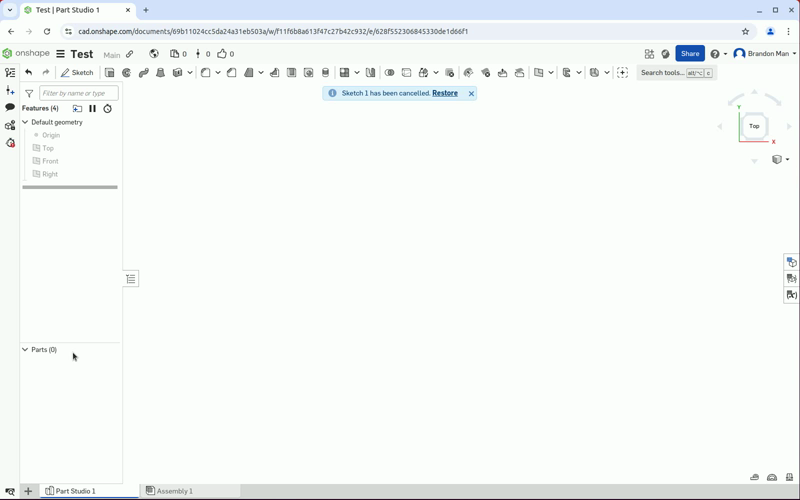
key(space)
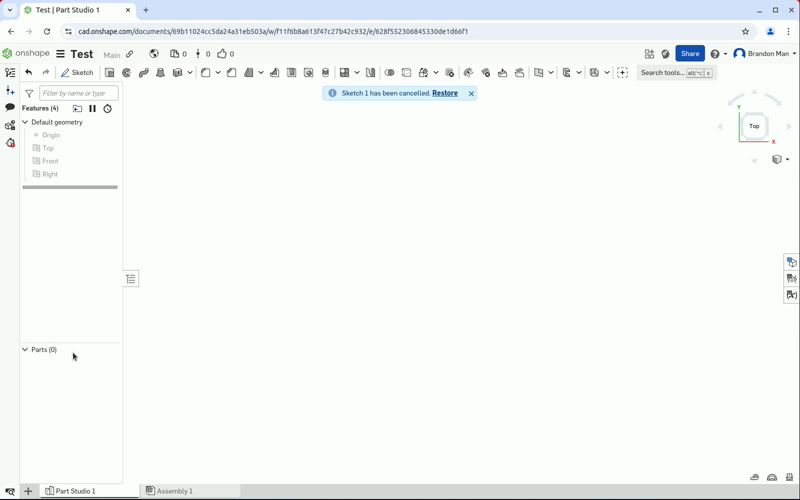
key_down(shift)
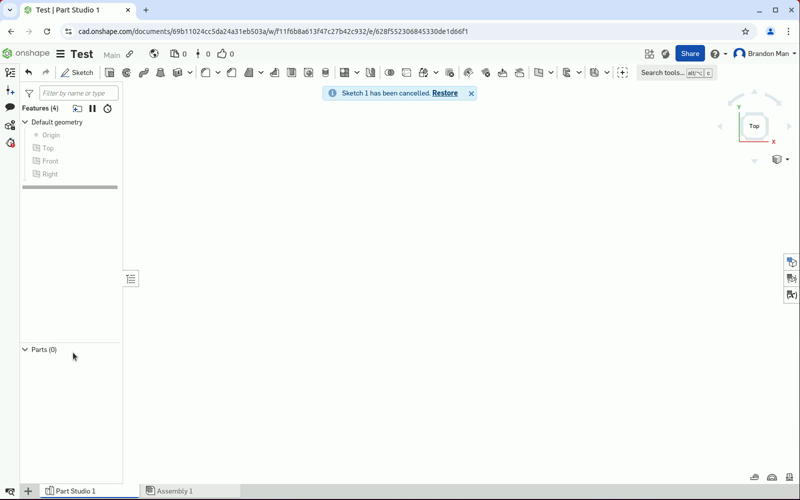
key(up)
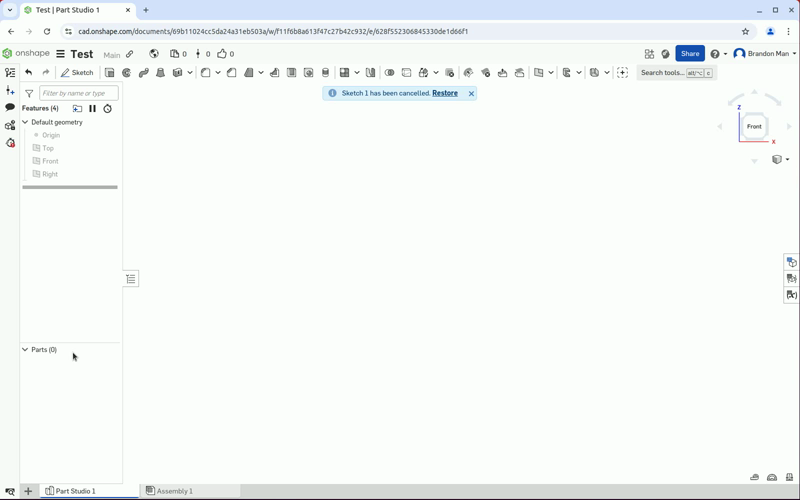
key_up(shift)
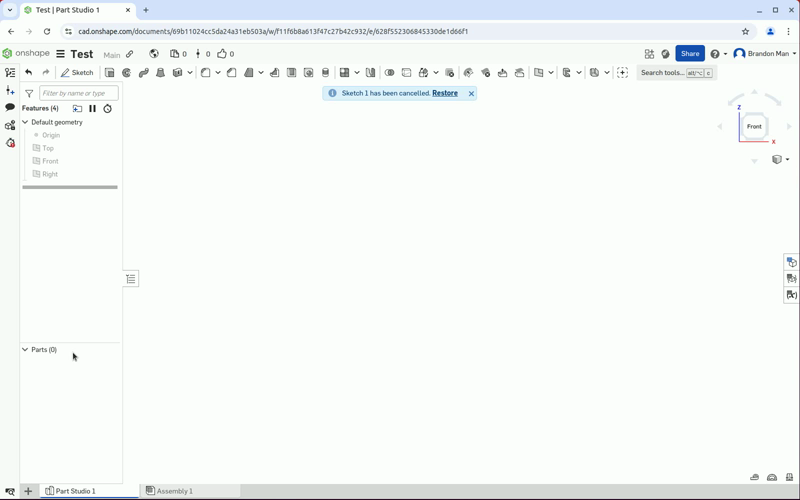
key(space)
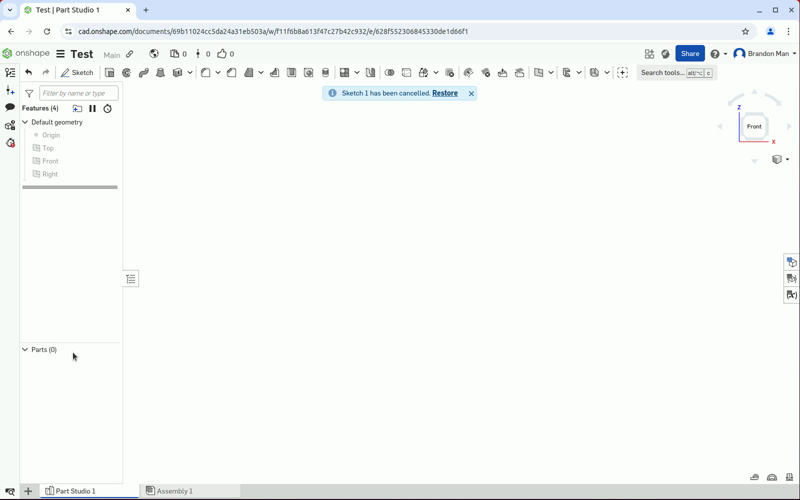
key_down(shift)
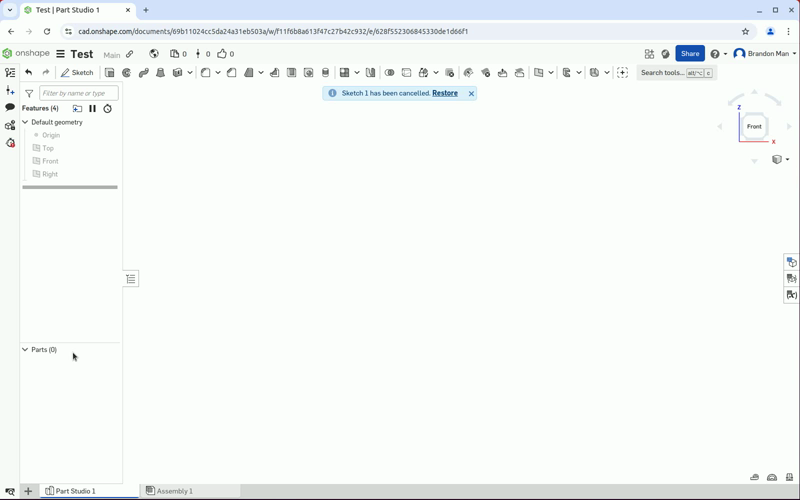
key(left)
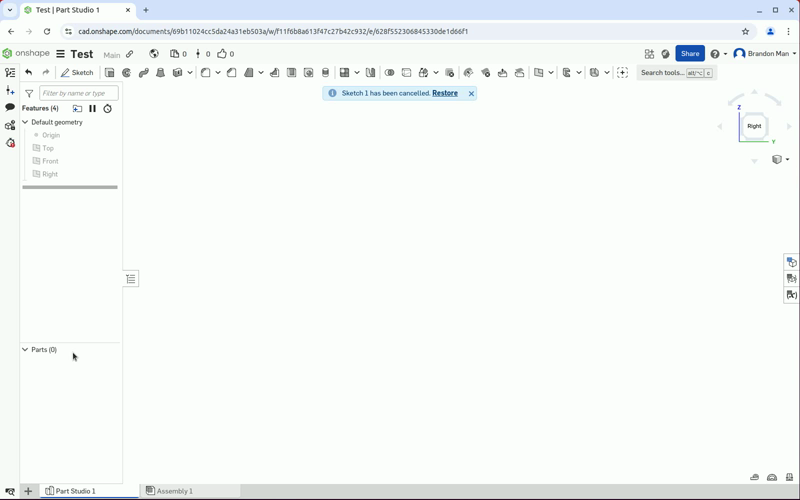
key_up(shift)
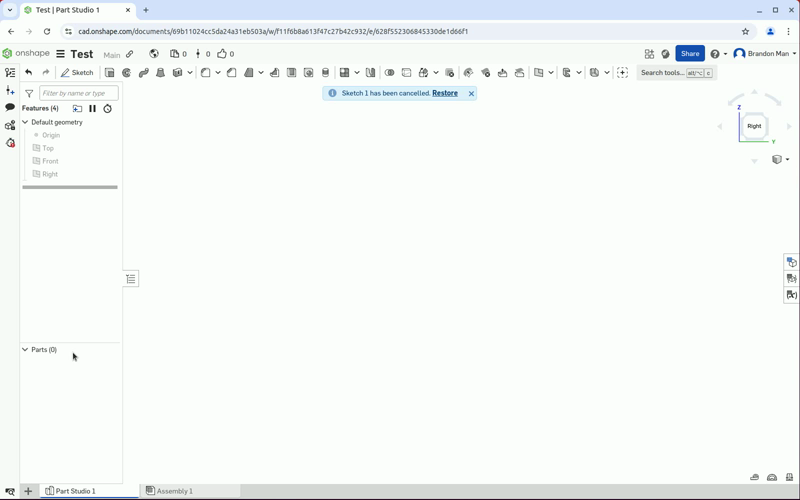
mouse_move(73, 352)
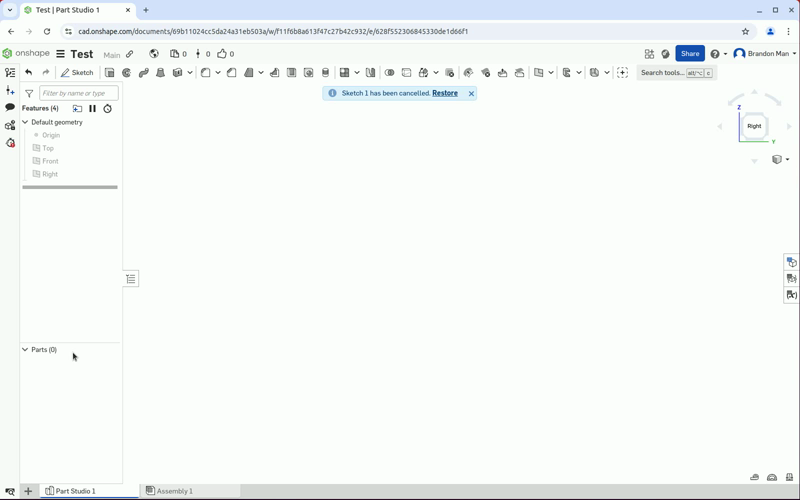
key(shift+y)
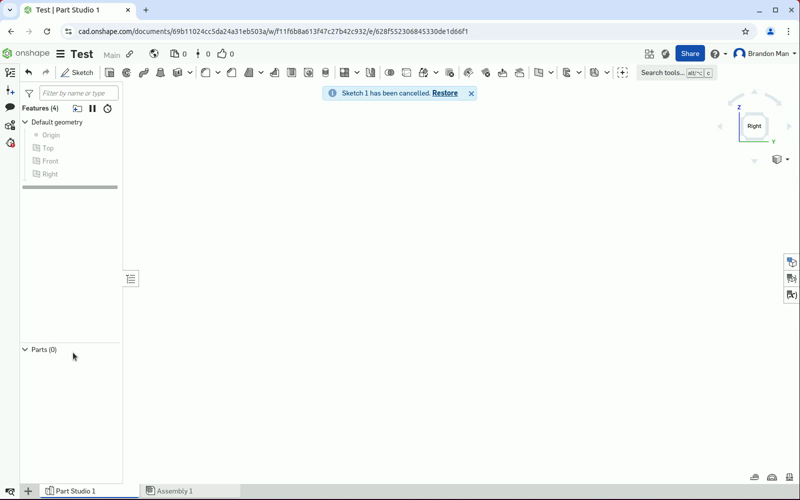
key(shift+s)
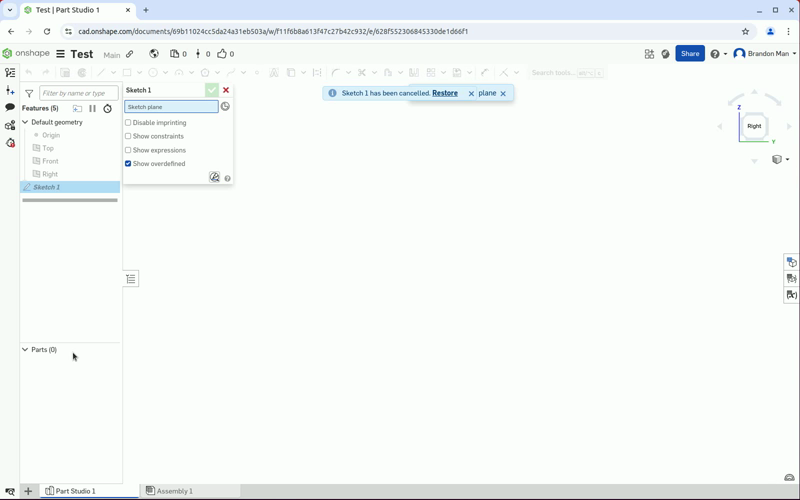
mouse_move(73, 176)
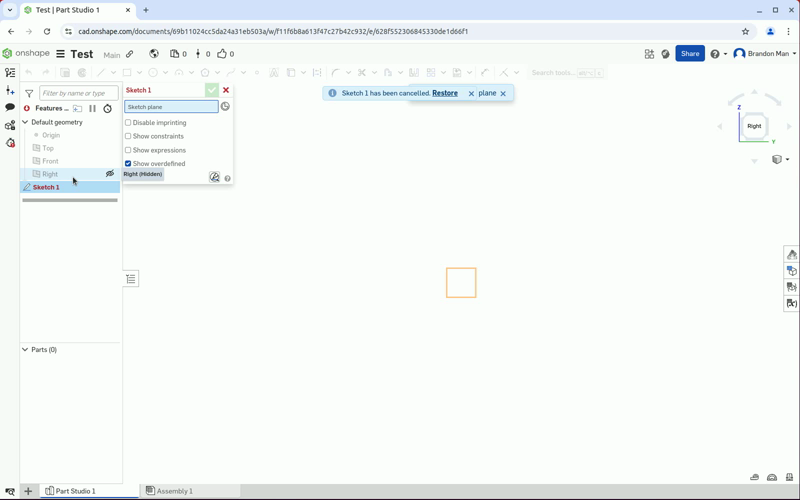
click(73, 176)
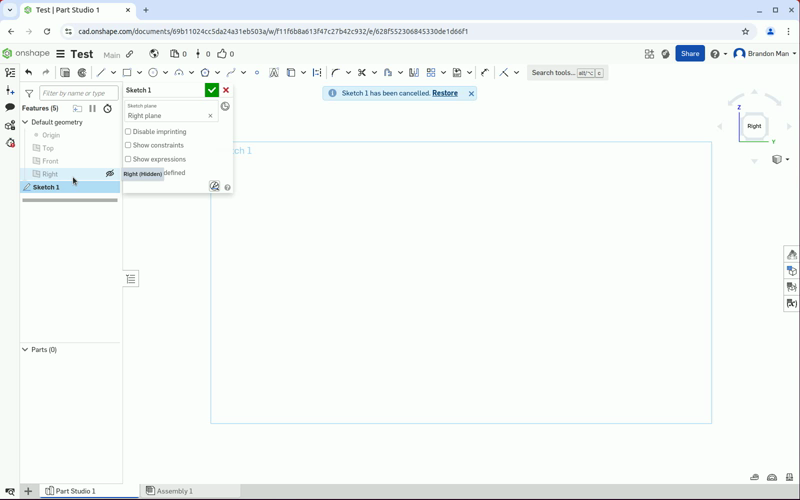
mouse_move(73, 352)
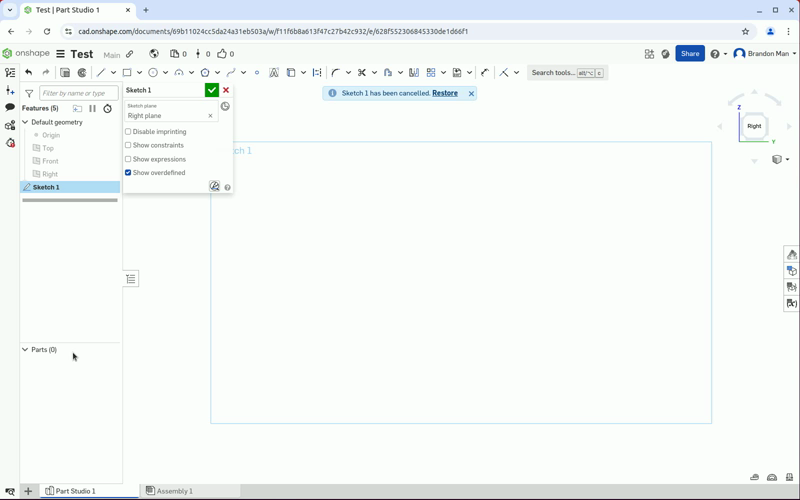
key(y)
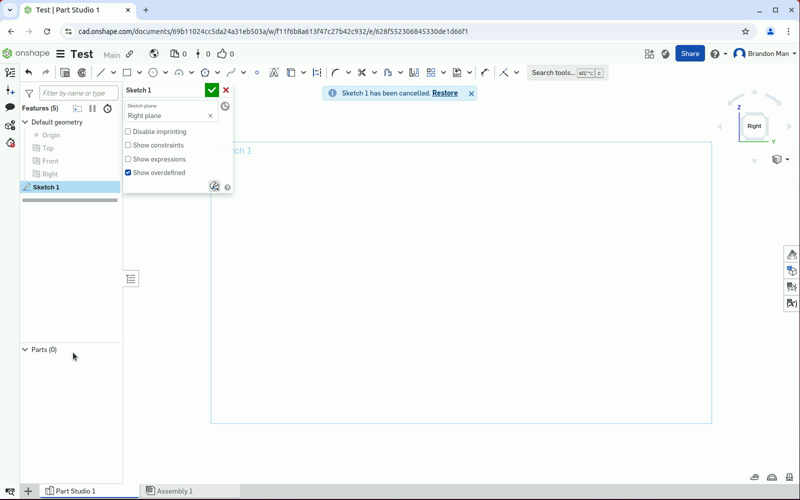
key(l)
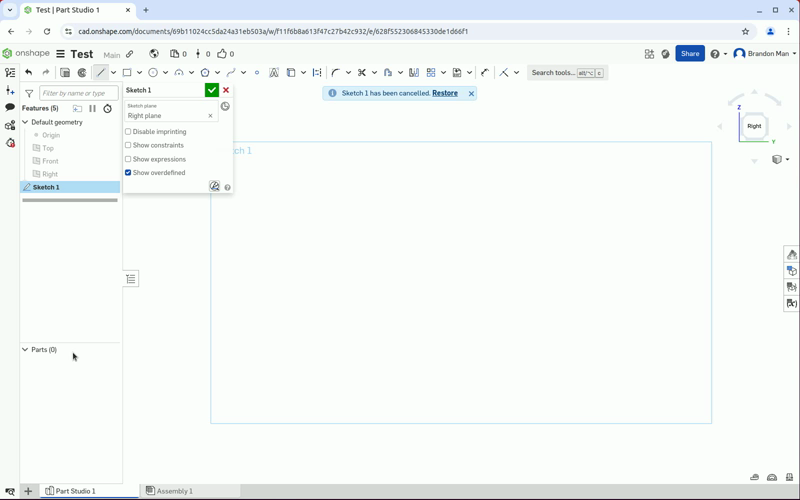
key_down(shift)
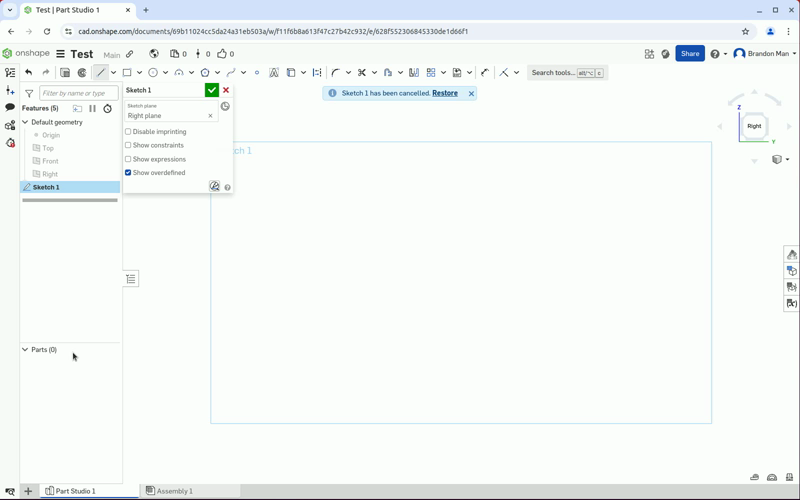
mouse_move(391, 262)
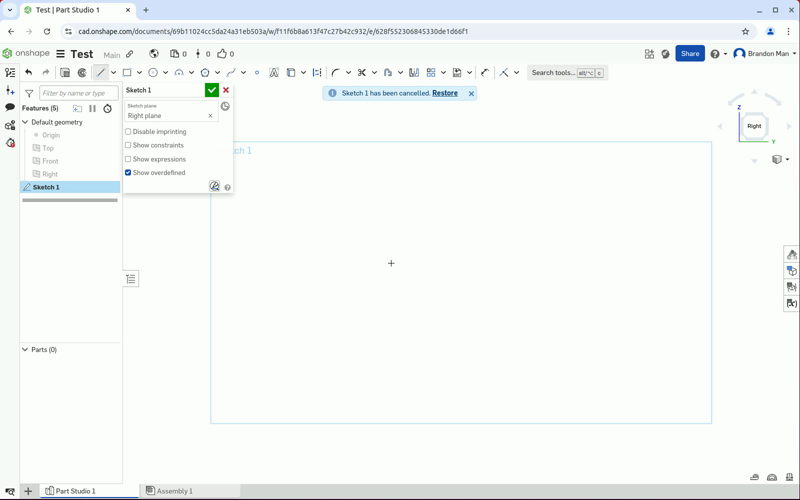
click(391, 262)
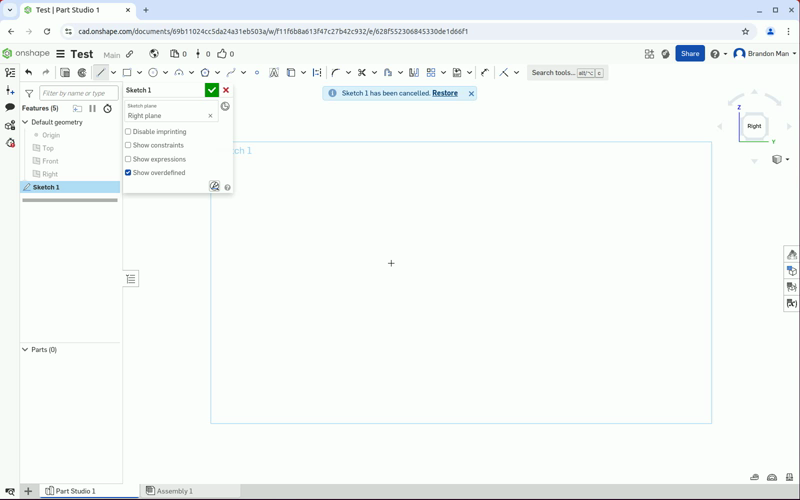
key_up(shift)
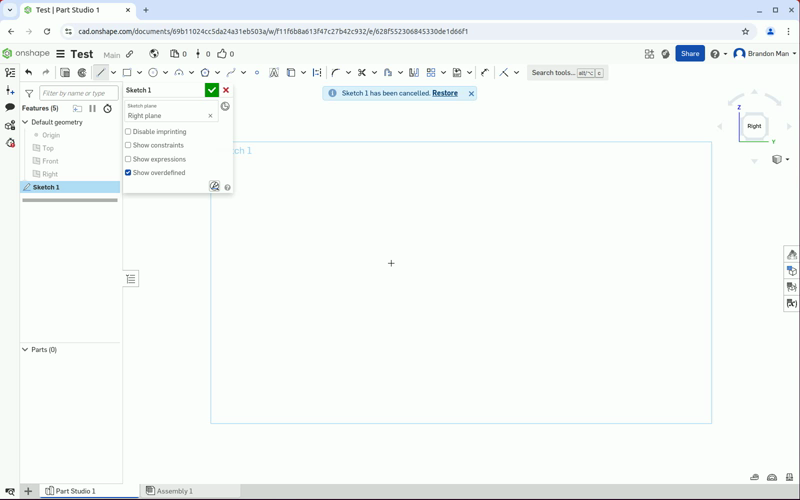
key_down(shift)
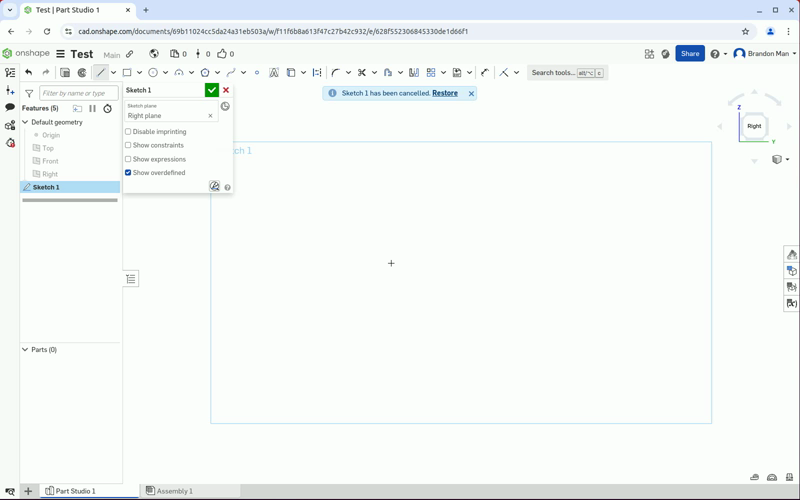
mouse_move(572, 263)
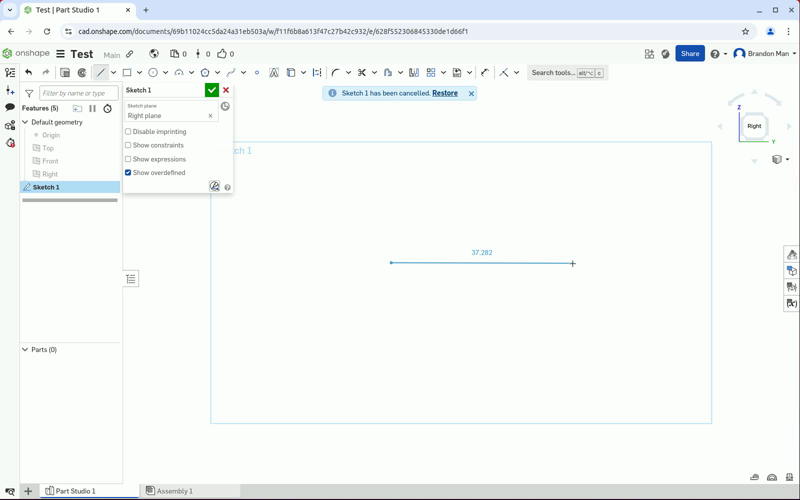
click(572, 263)
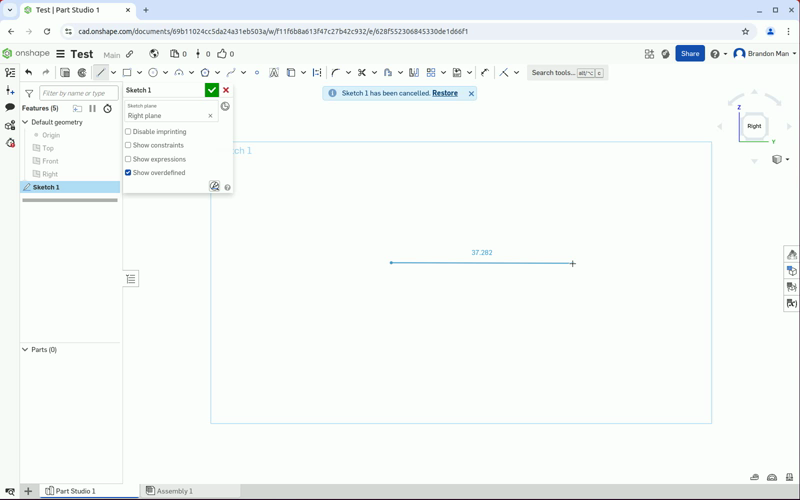
key_up(shift)
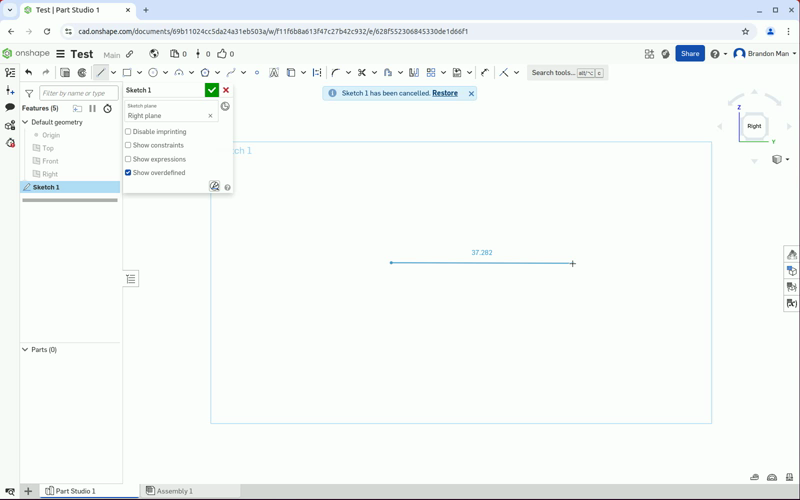
key(esc)
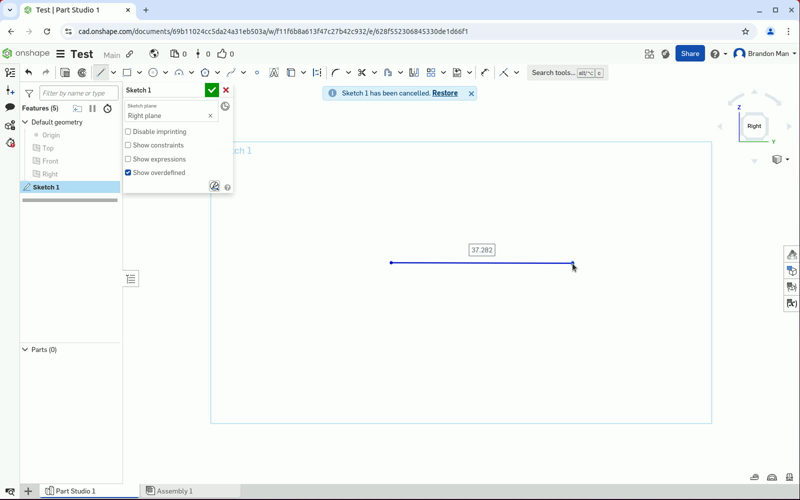
key(a)
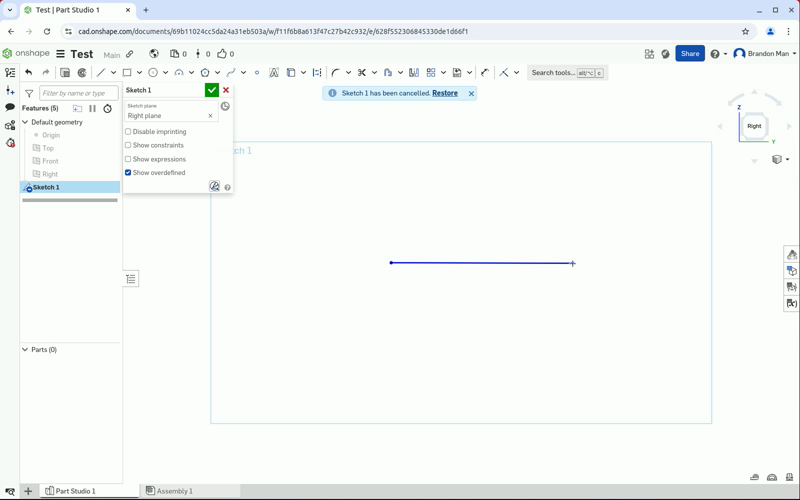
mouse_move(572, 263)
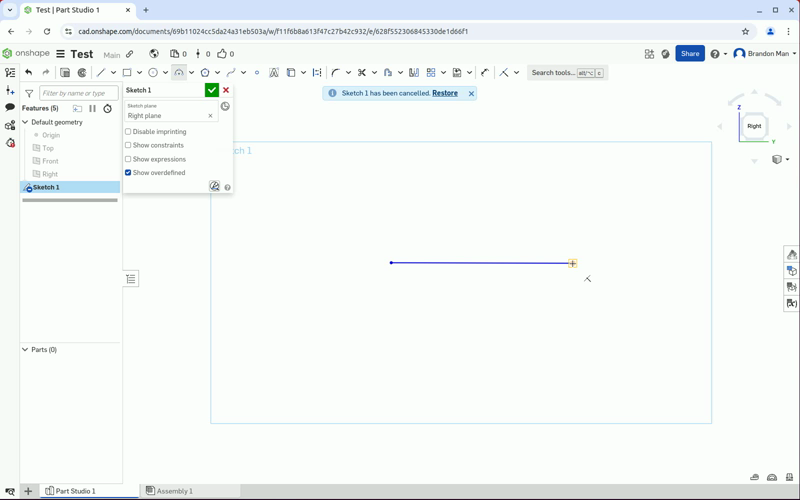
click(572, 263)
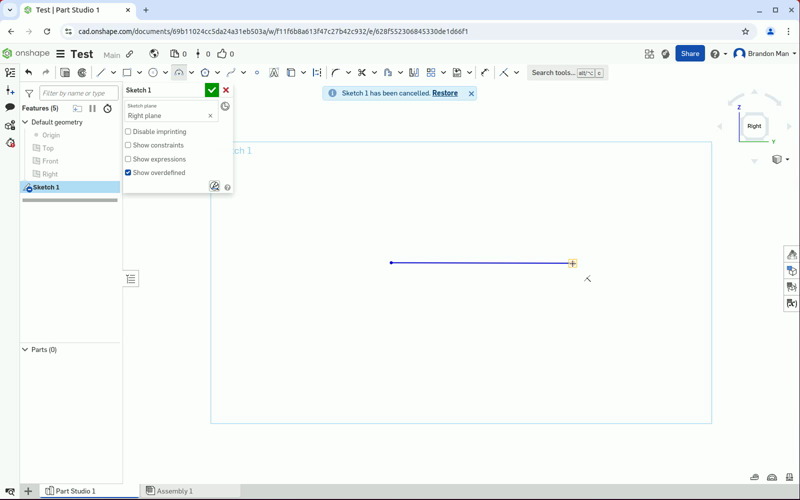
key_down(shift)
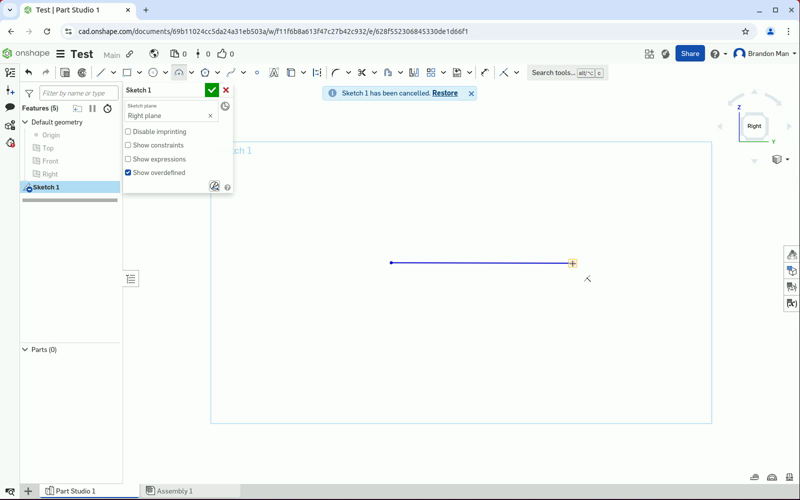
mouse_move(391, 234)
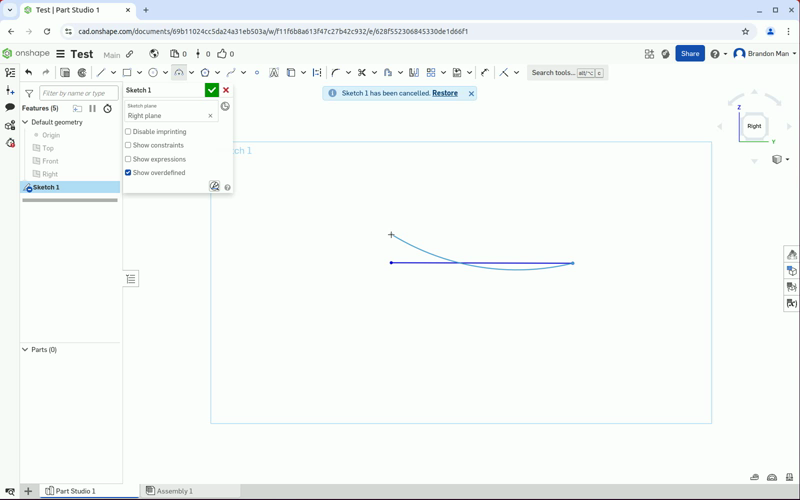
click(391, 234)
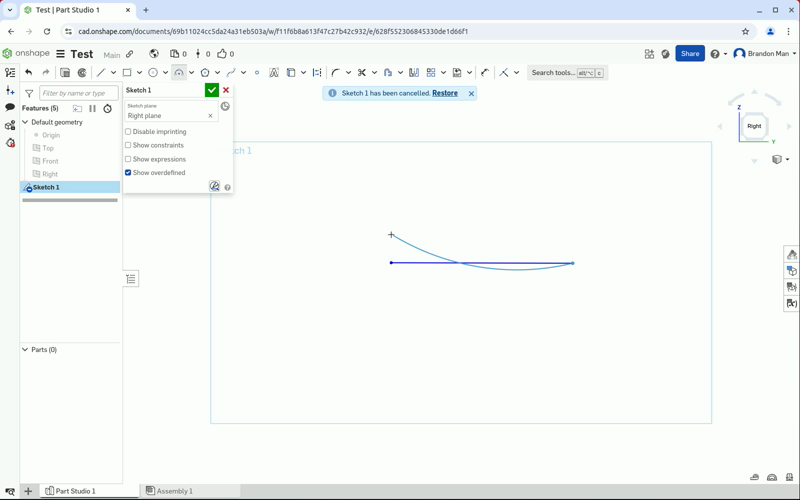
mouse_move(483, 239)
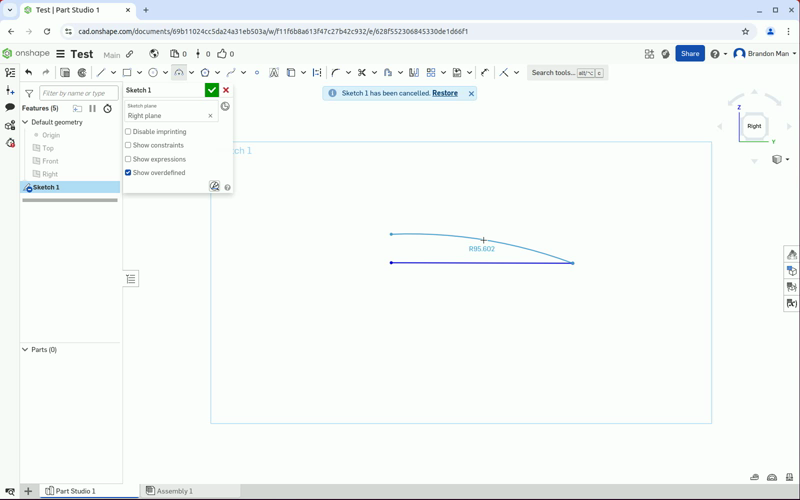
click(483, 239)
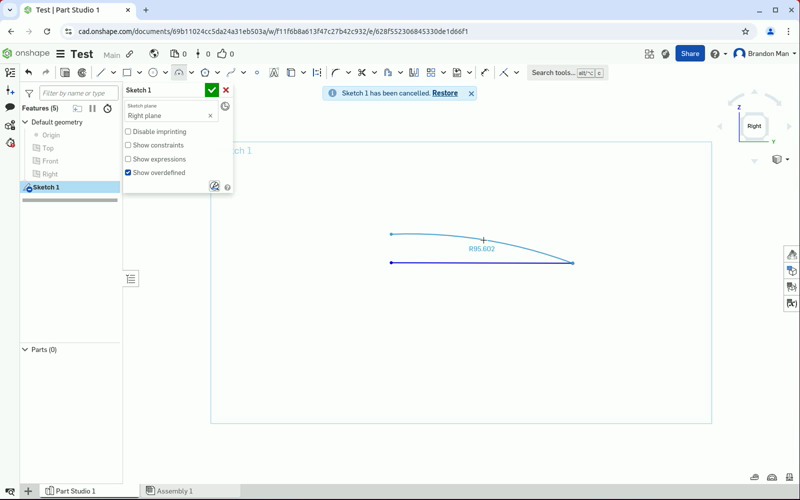
key_up(shift)
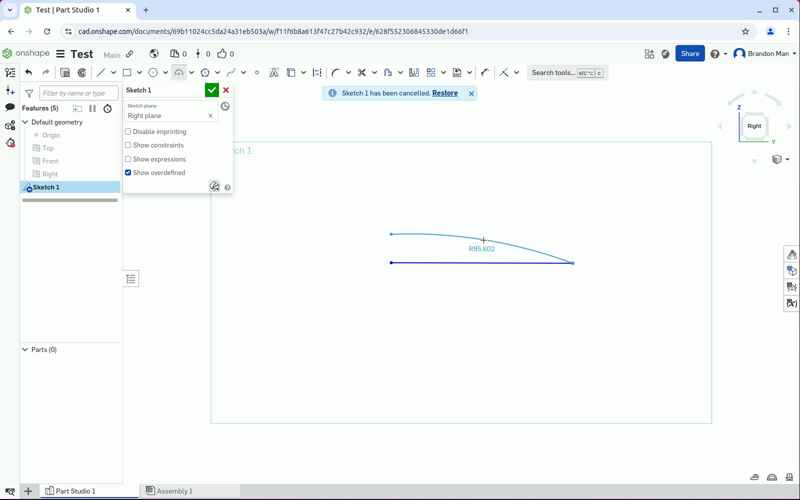
key(esc)
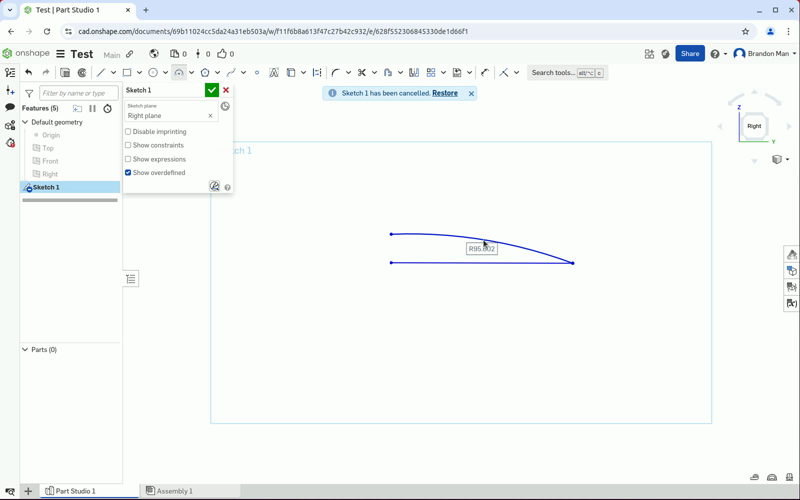
key(l)
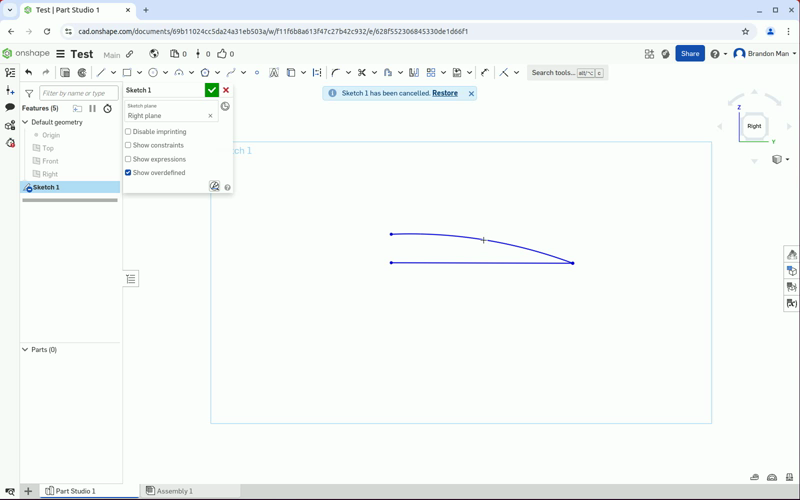
mouse_move(391, 234)
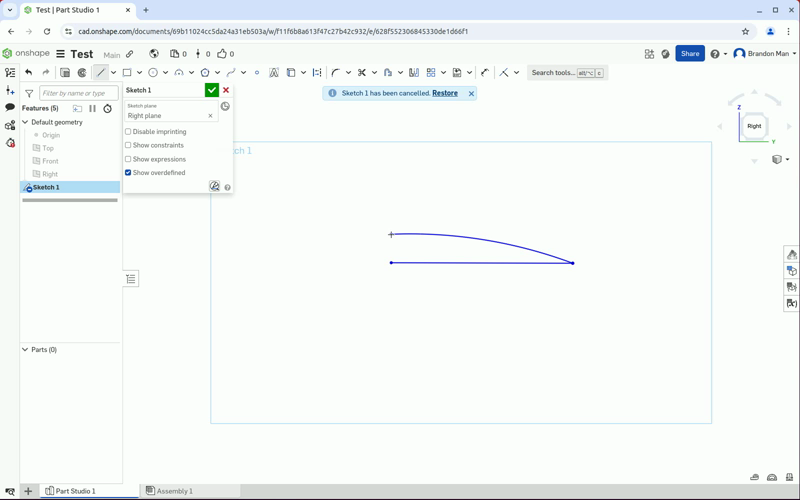
click(391, 234)
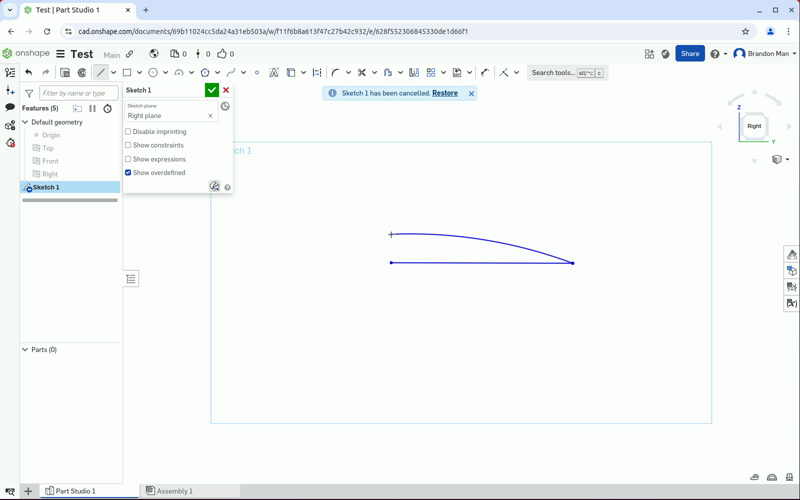
mouse_move(421, 234)
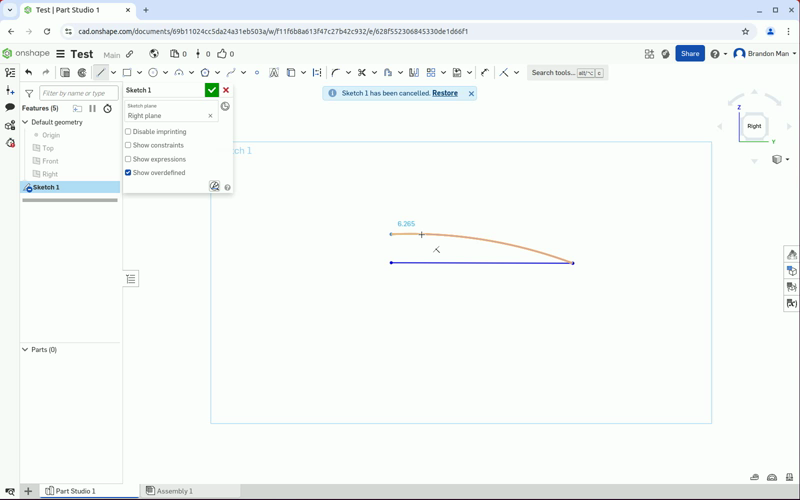
key_down(shift)
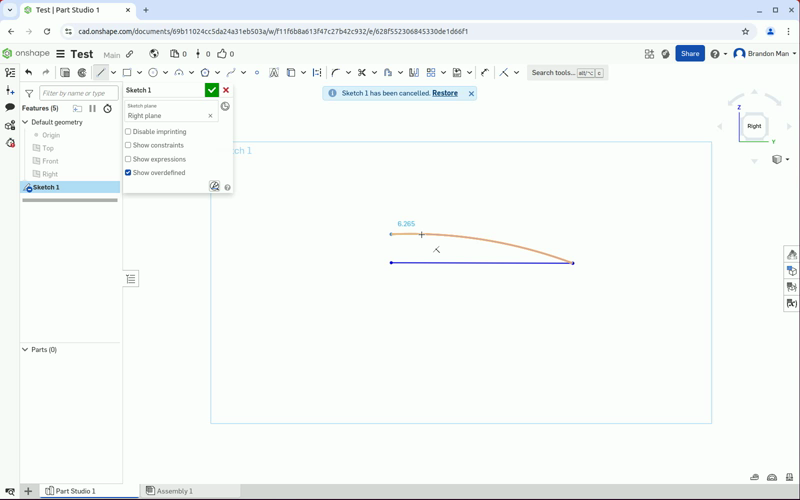
mouse_move(391, 262)
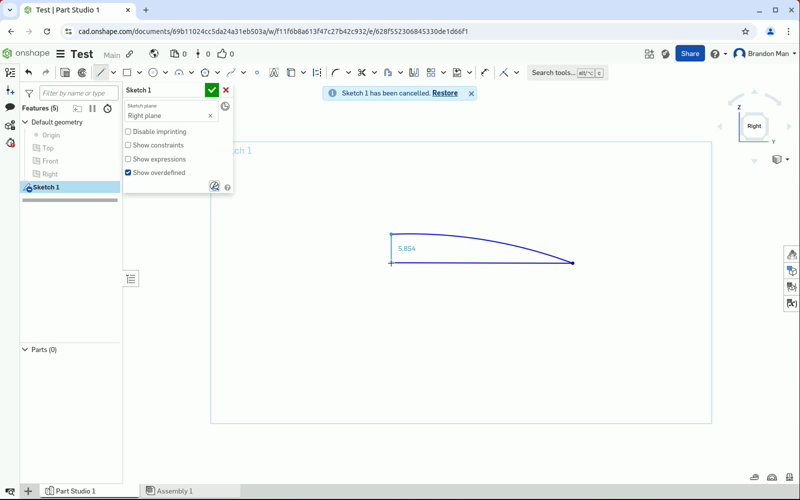
key_up(shift)
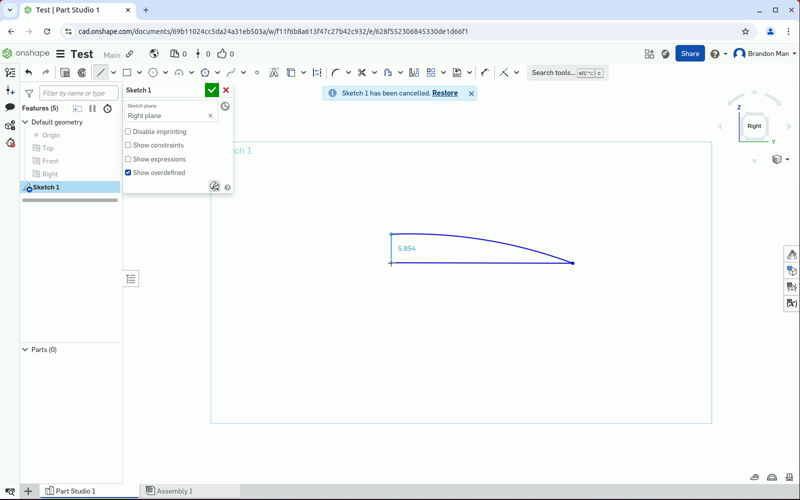
click(391, 262)
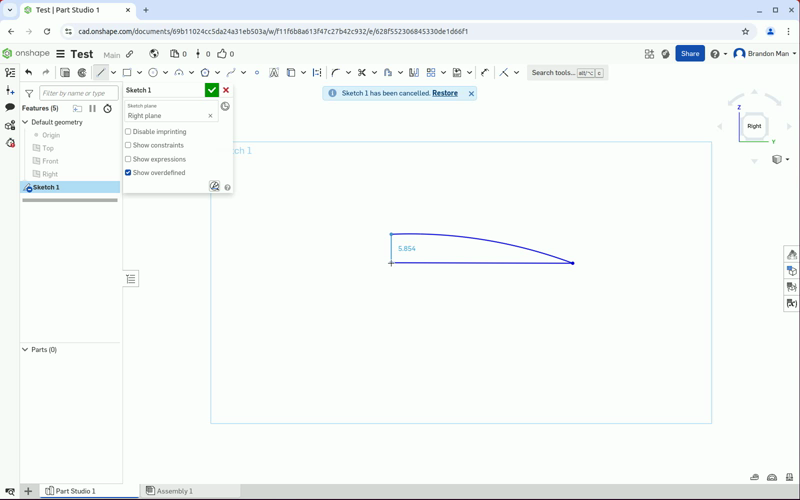
key(esc)
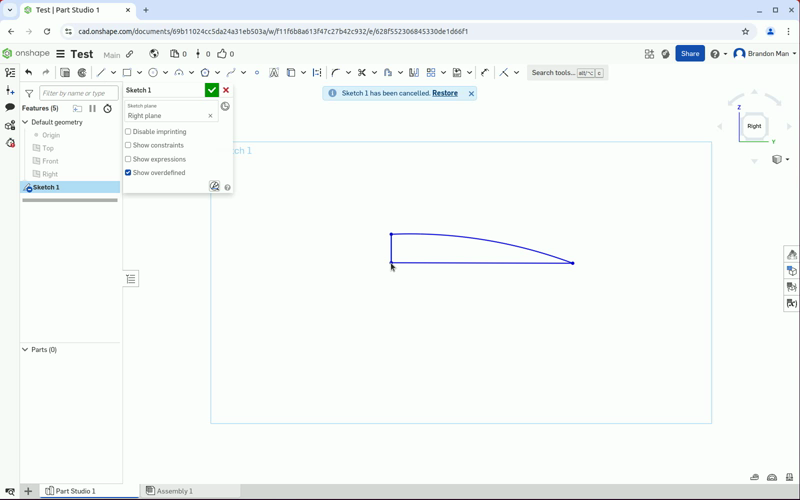
mouse_move(468, 247)
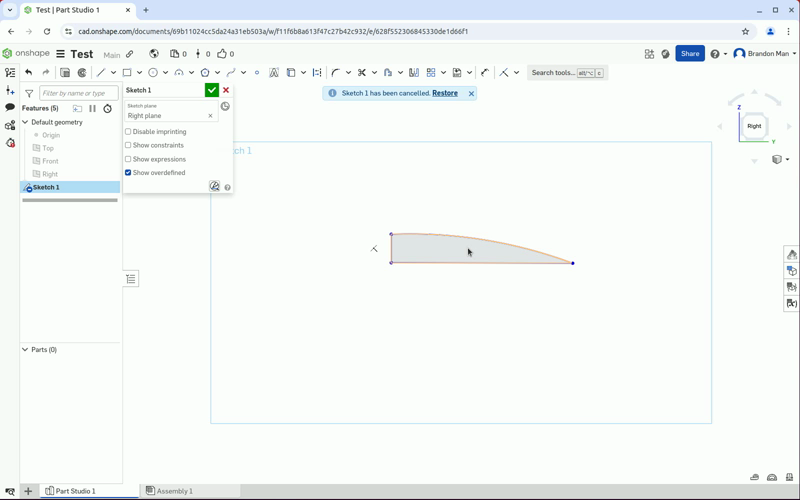
click(468, 247)
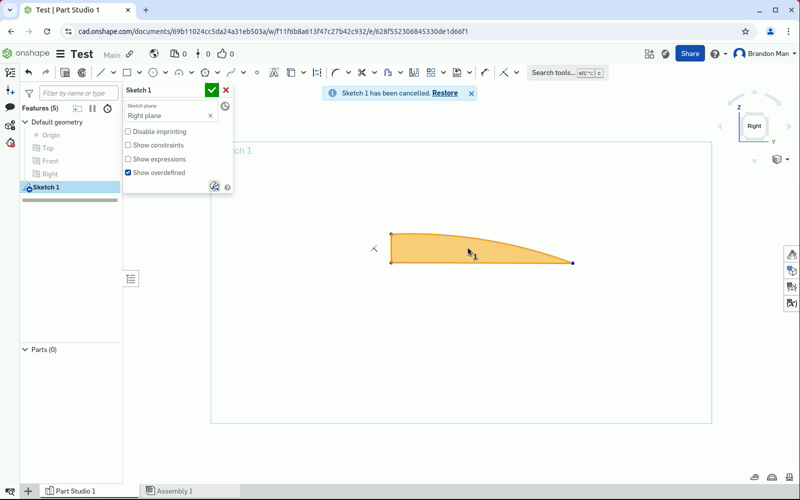
mouse_move(73, 352)
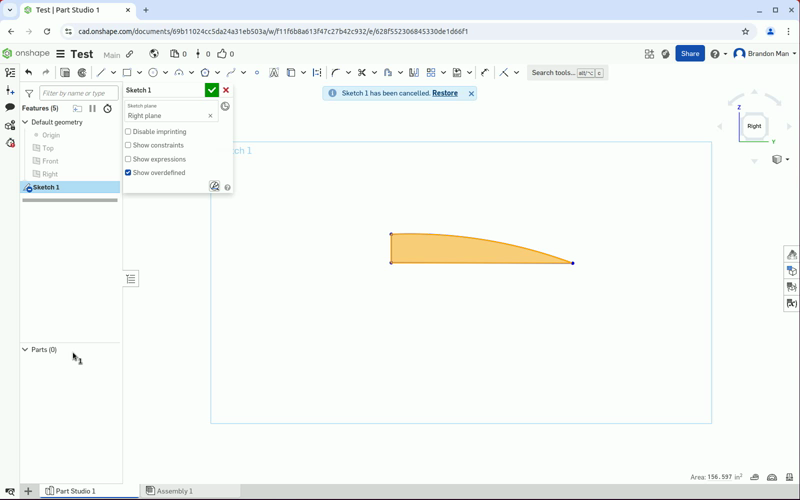
key(shift+y)
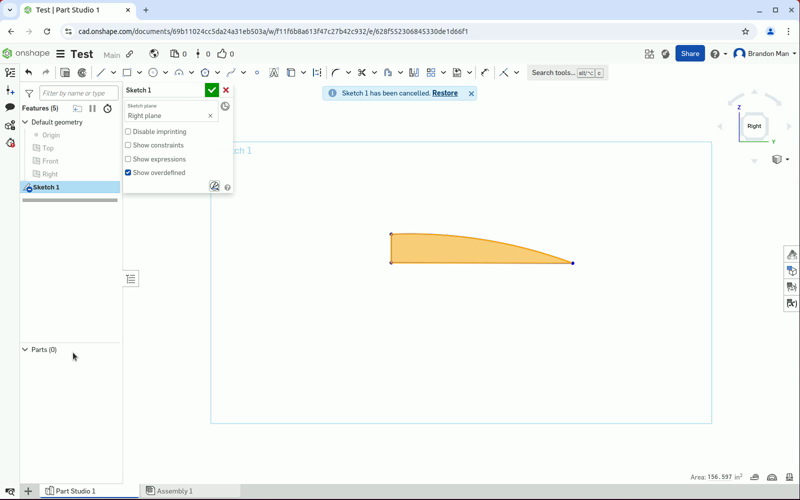
key(shift+e)
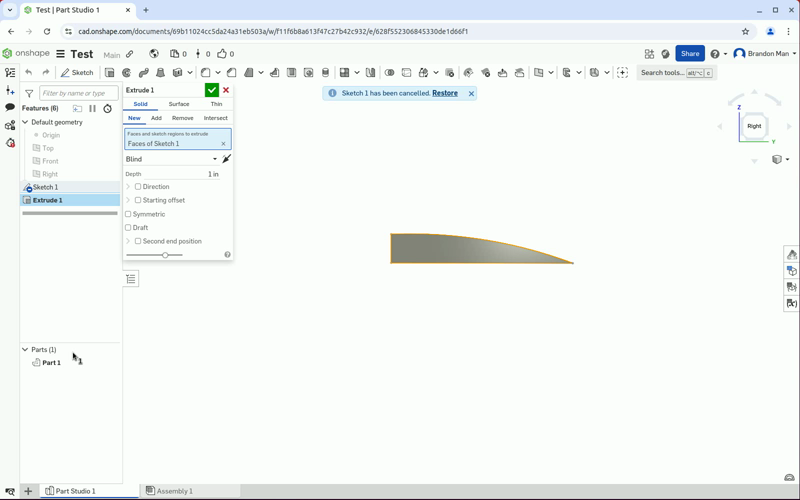
mouse_move(143, 106)
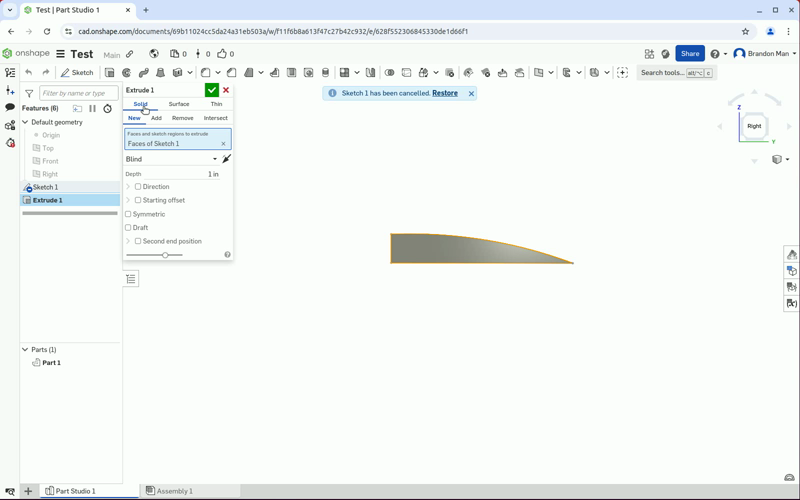
click(143, 106)
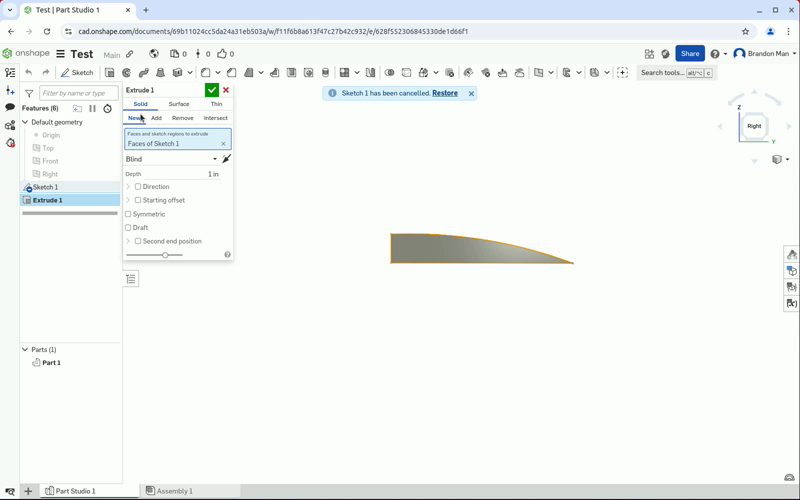
mouse_move(137, 120)
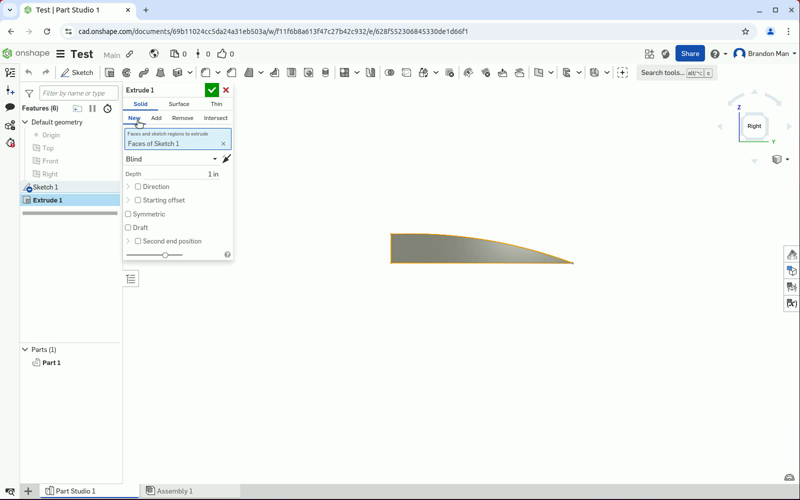
click(137, 120)
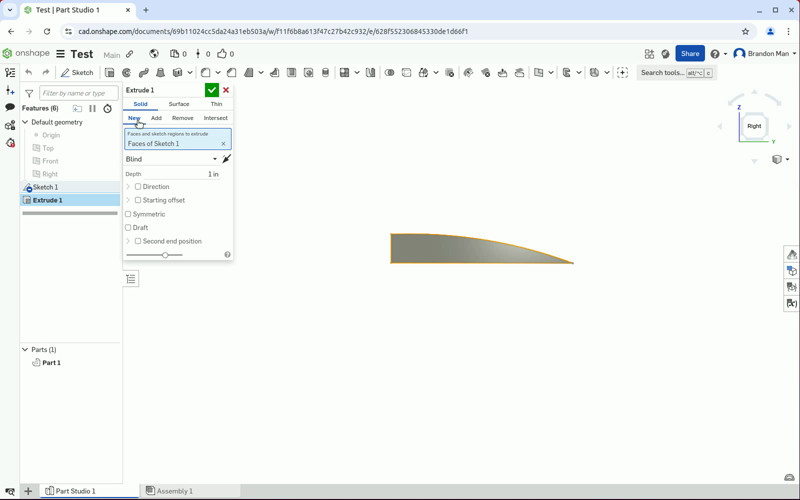
key(tab, 4)
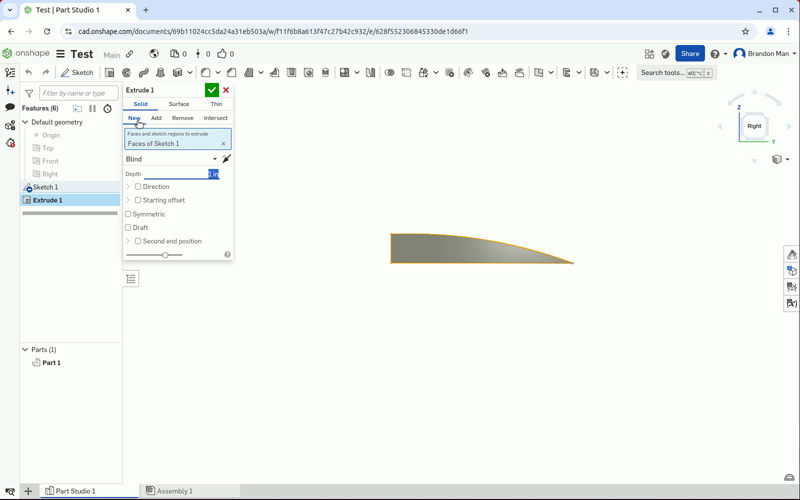
text(4.574)
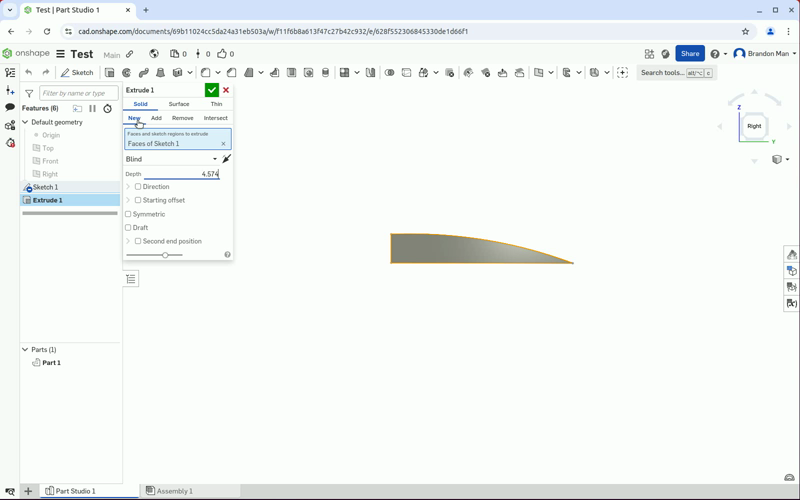
key(enter)
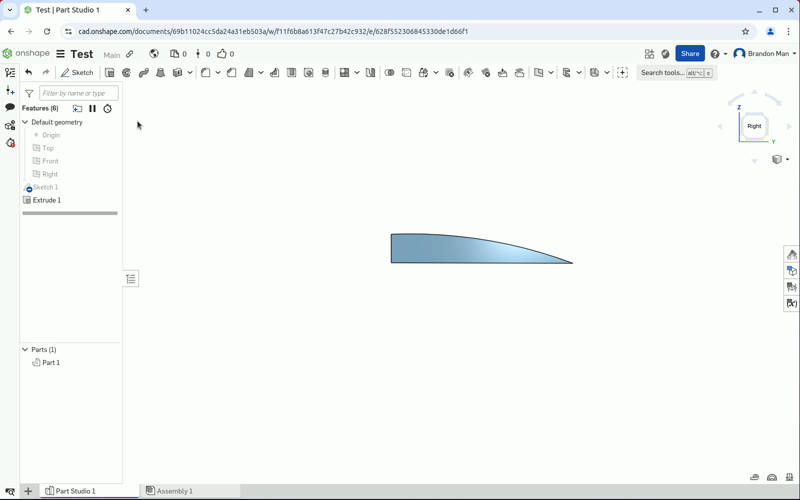
key(shift+h)
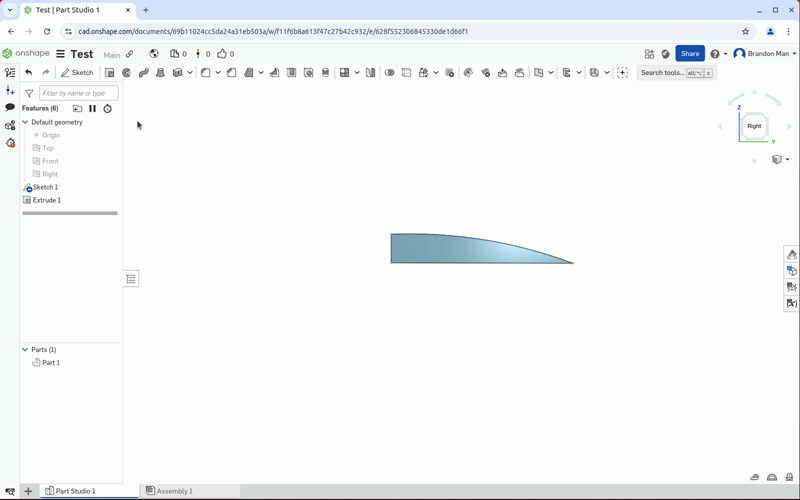
key(shift+h)
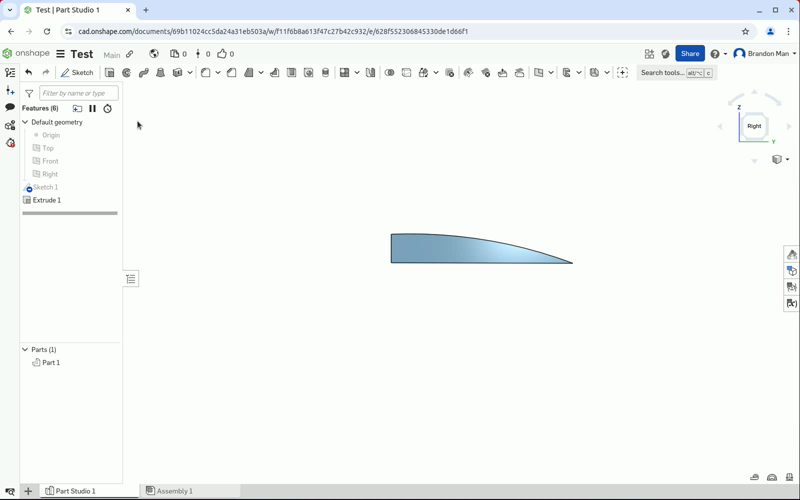
mouse_move(73, 189)
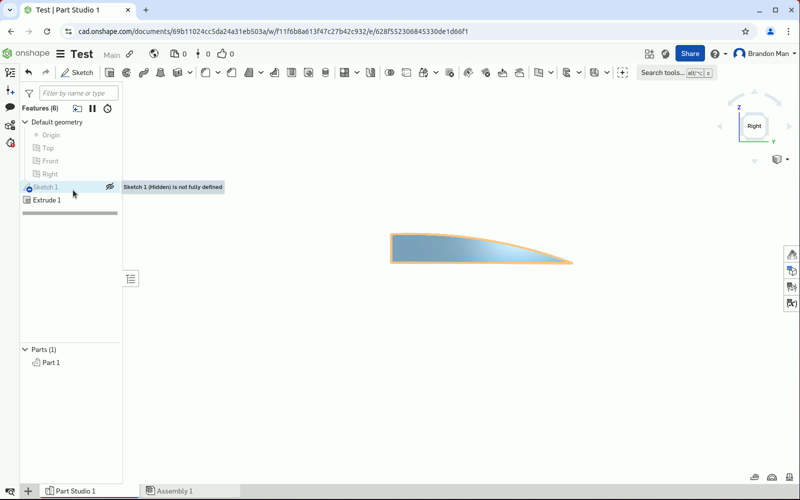
click(73, 189)
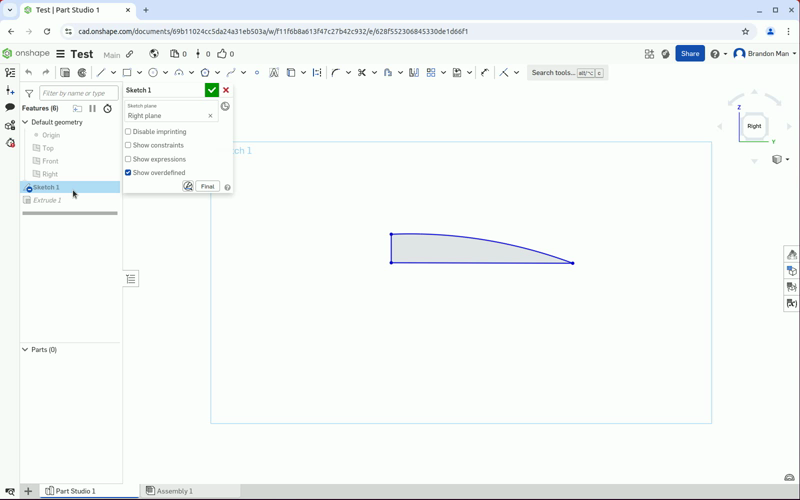
mouse_move(229, 92)
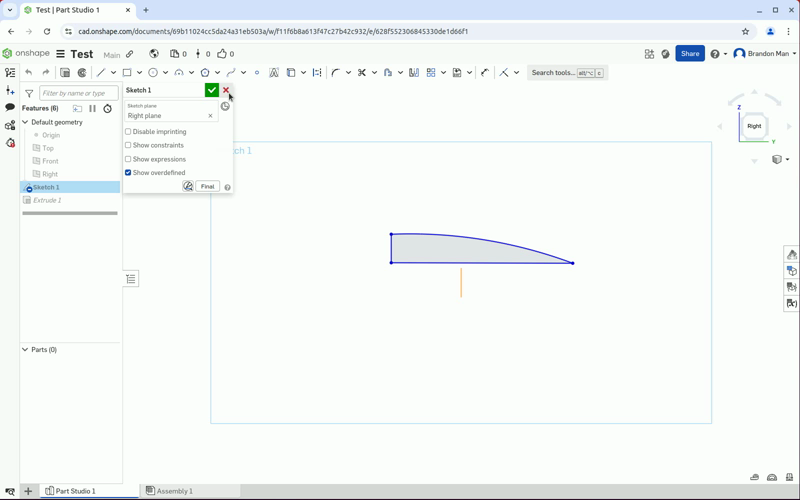
click(229, 92)
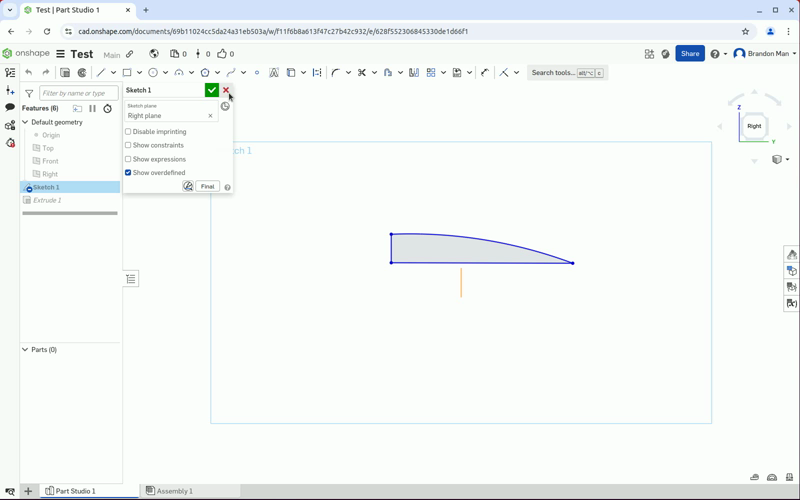
key(shift+s)
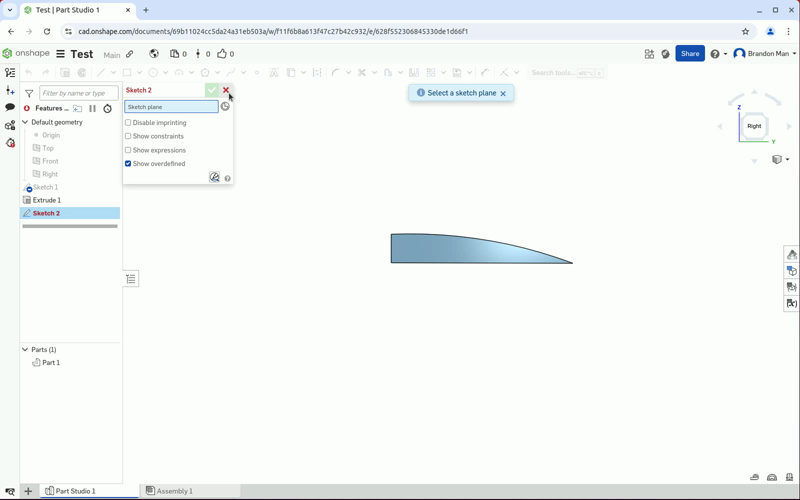
mouse_move(73, 176)
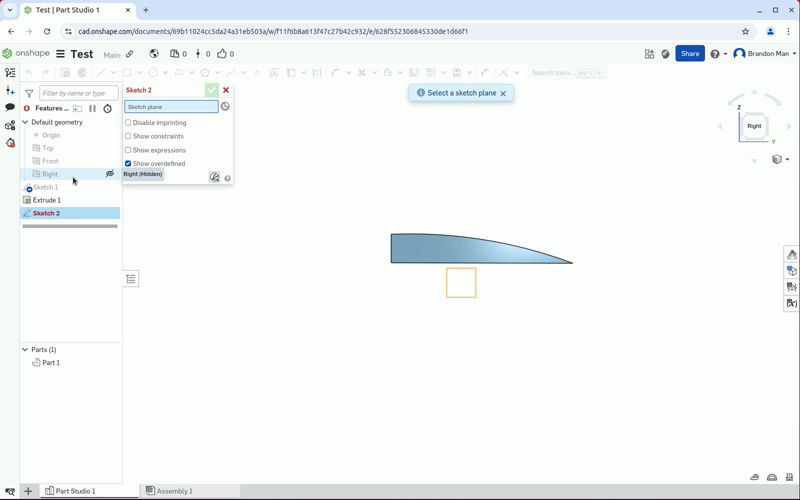
click(73, 176)
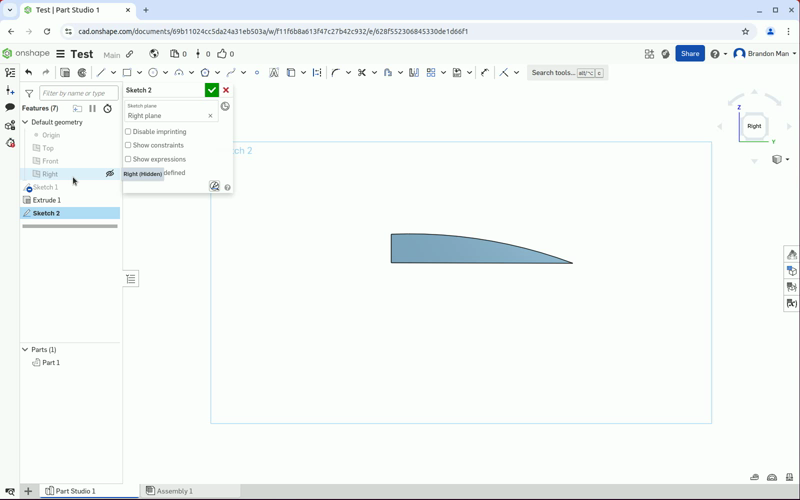
mouse_move(73, 352)
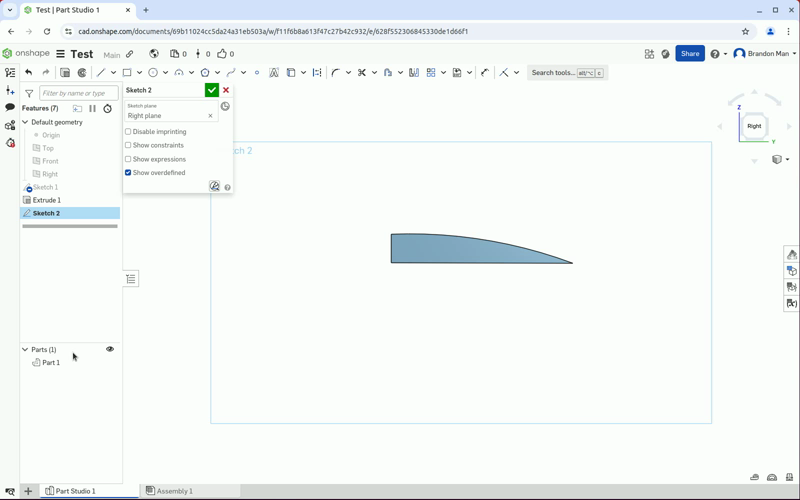
key(y)
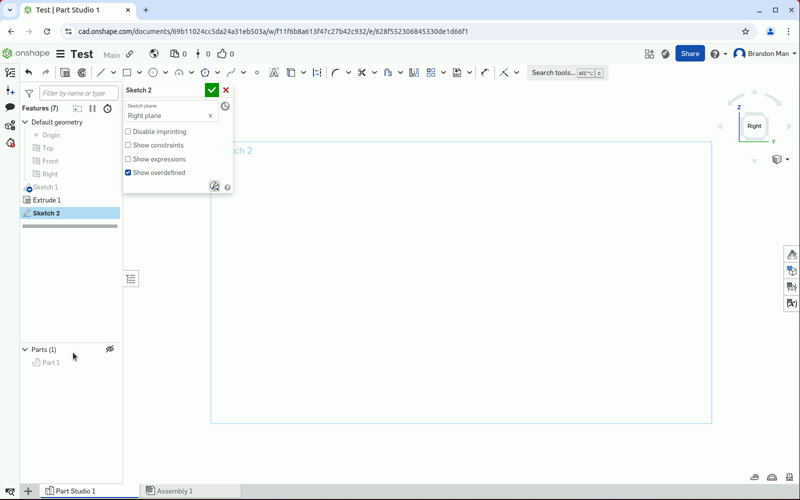
key(l)
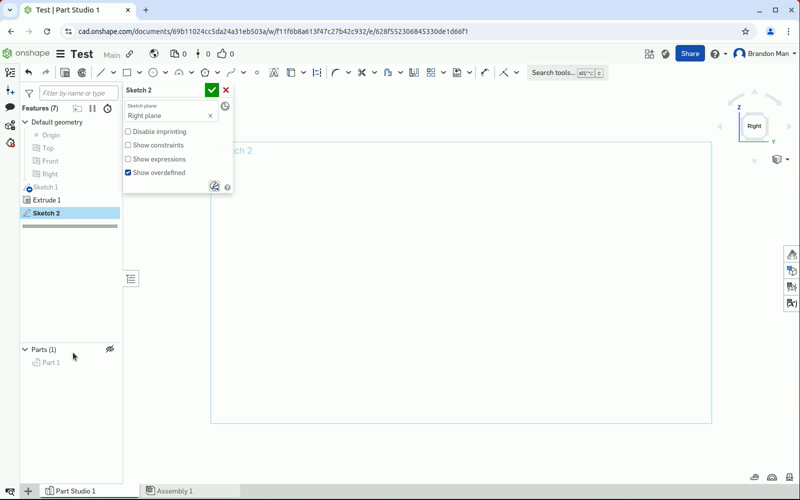
key_down(shift)
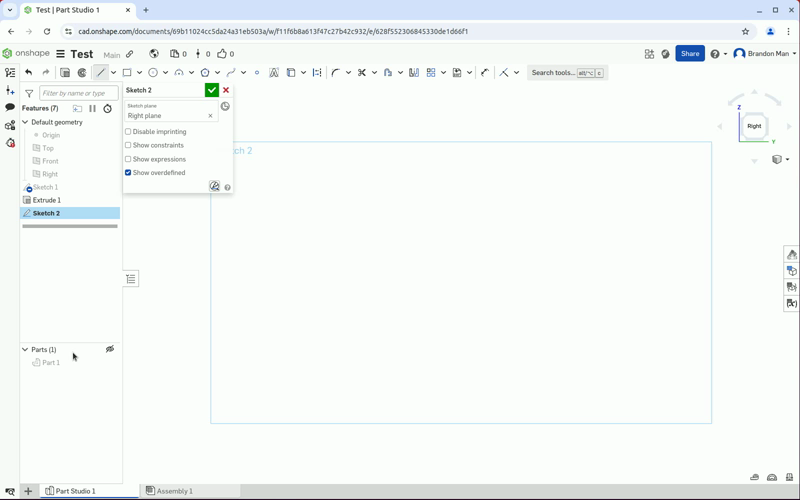
mouse_move(391, 266)
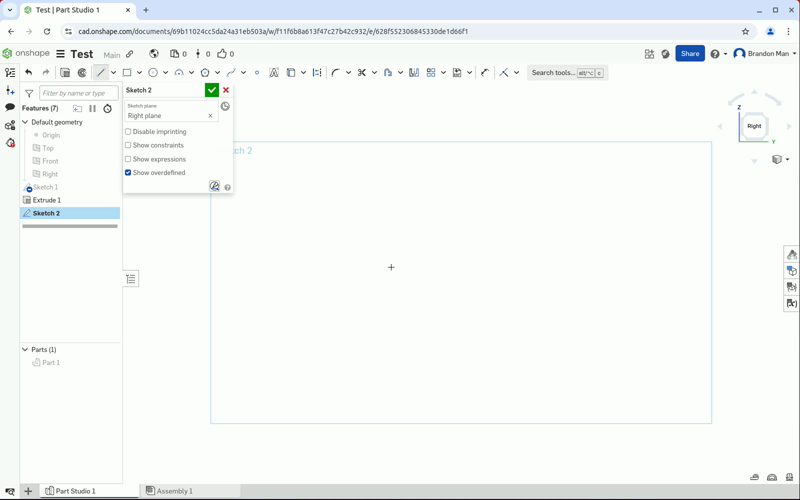
click(391, 266)
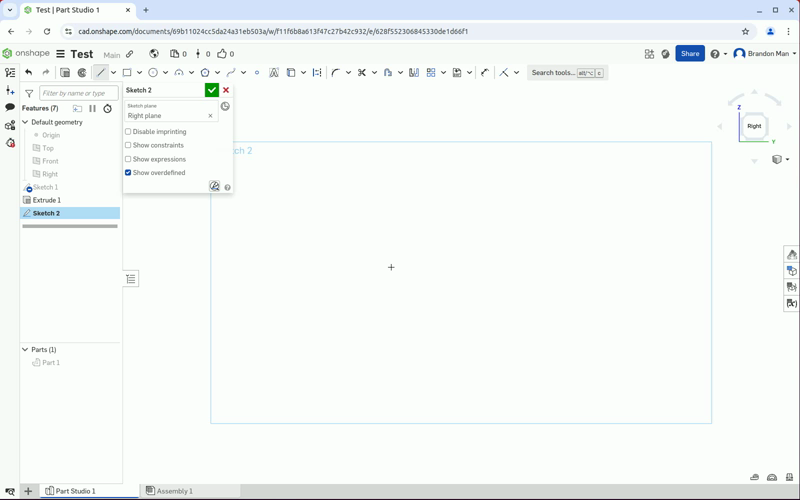
key_up(shift)
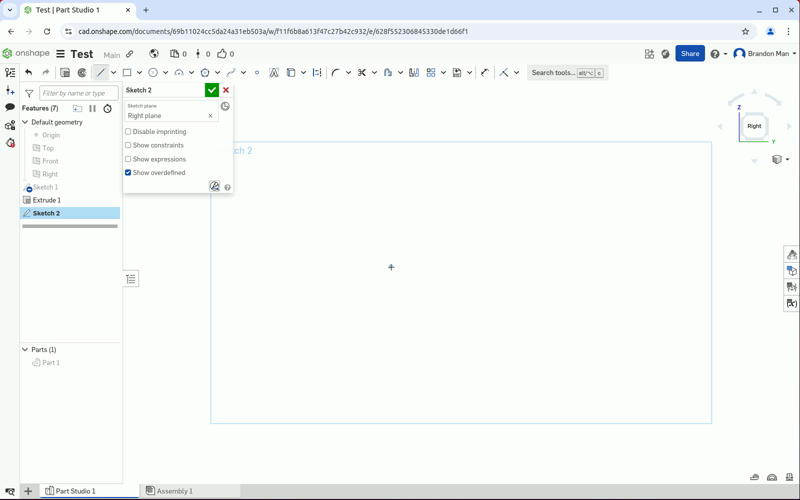
key_down(shift)
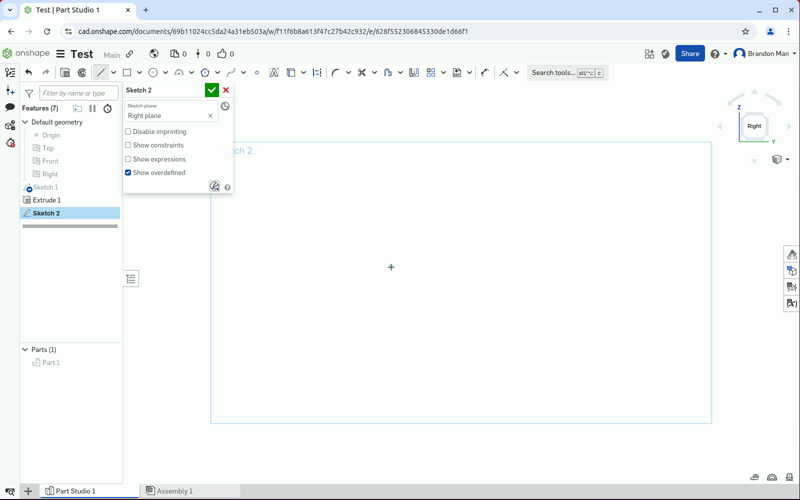
mouse_move(572, 266)
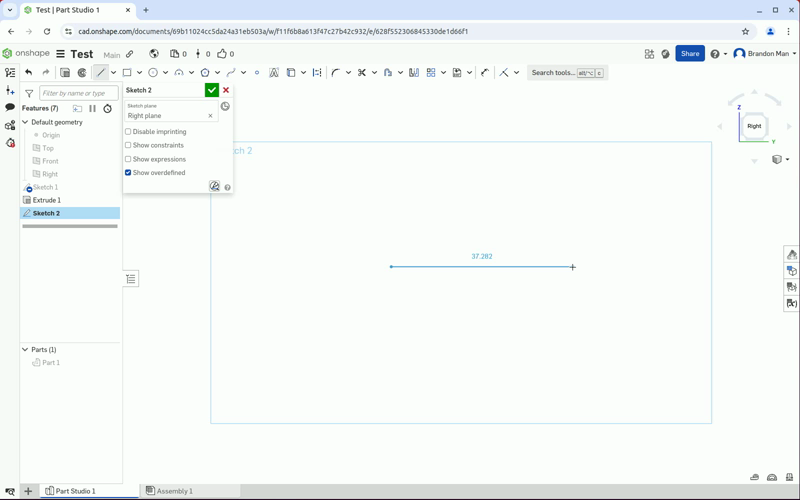
click(572, 266)
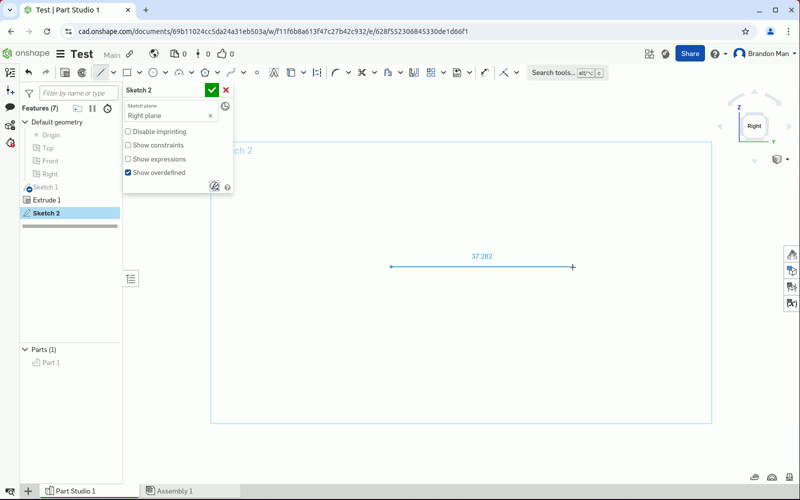
key_up(shift)
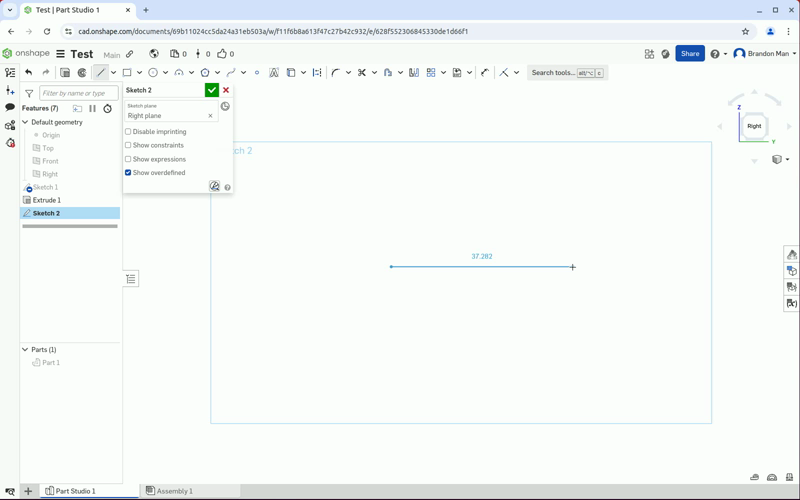
key_down(shift)
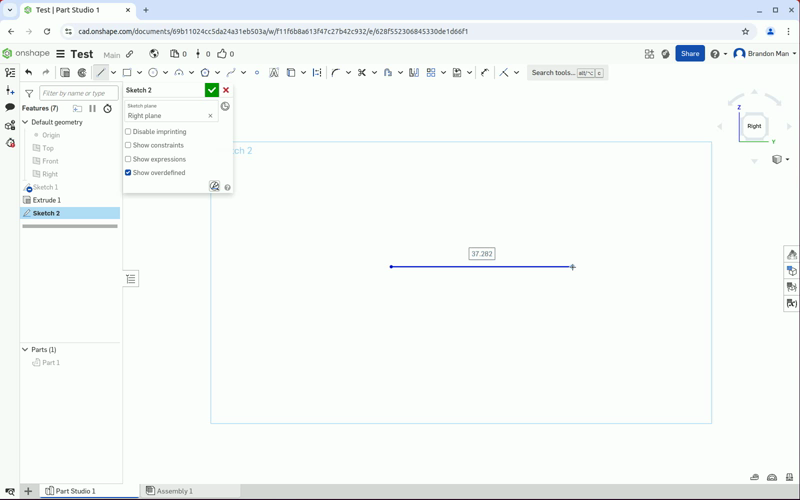
mouse_move(589, 266)
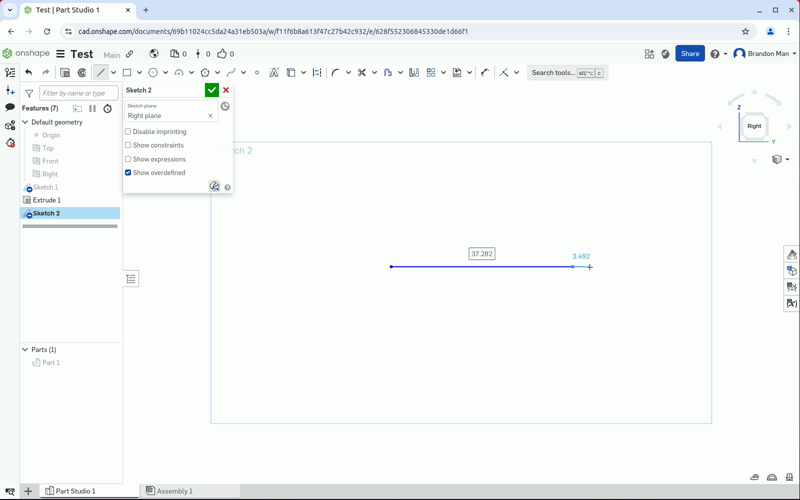
mouse_move(572, 262)
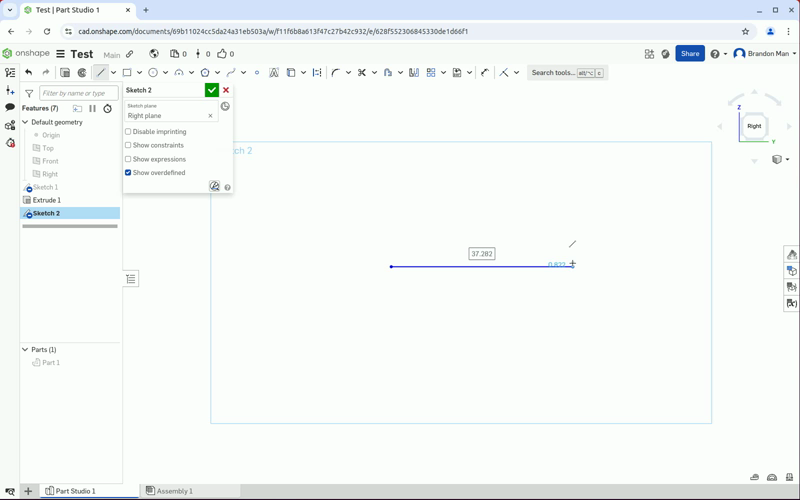
scroll(6)
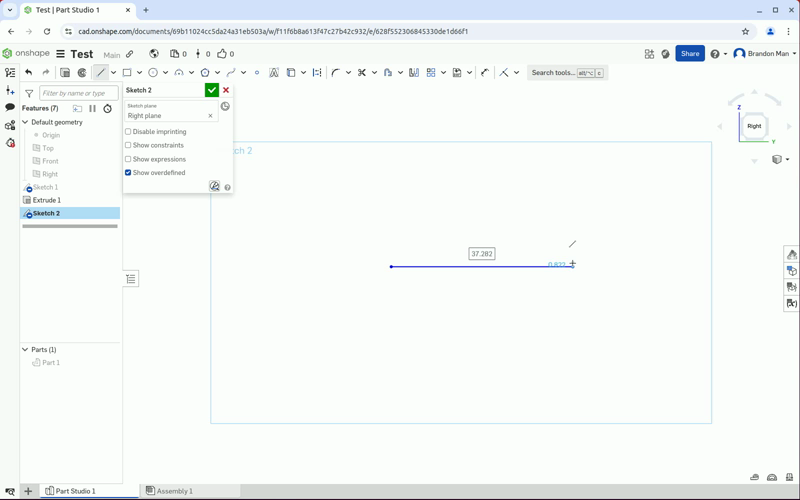
scroll(6)
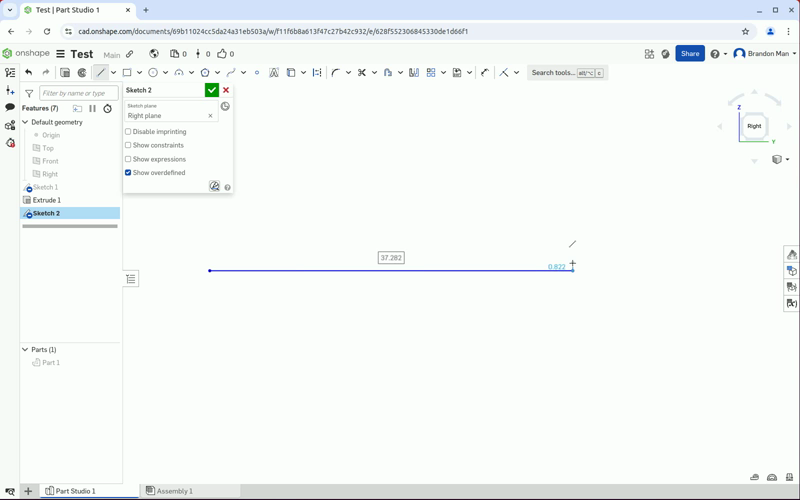
scroll(6)
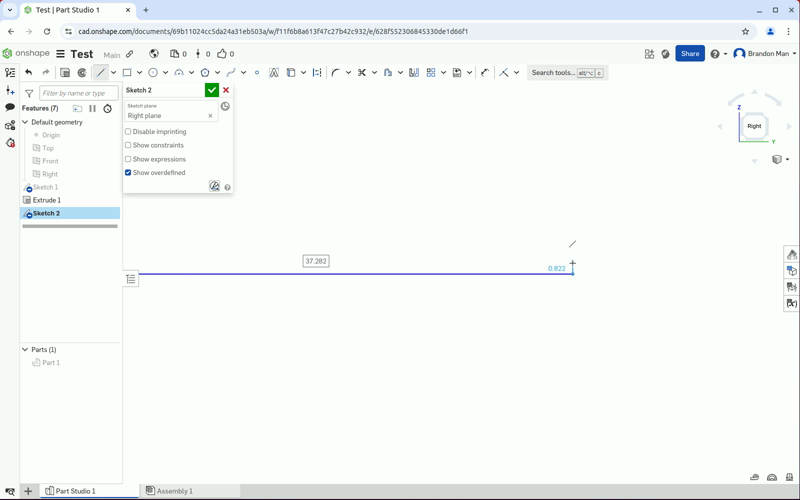
scroll(6)
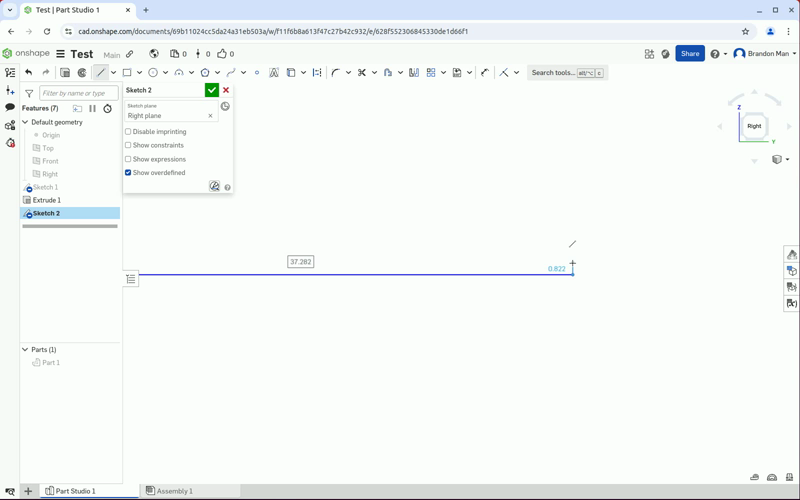
scroll(6)
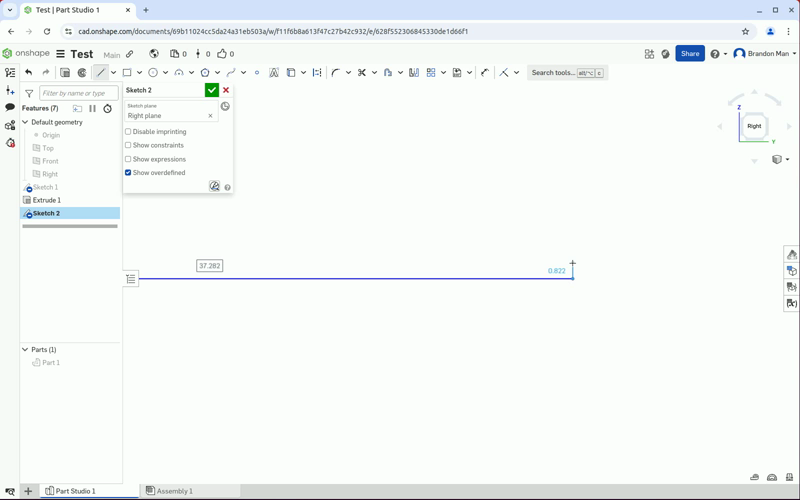
scroll(6)
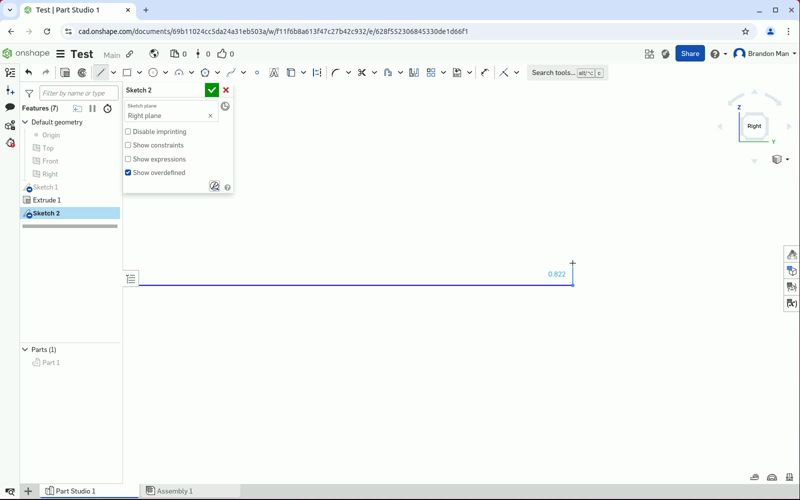
scroll(6)
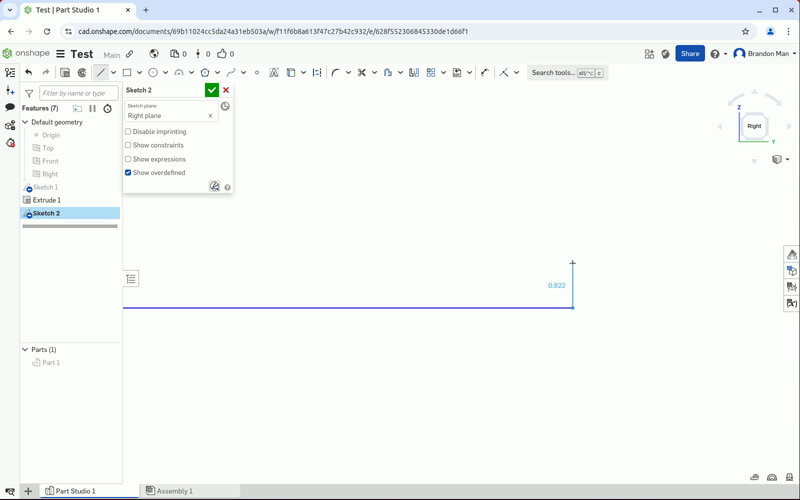
click(572, 262)
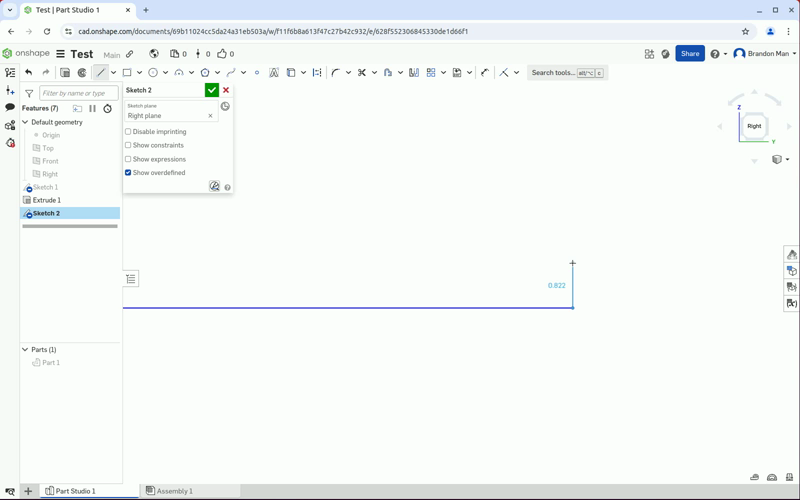
scroll(-6)
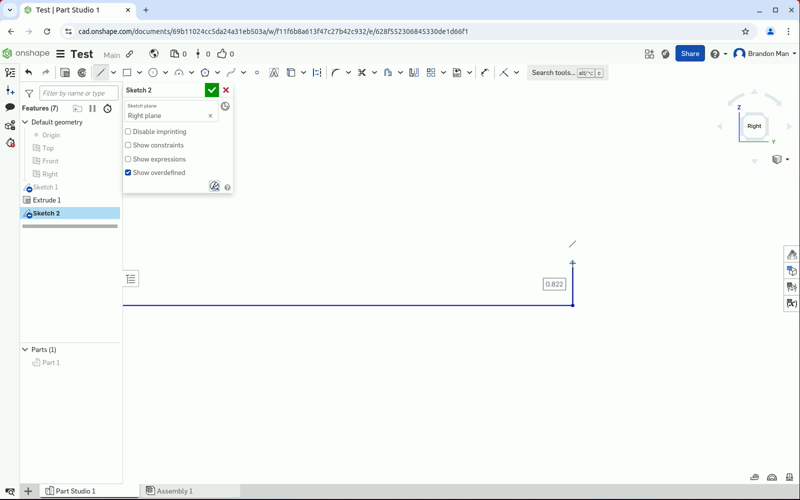
scroll(-6)
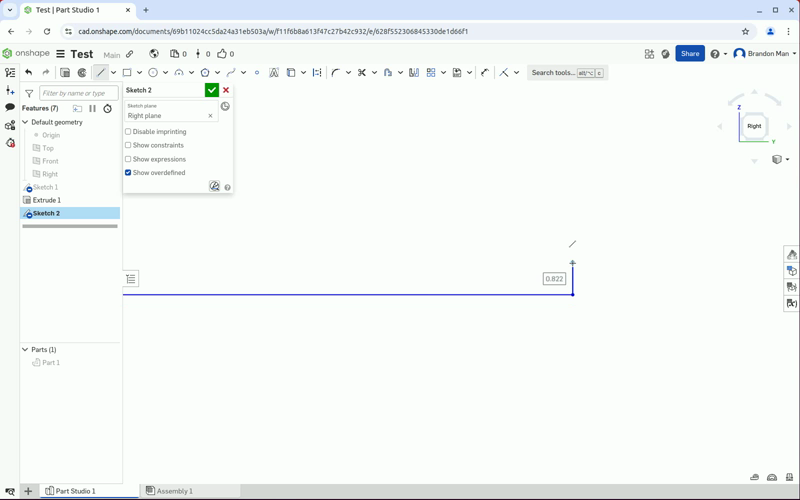
scroll(-6)
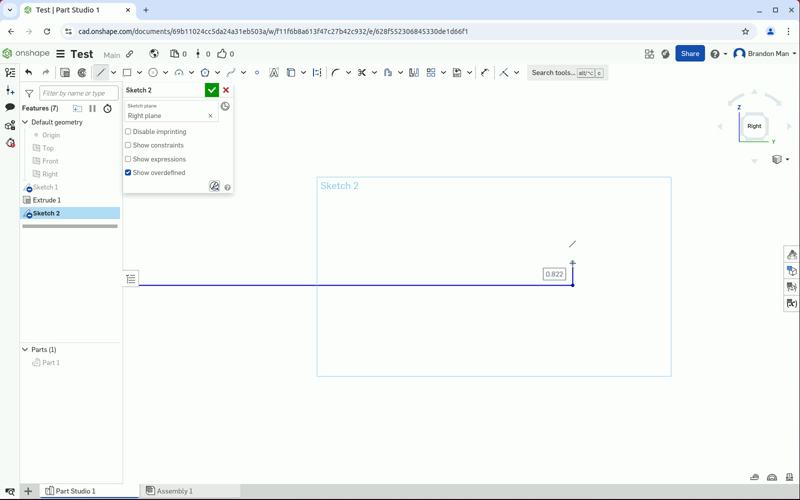
scroll(-6)
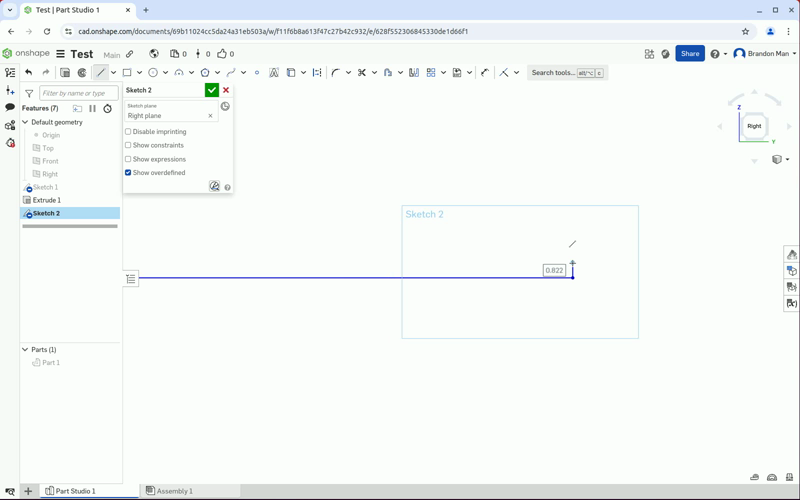
scroll(-6)
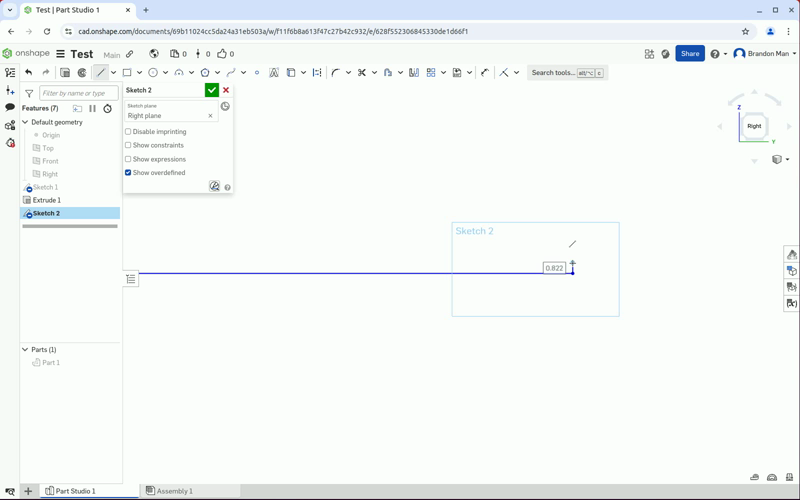
scroll(-6)
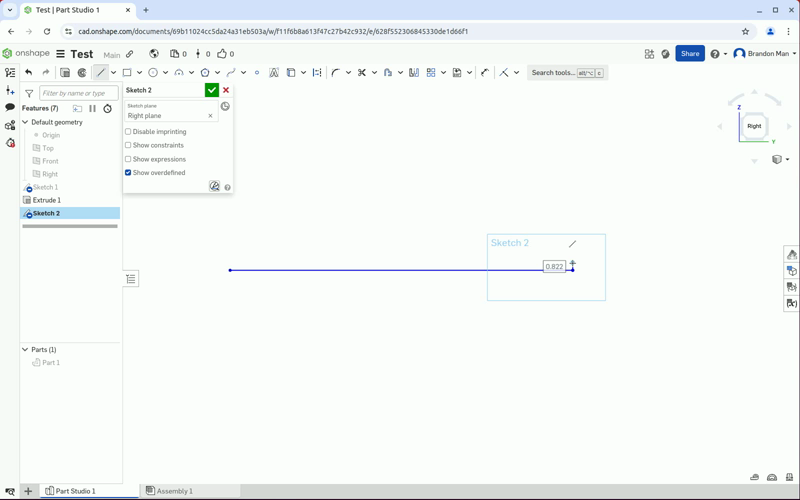
scroll(-6)
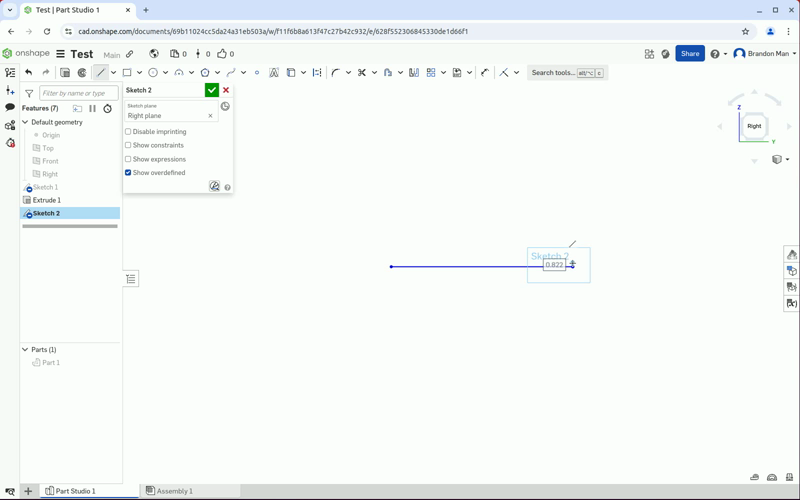
key_up(shift)
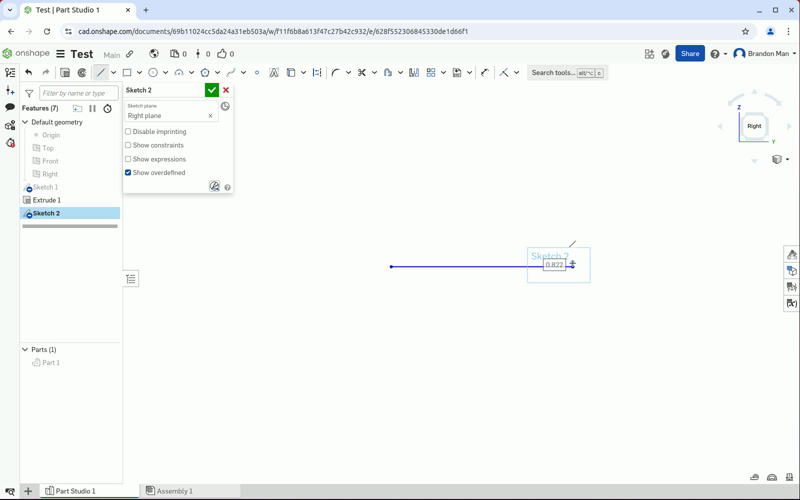
key_down(shift)
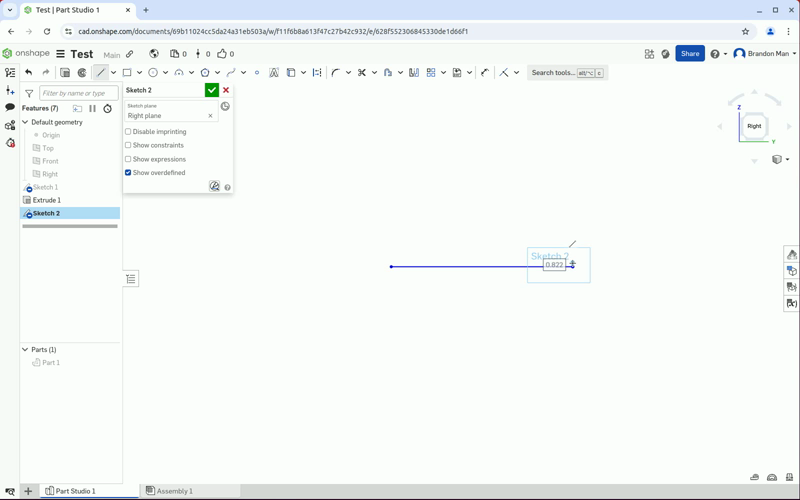
mouse_move(391, 262)
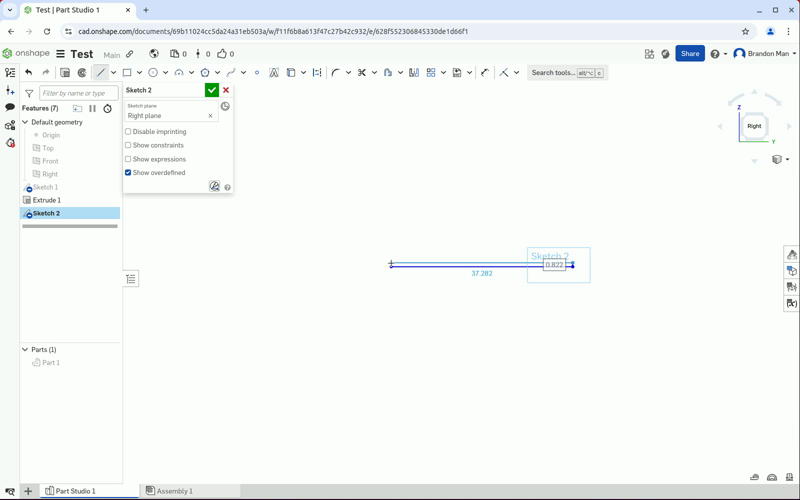
scroll(6)
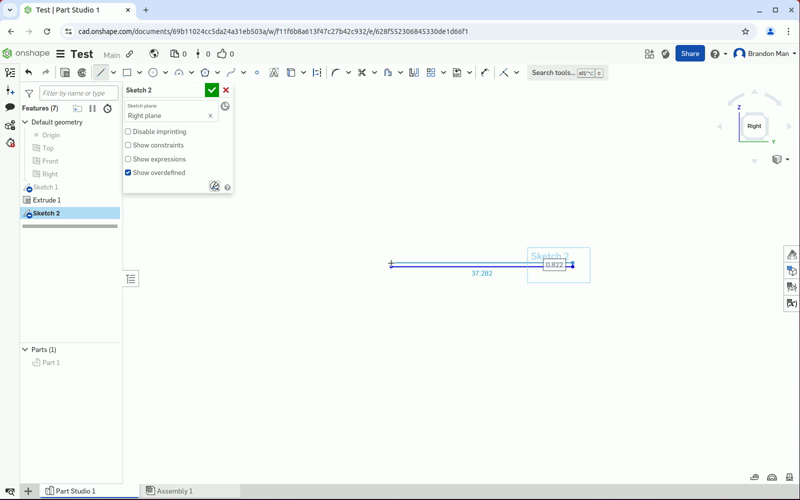
scroll(6)
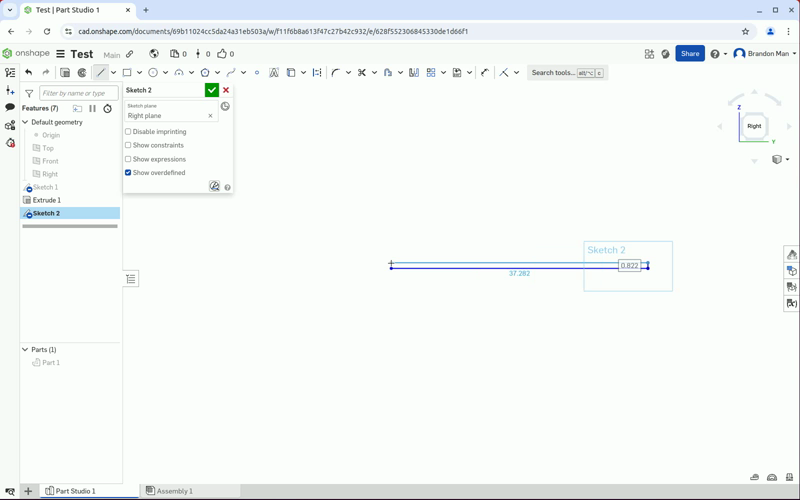
scroll(6)
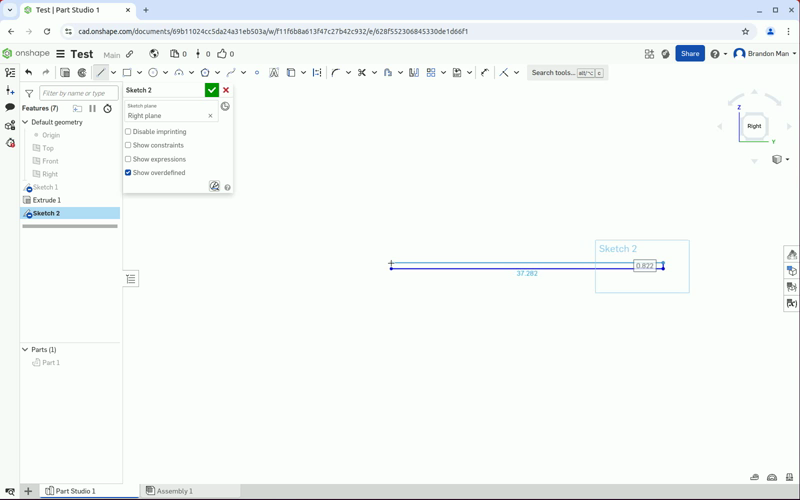
scroll(6)
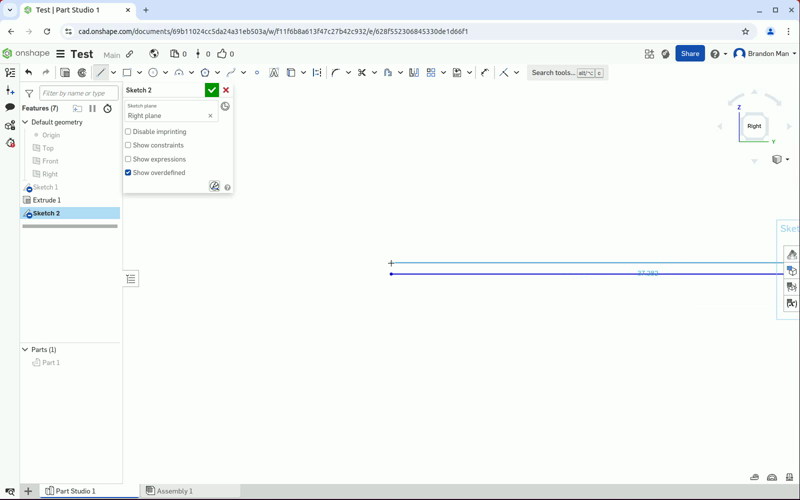
scroll(6)
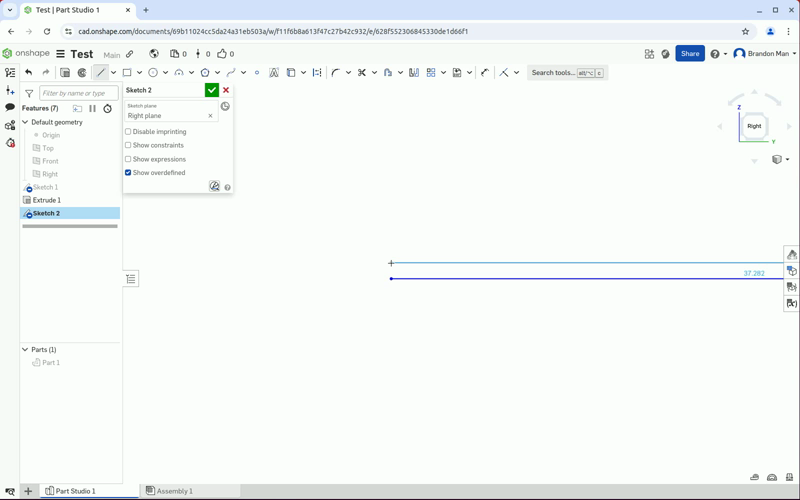
scroll(6)
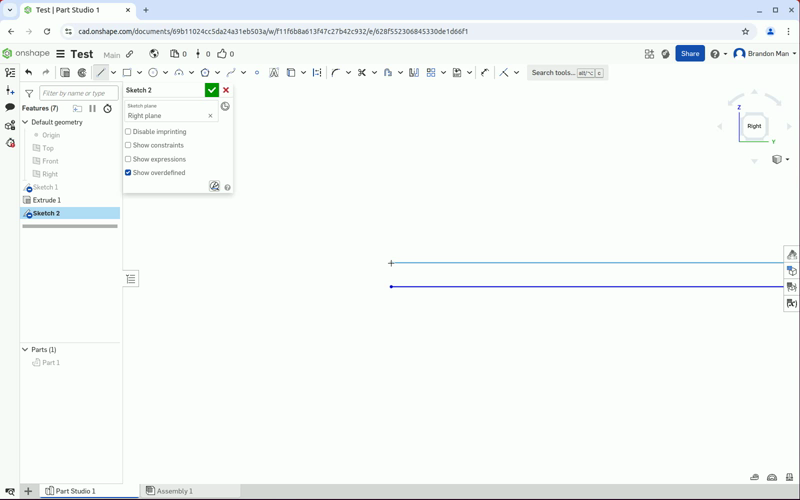
scroll(6)
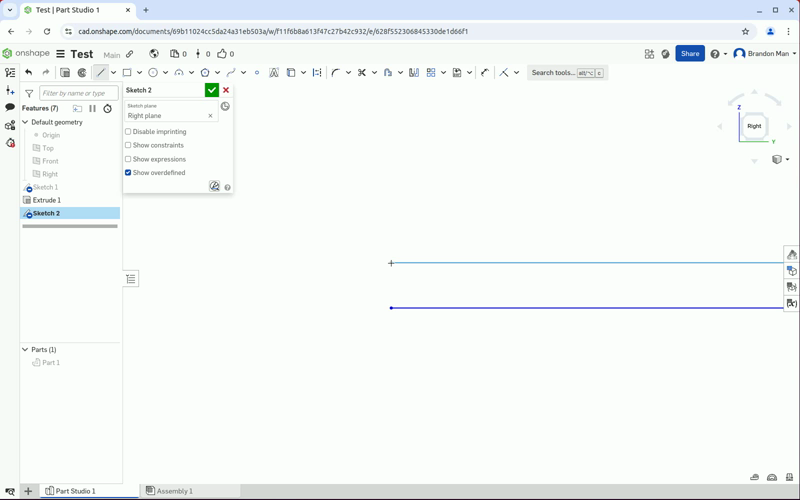
click(391, 262)
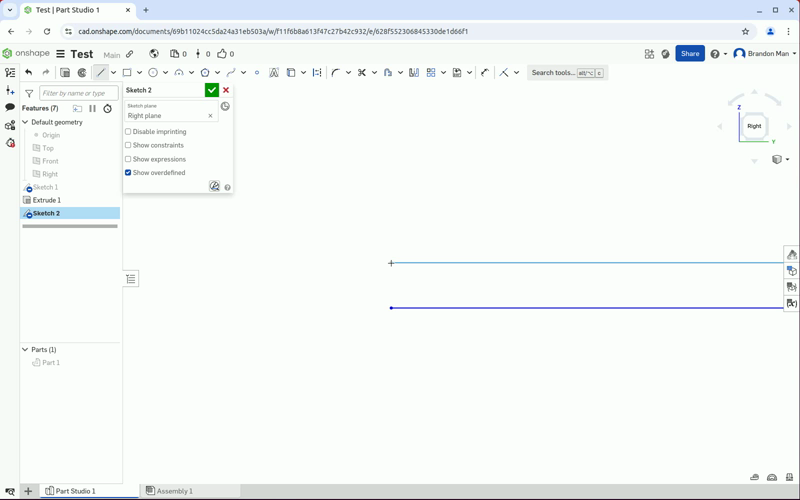
scroll(-6)
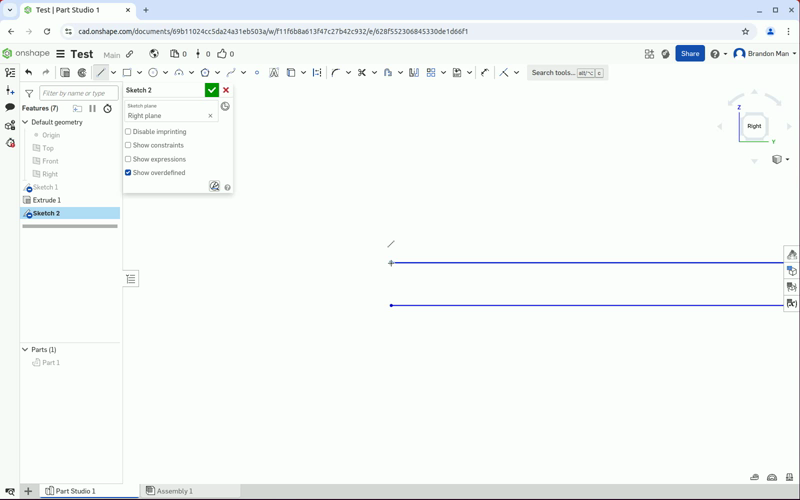
scroll(-6)
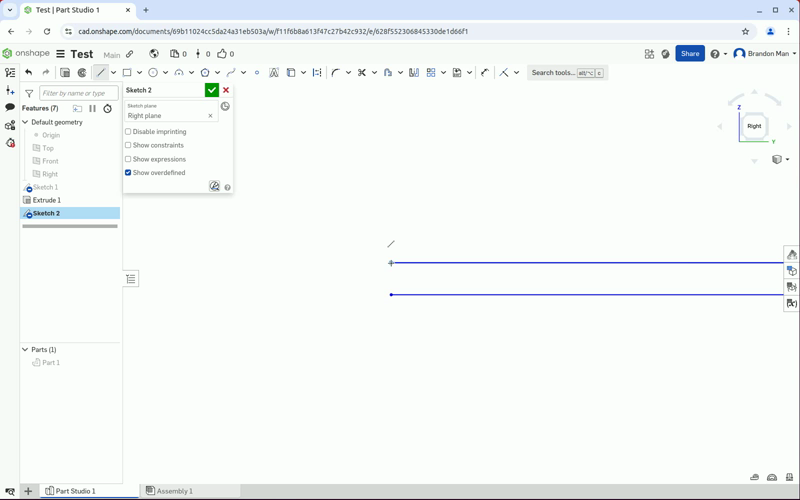
scroll(-6)
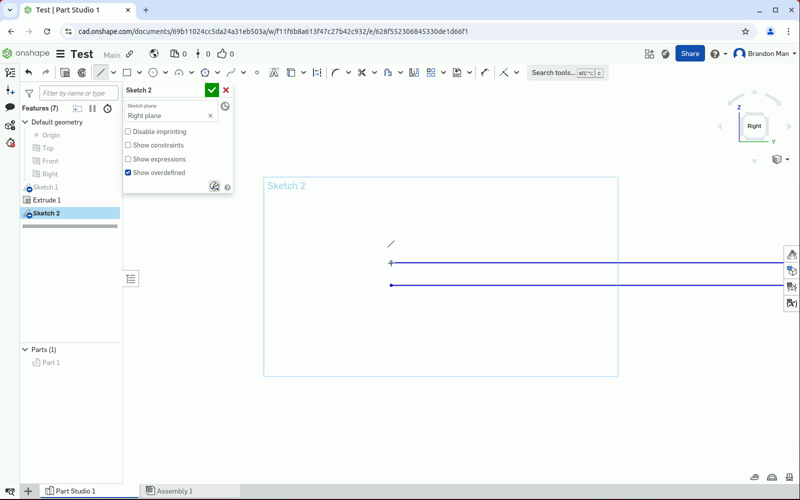
scroll(-6)
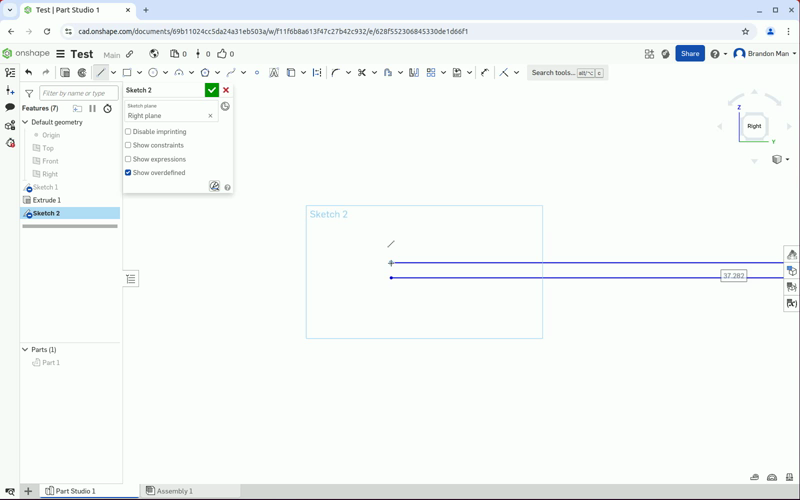
scroll(-6)
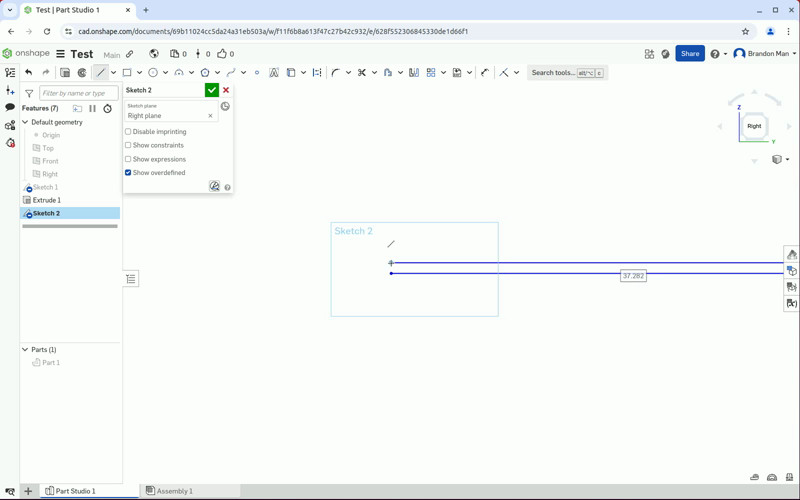
scroll(-6)
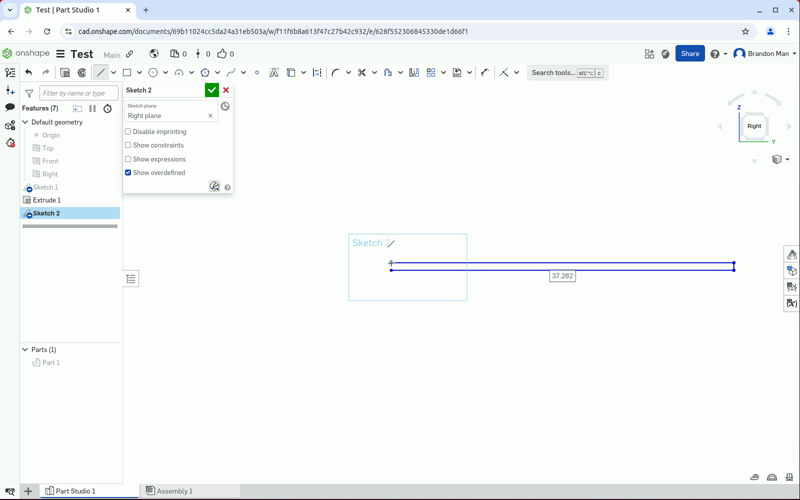
scroll(-6)
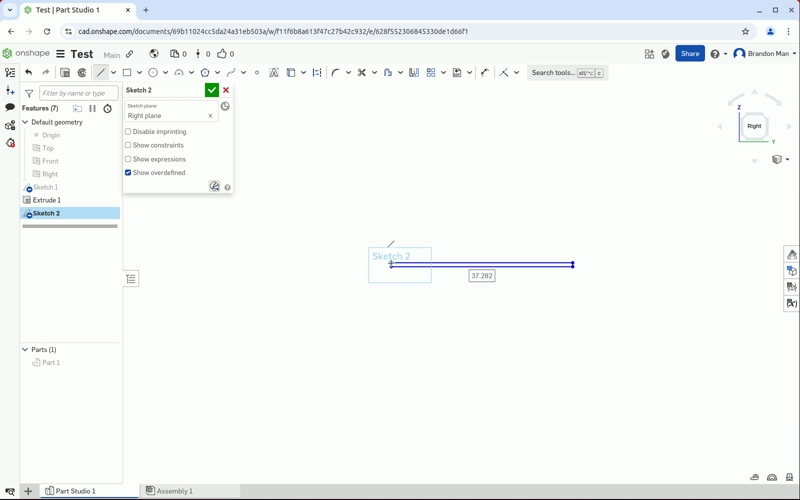
key_up(shift)
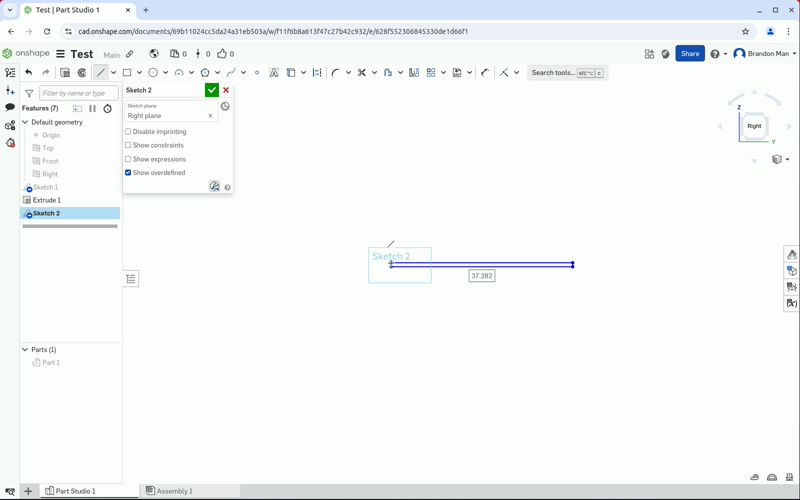
mouse_move(421, 262)
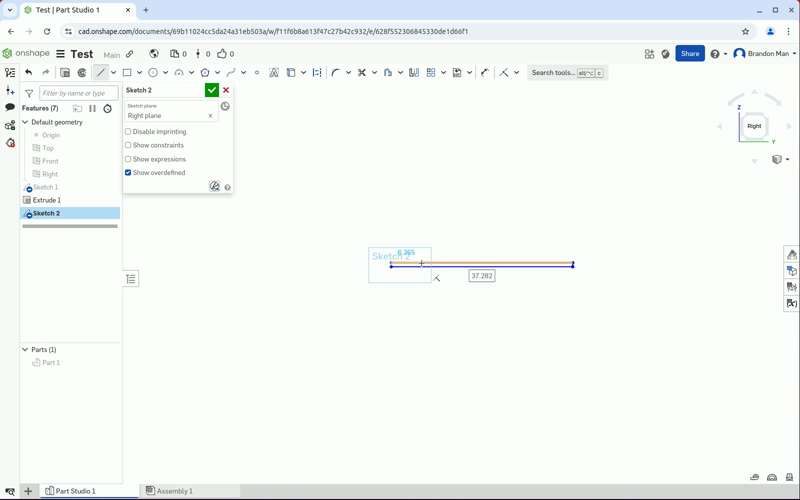
key_down(shift)
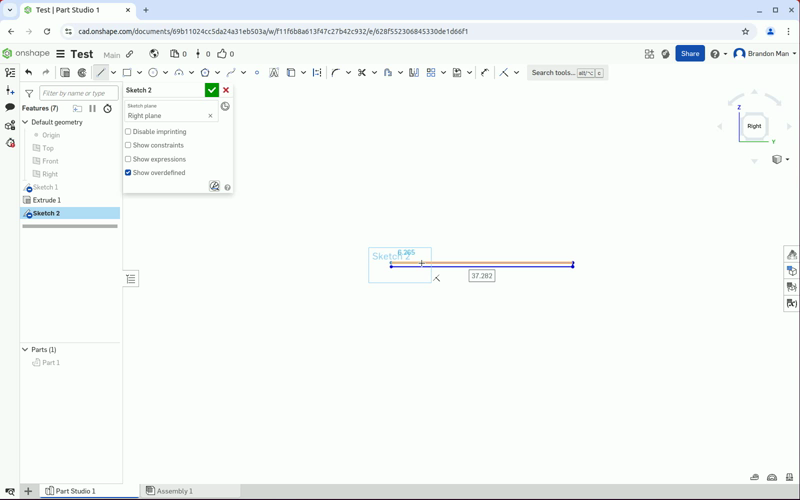
mouse_move(391, 266)
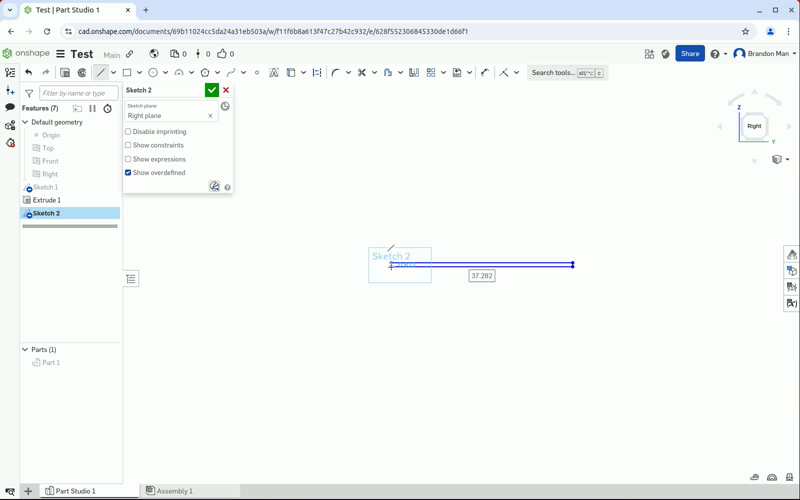
scroll(6)
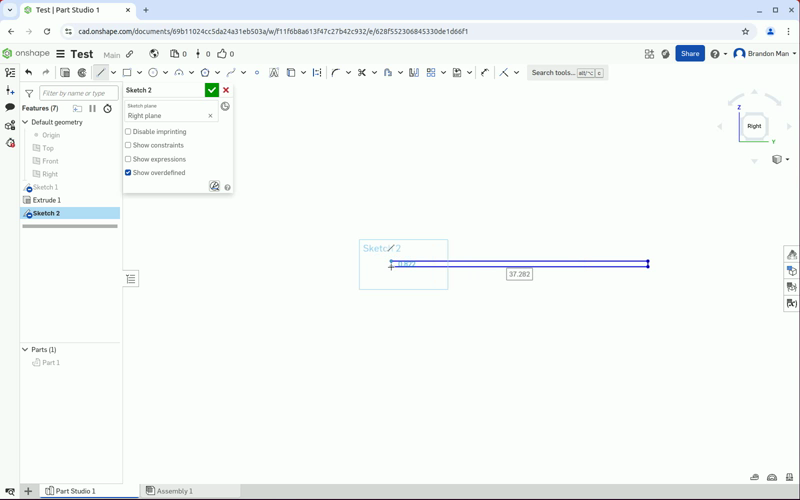
scroll(6)
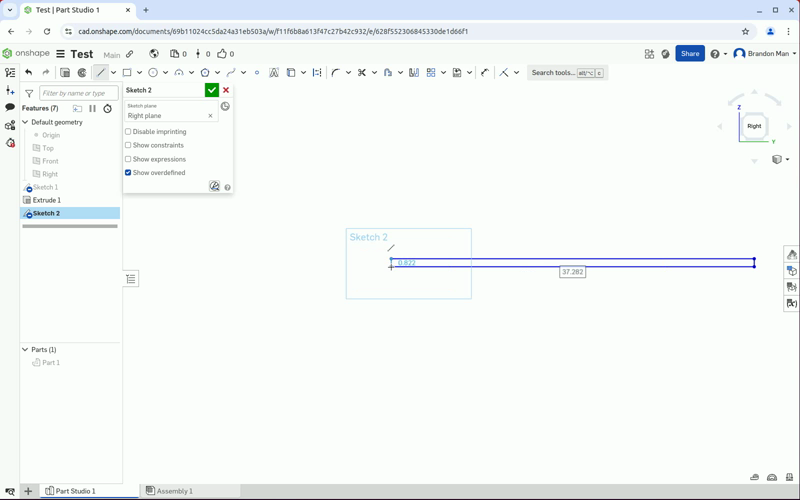
scroll(6)
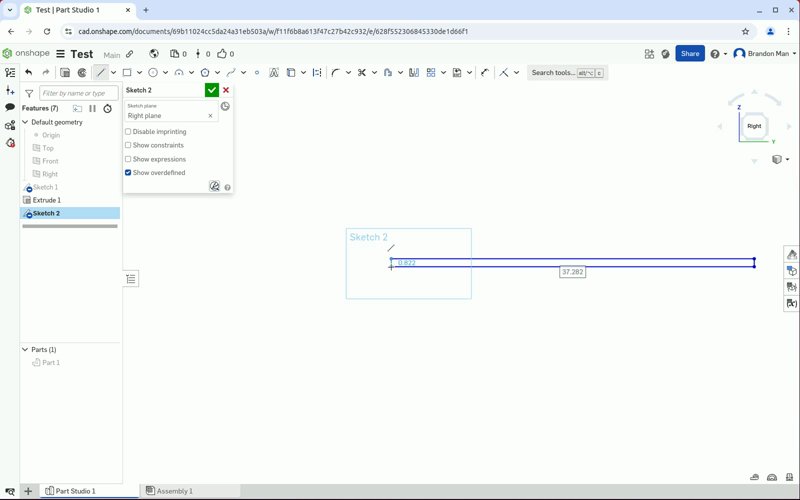
scroll(6)
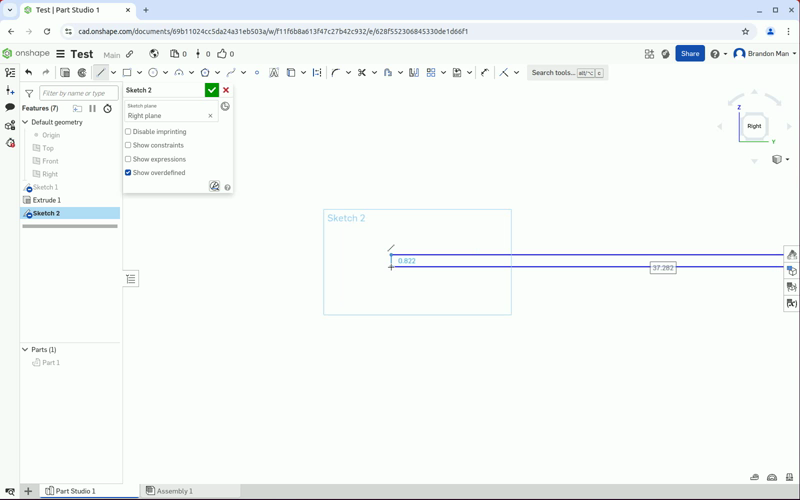
scroll(6)
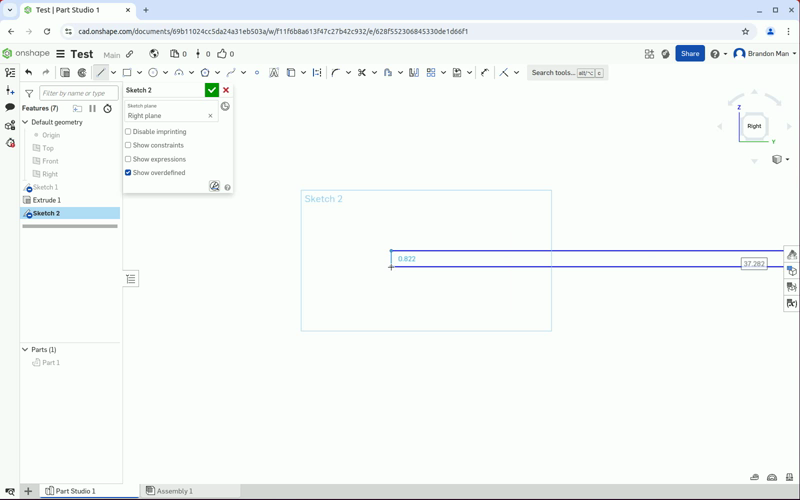
scroll(6)
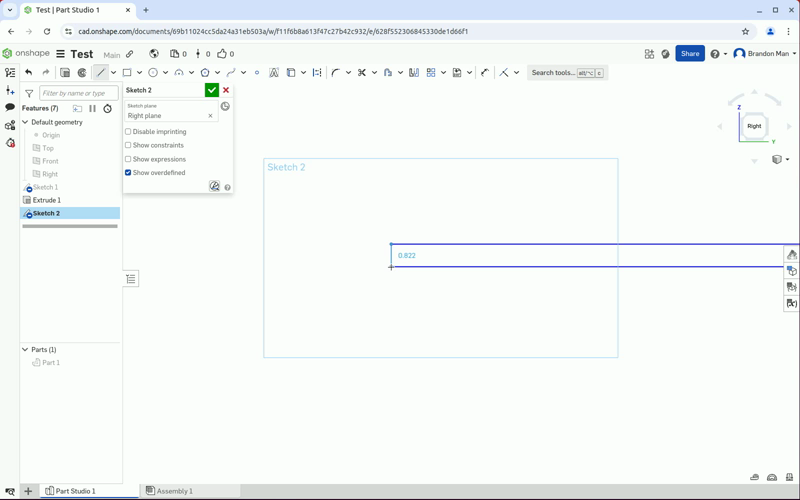
scroll(6)
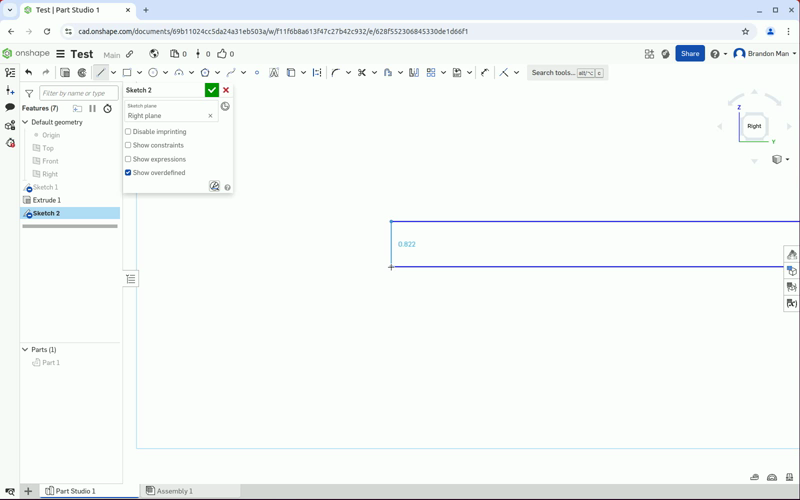
key_up(shift)
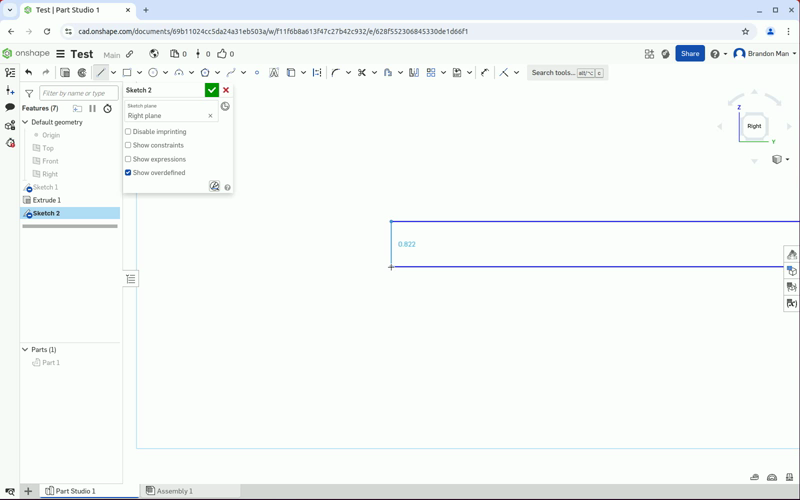
click(391, 266)
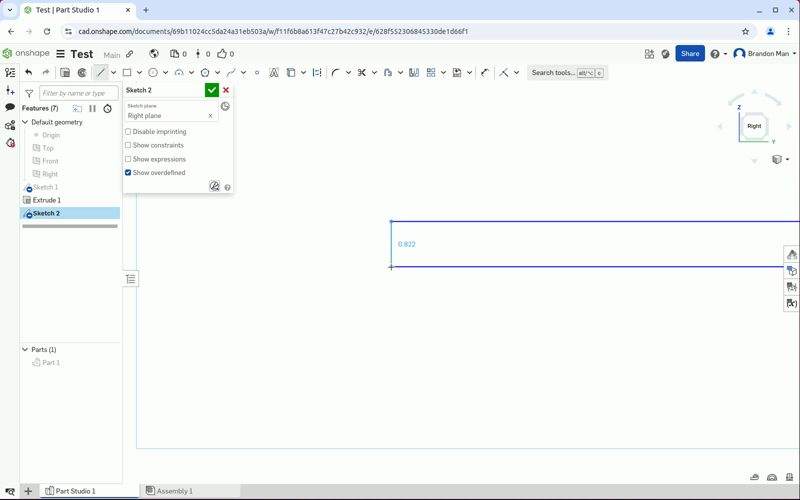
scroll(-6)
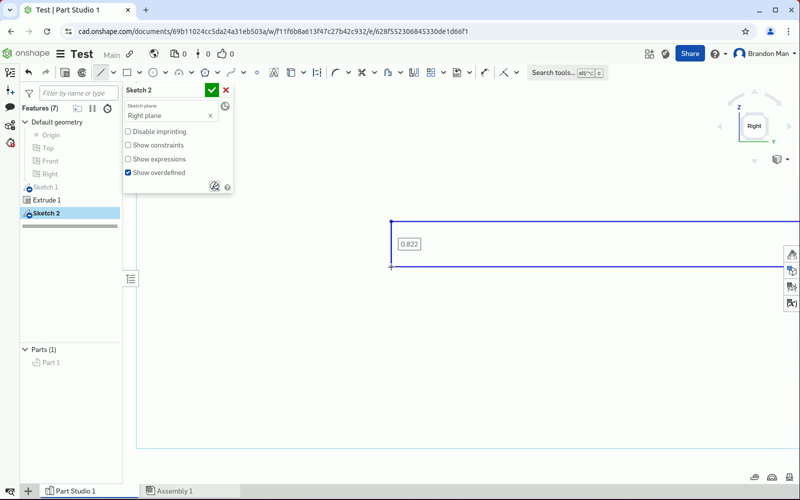
scroll(-6)
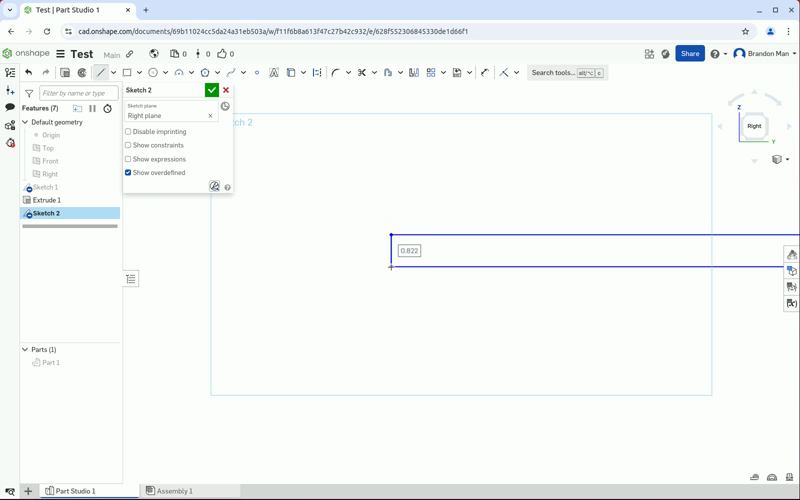
scroll(-6)
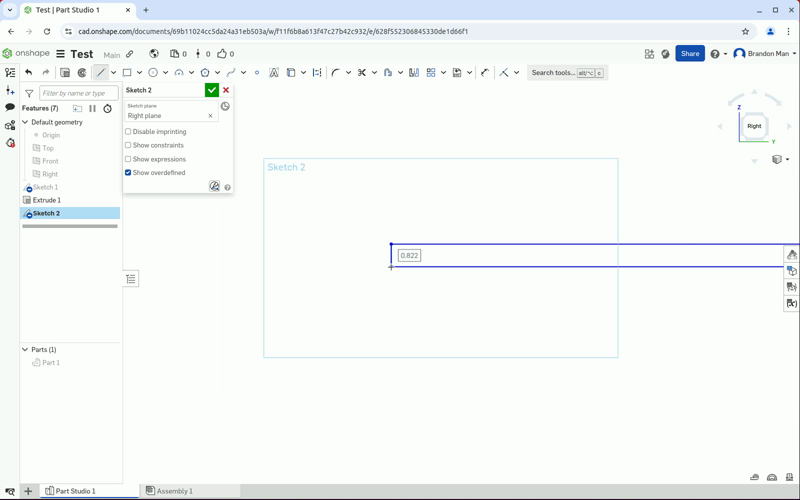
scroll(-6)
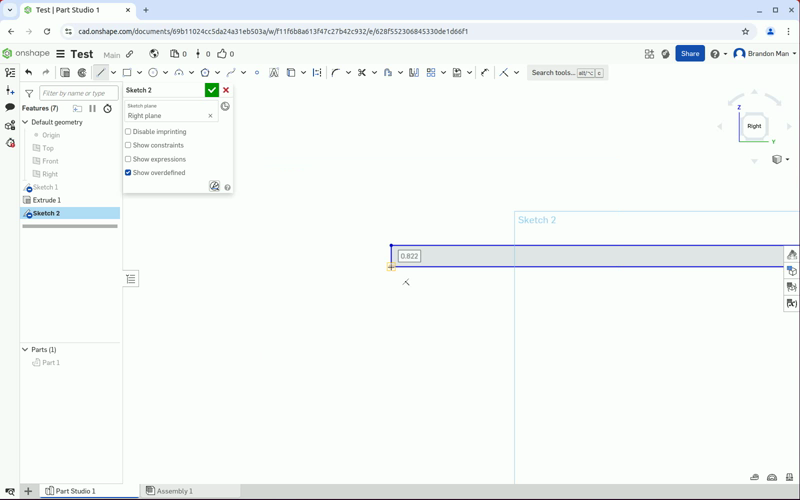
scroll(-6)
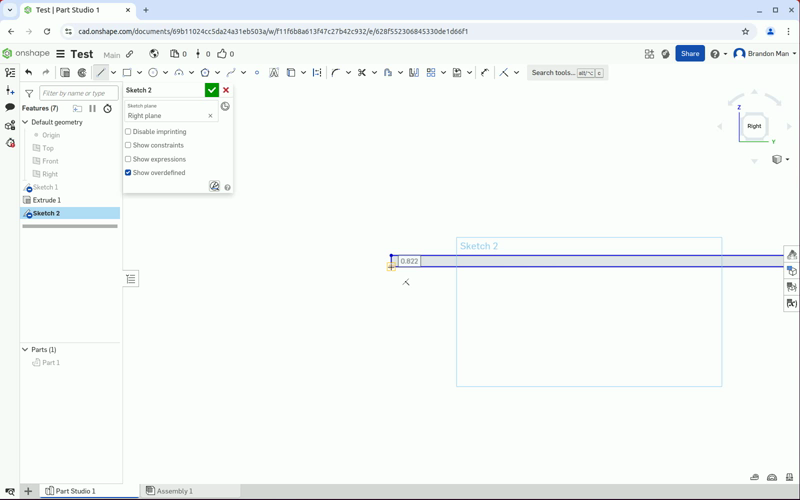
scroll(-6)
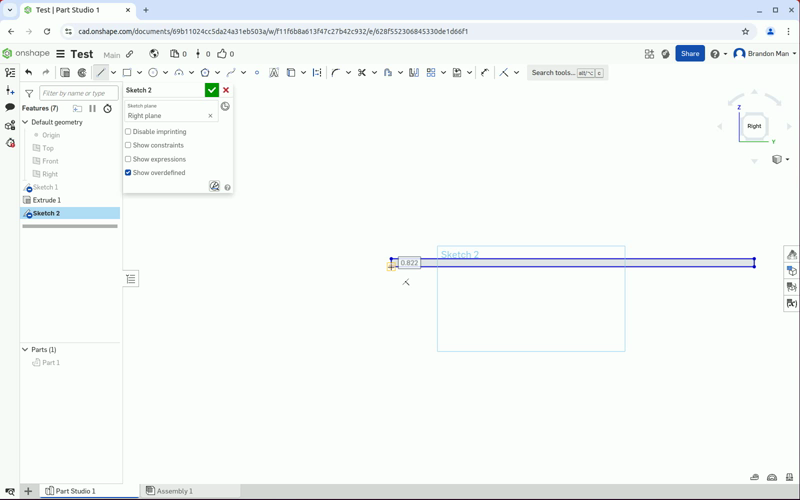
scroll(-6)
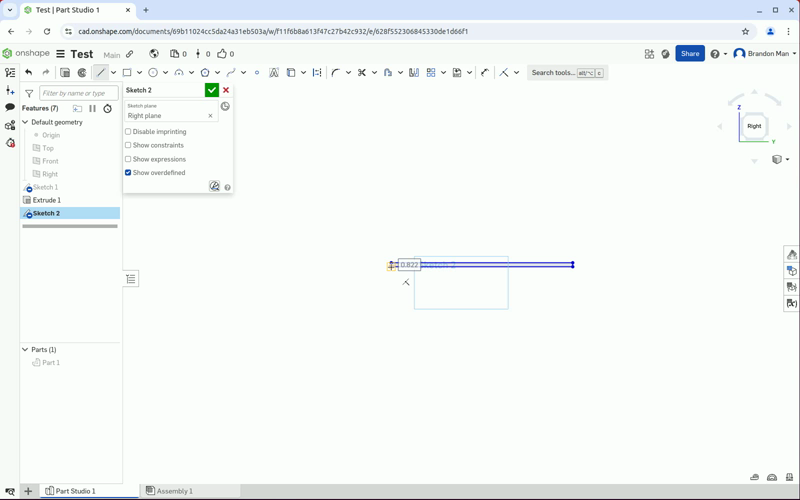
key(esc)
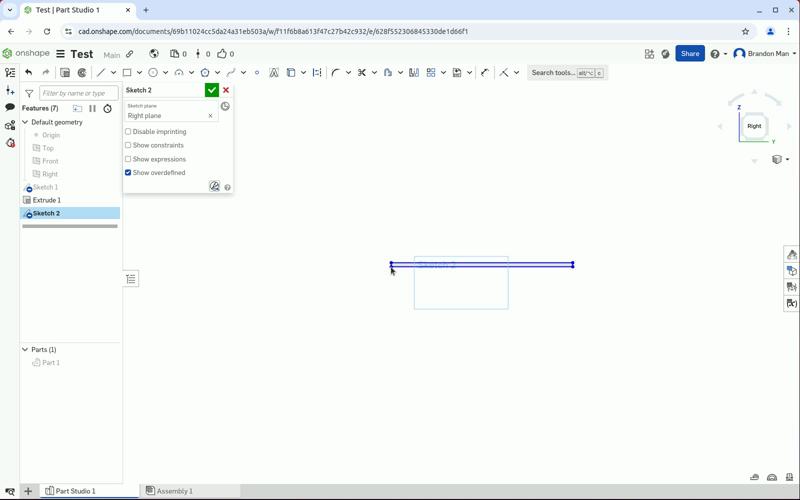
mouse_move(494, 265)
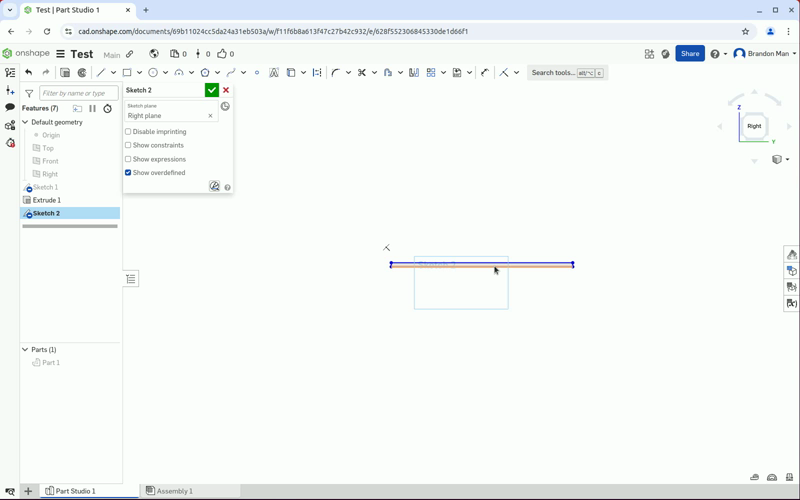
scroll(6)
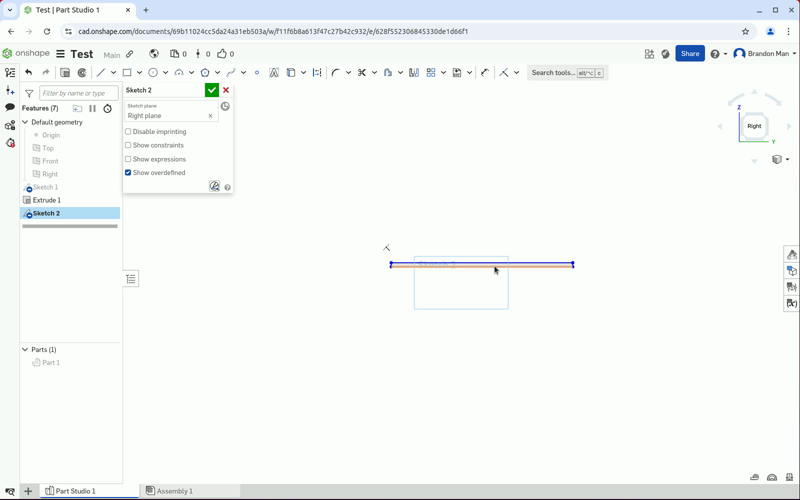
scroll(6)
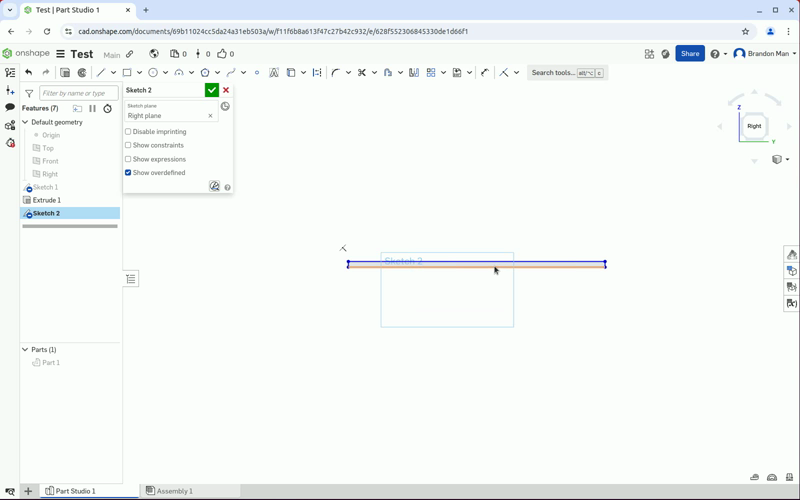
scroll(6)
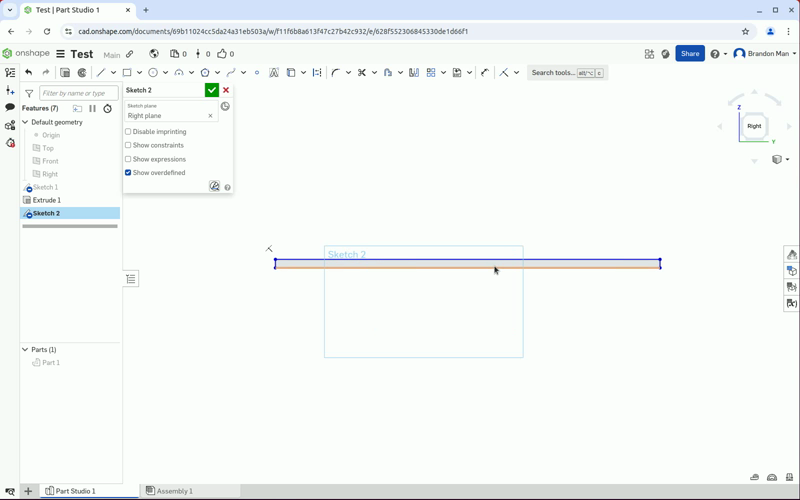
scroll(6)
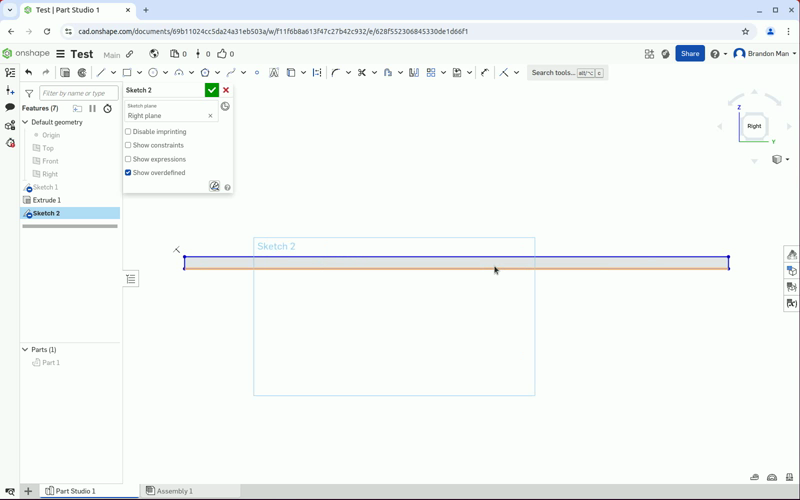
scroll(6)
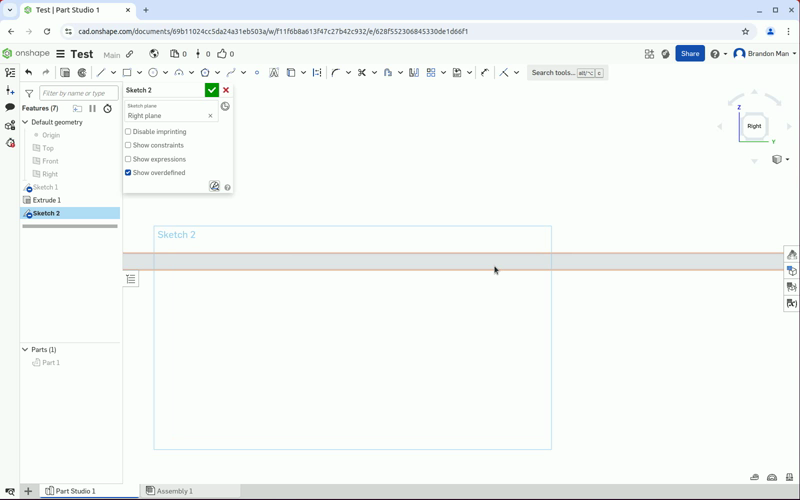
scroll(6)
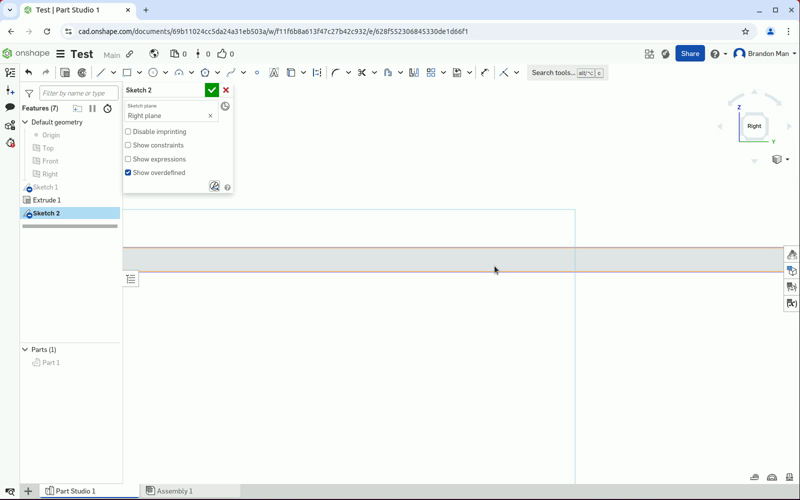
scroll(6)
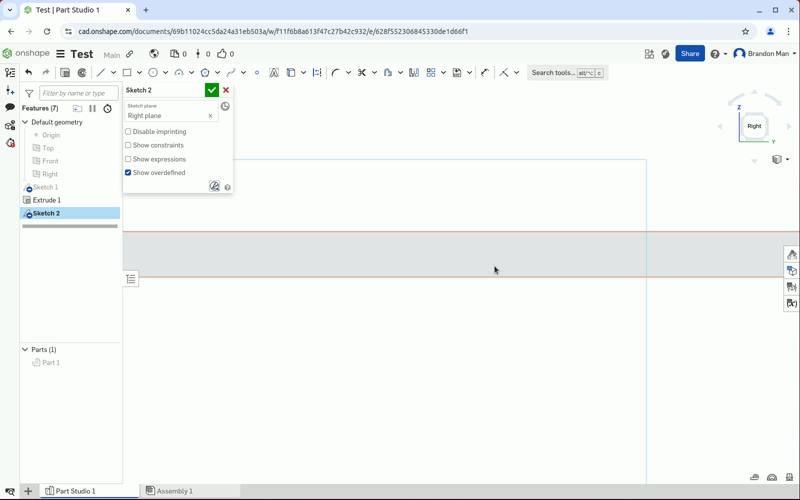
click(494, 265)
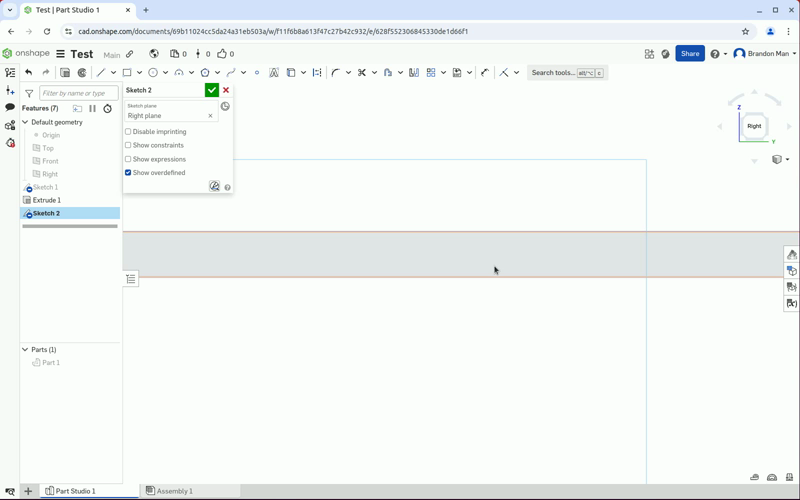
scroll(-6)
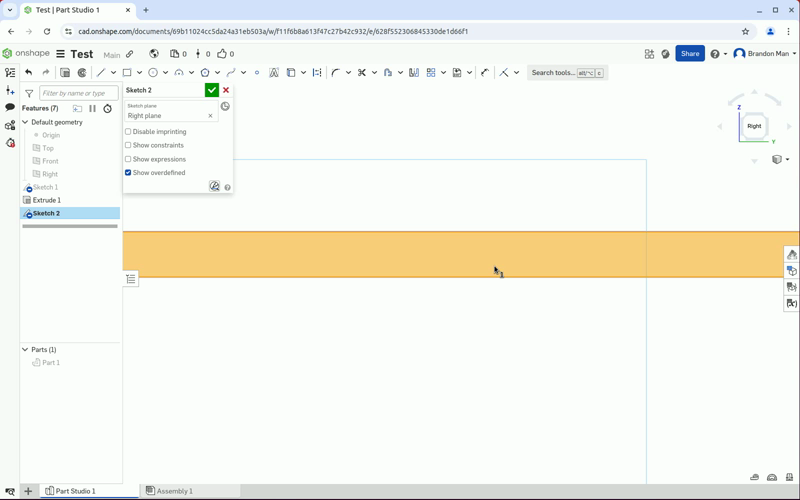
scroll(-6)
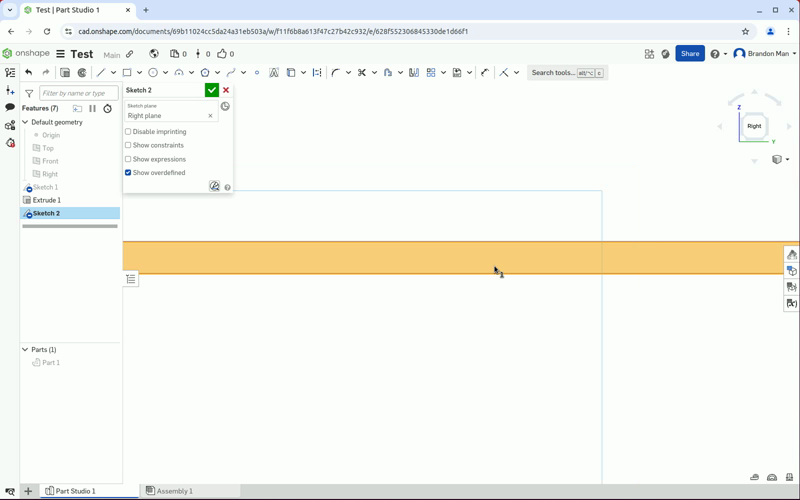
scroll(-6)
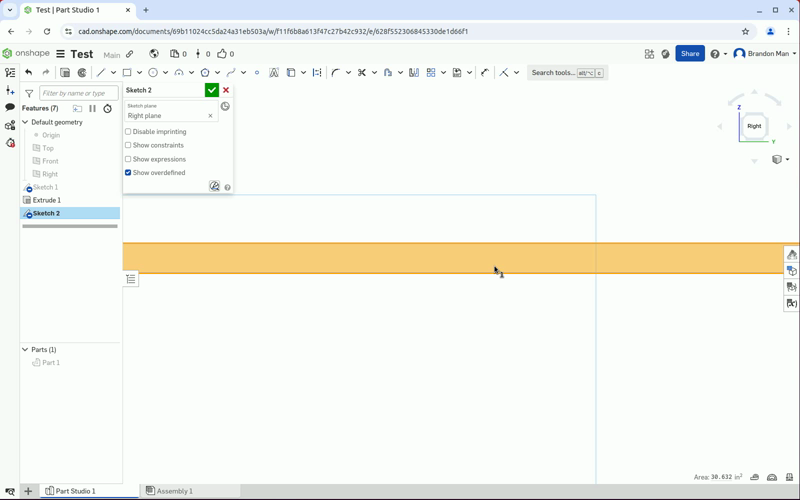
scroll(-6)
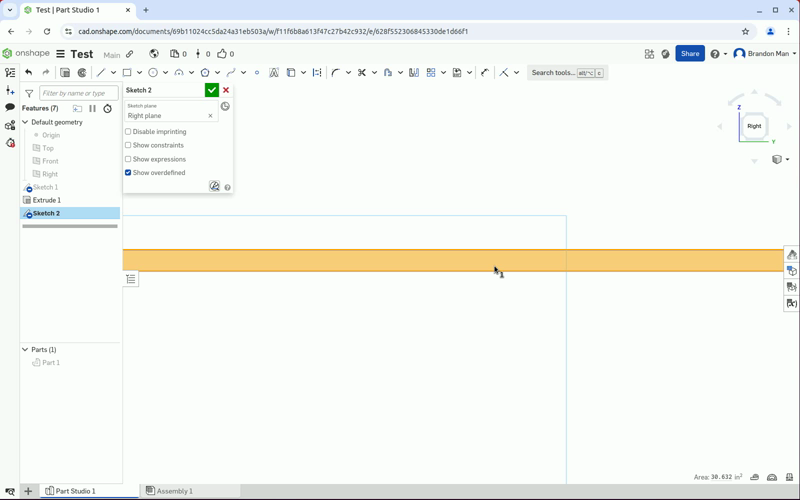
scroll(-6)
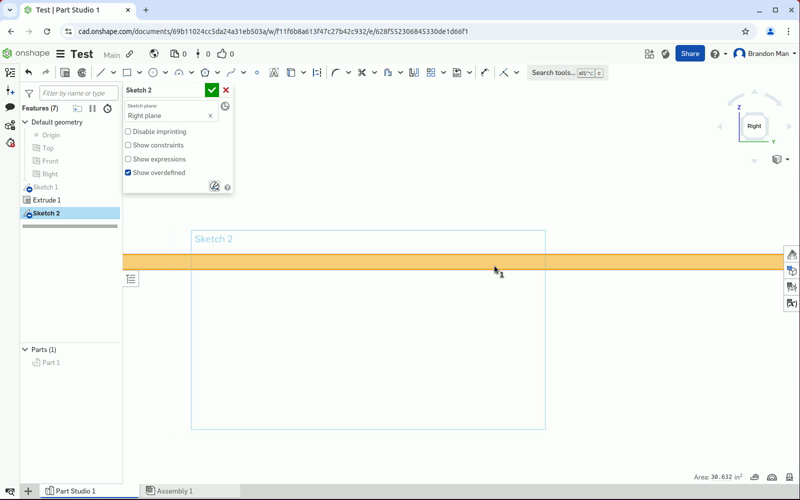
scroll(-6)
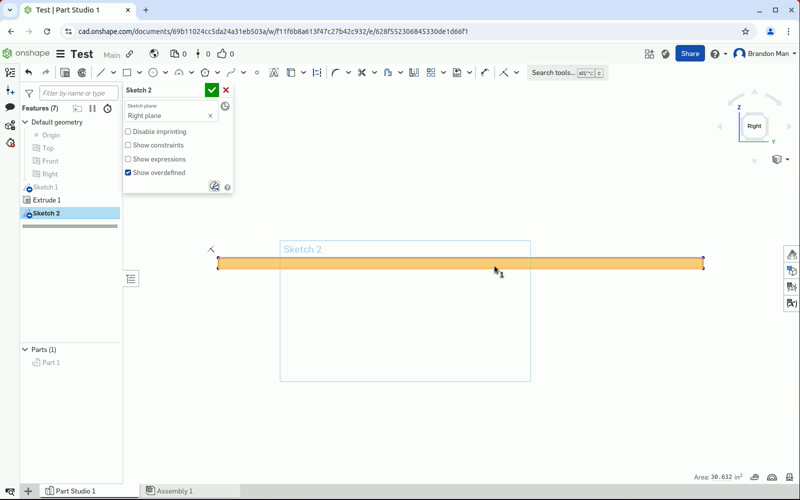
scroll(-6)
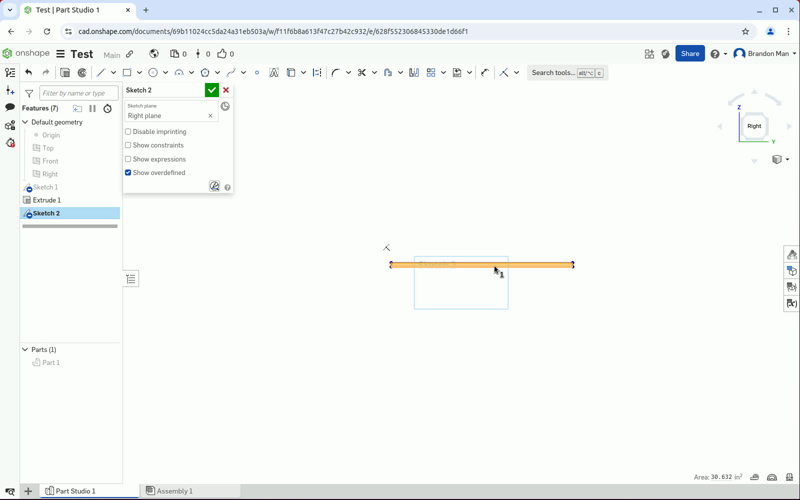
mouse_move(73, 352)
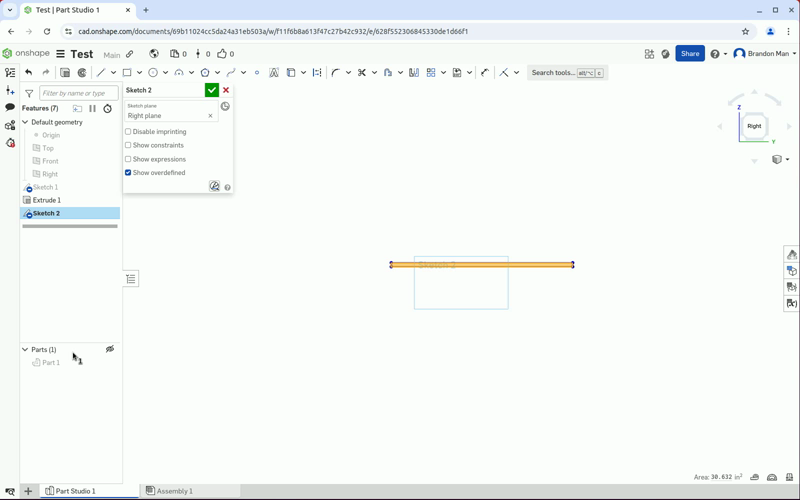
key(shift+y)
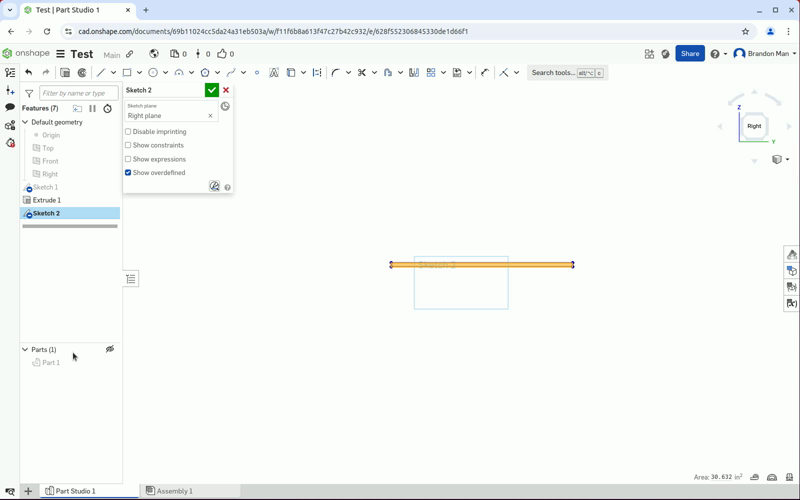
key(shift+e)
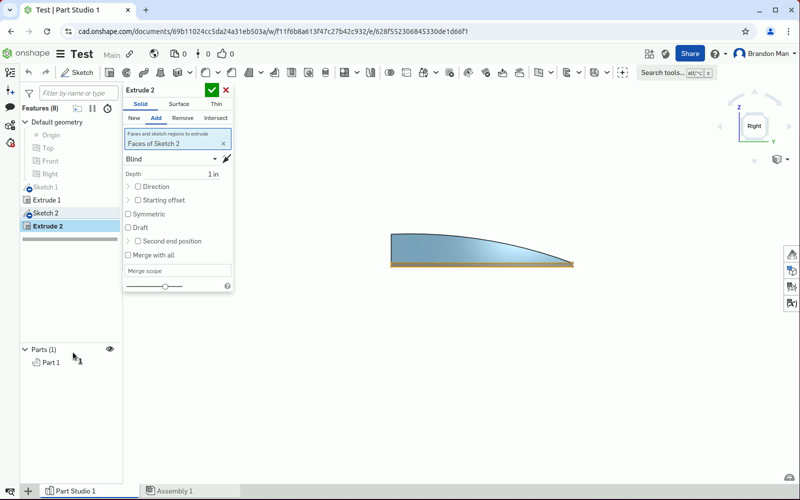
mouse_move(143, 106)
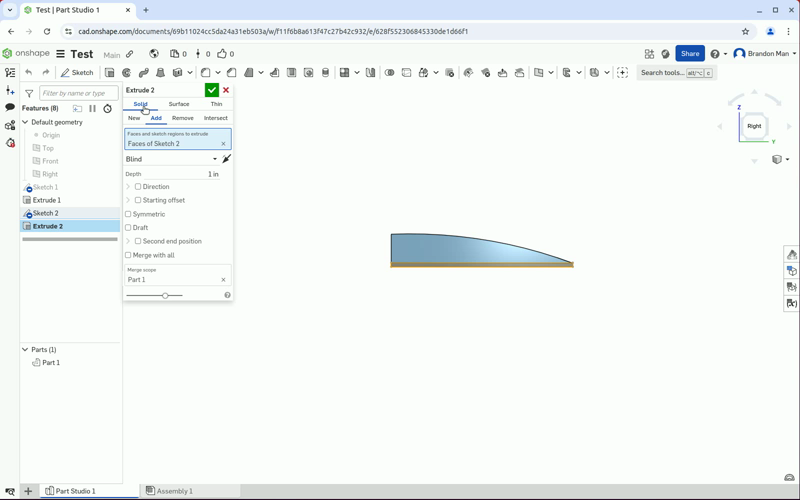
click(143, 106)
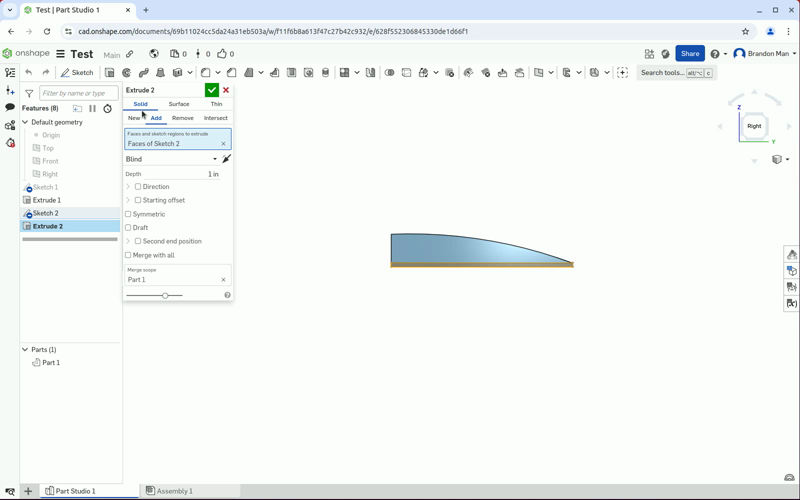
mouse_move(137, 120)
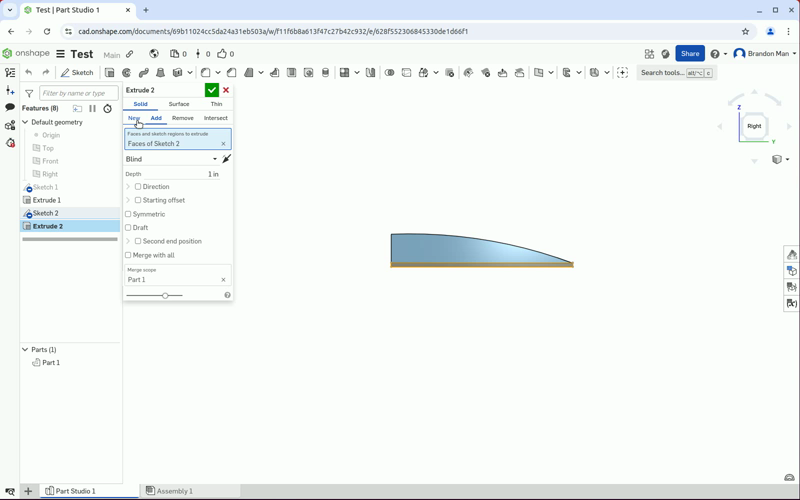
click(137, 120)
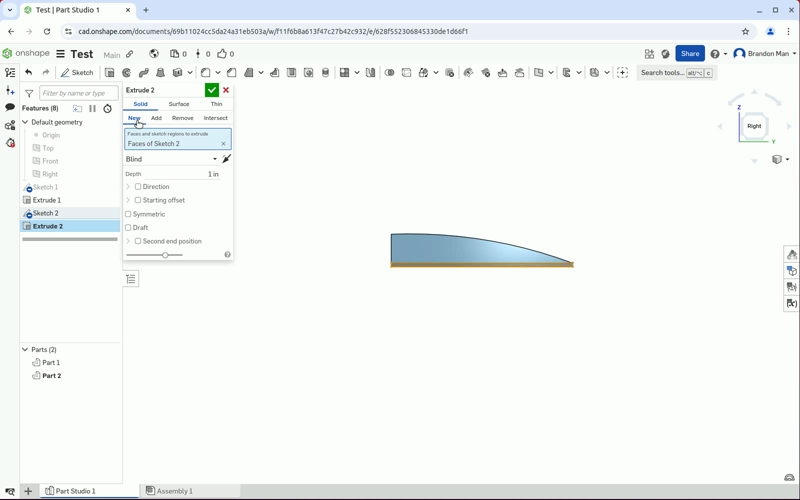
key(tab, 4)
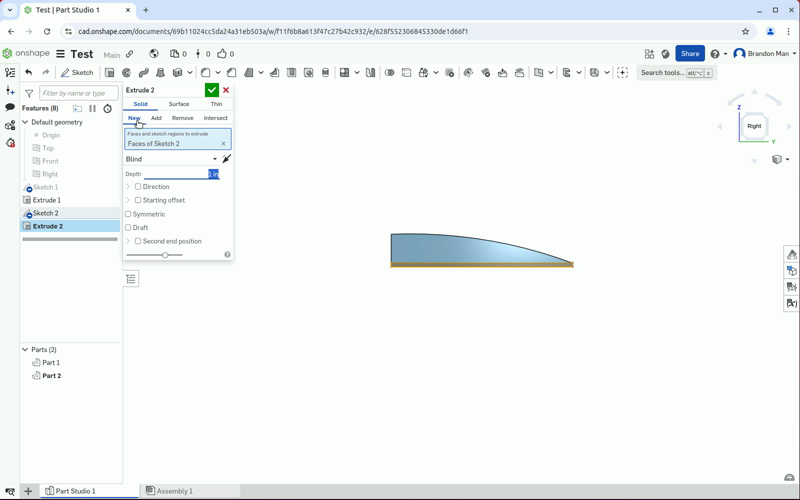
text(4.574)
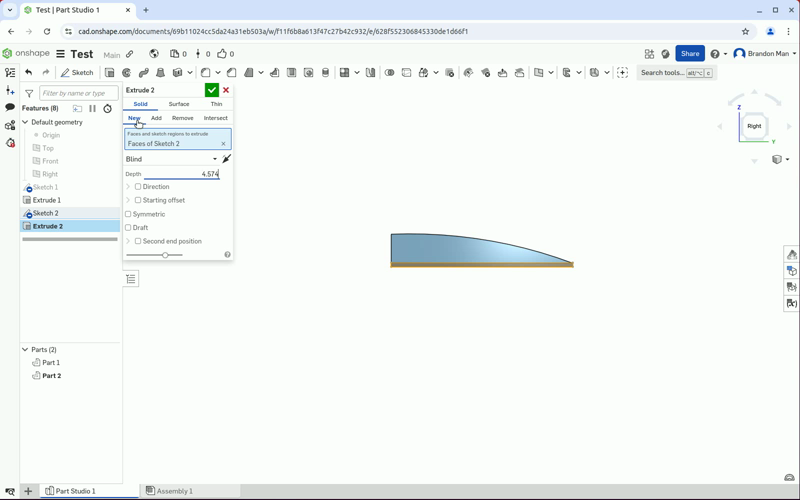
key(enter)
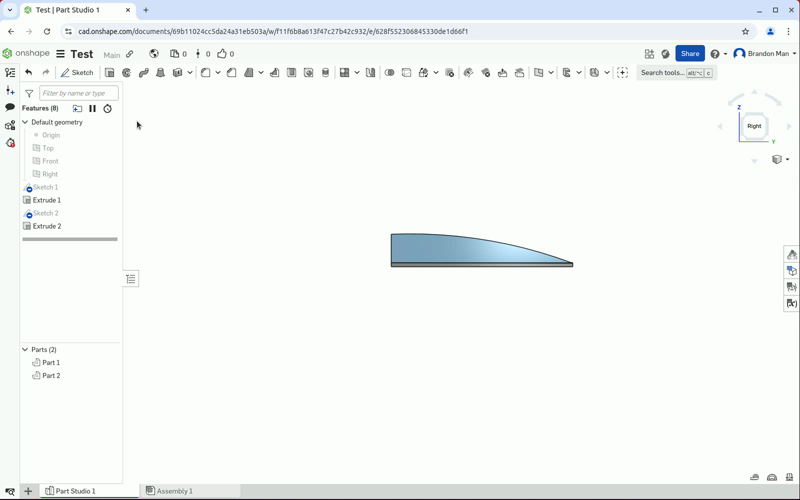
key(shift+h)
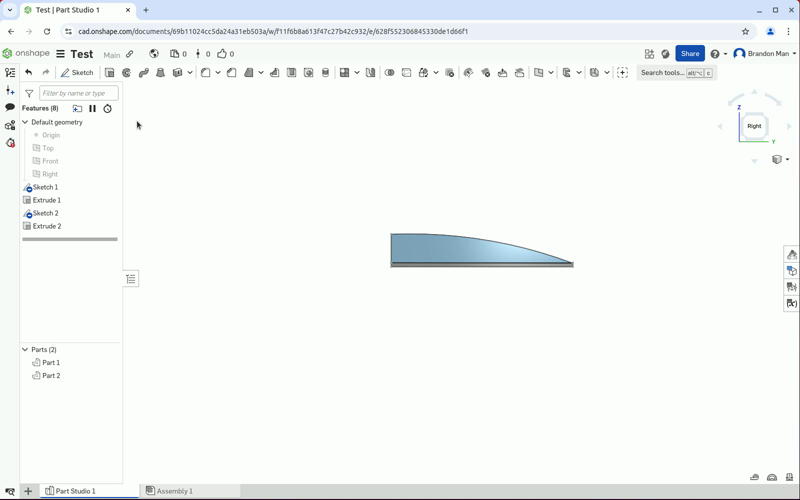
key(shift+h)
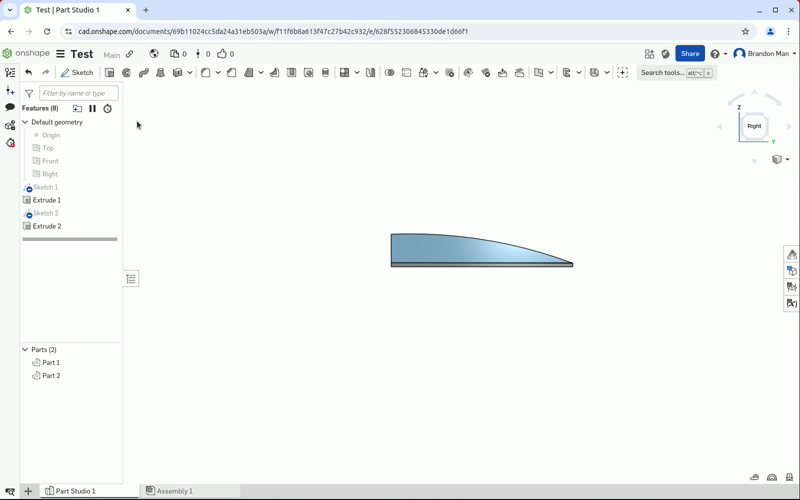
mouse_move(73, 189)
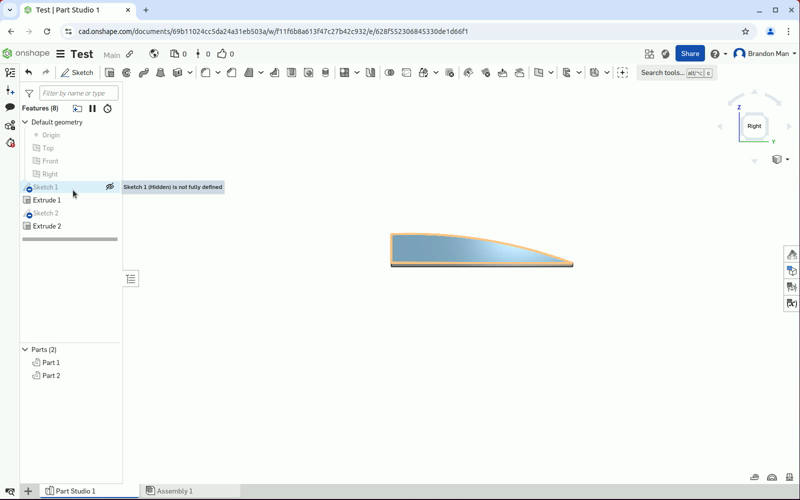
click(73, 189)
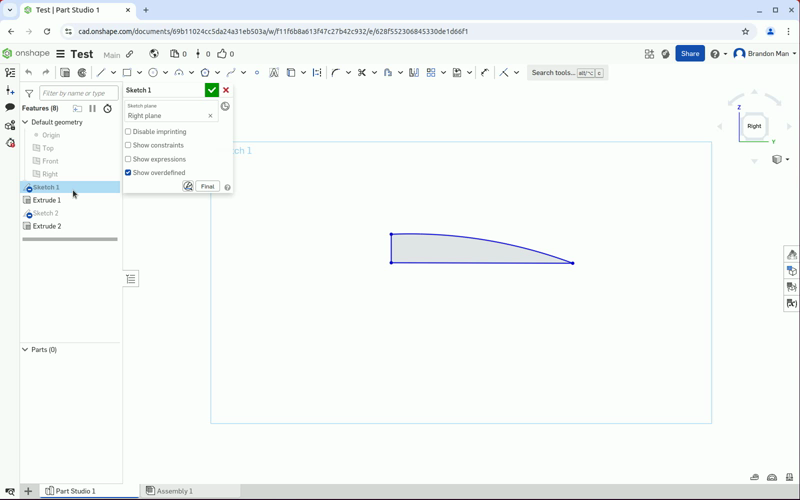
mouse_move(229, 92)
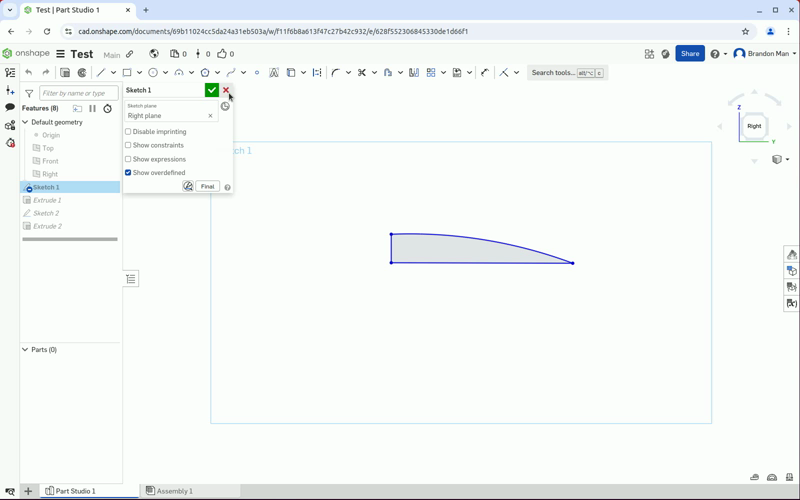
click(229, 92)
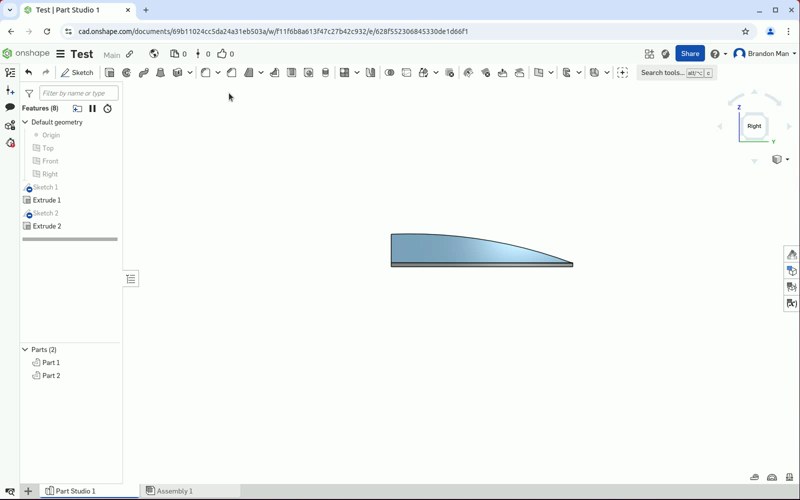
mouse_move(73, 352)
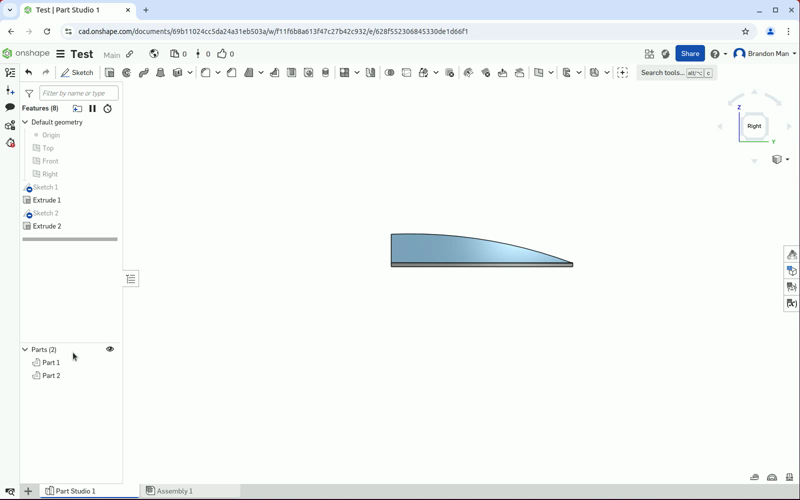
key(y)
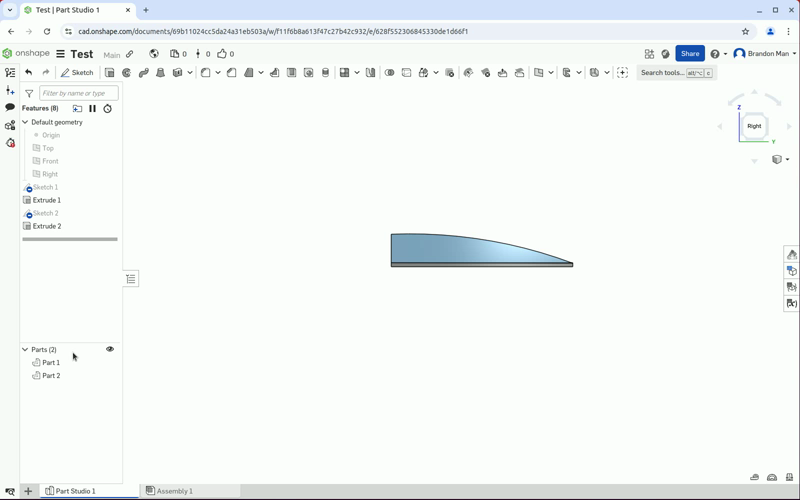
key(shift+p)
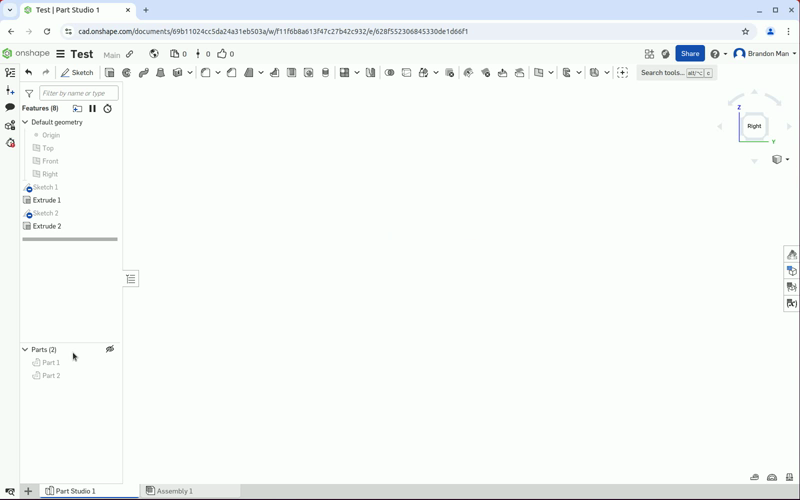
key(space)
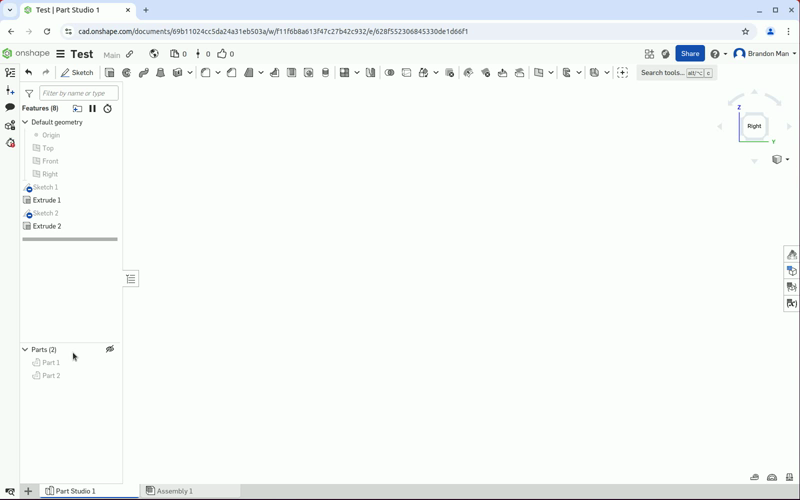
key_down(shift)
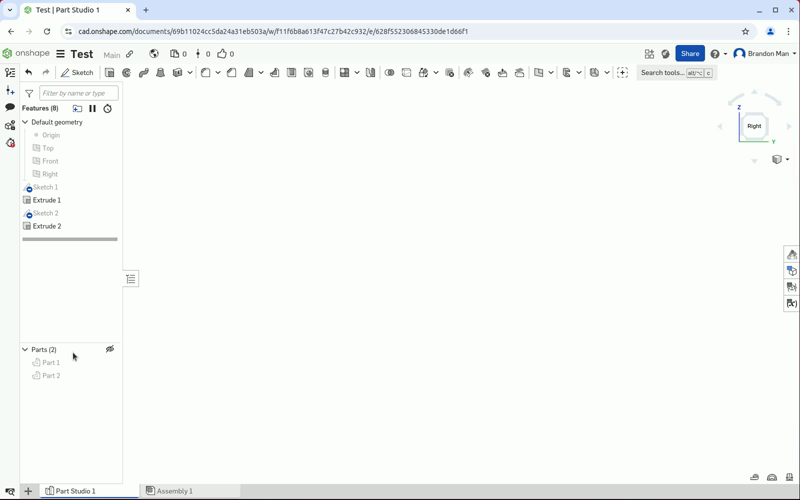
key(right)
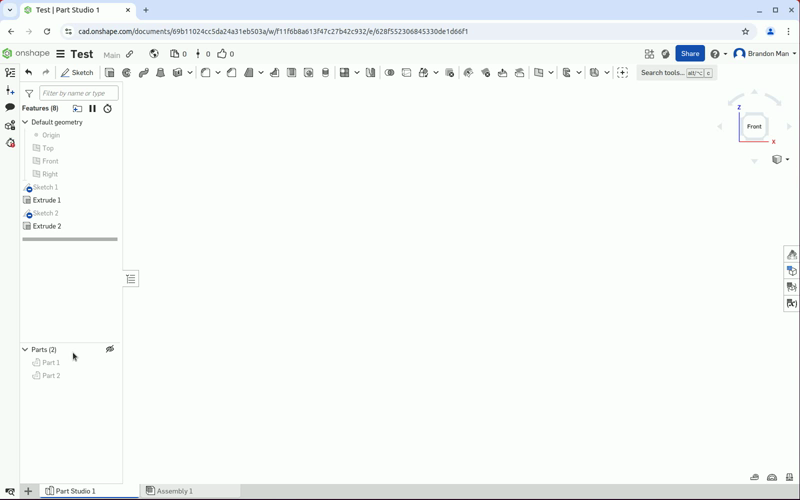
key_up(shift)
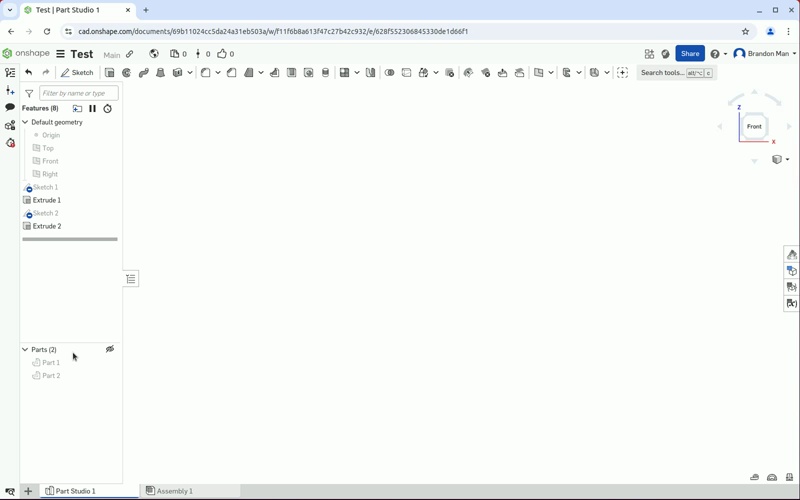
mouse_move(73, 352)
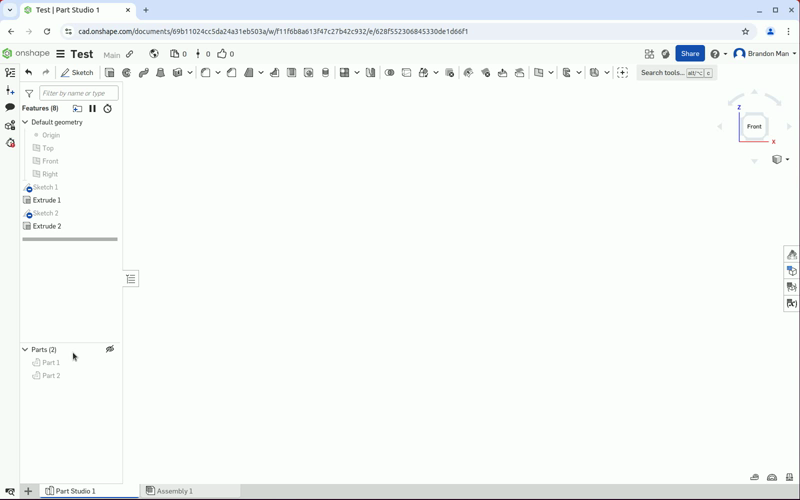
key(shift+y)
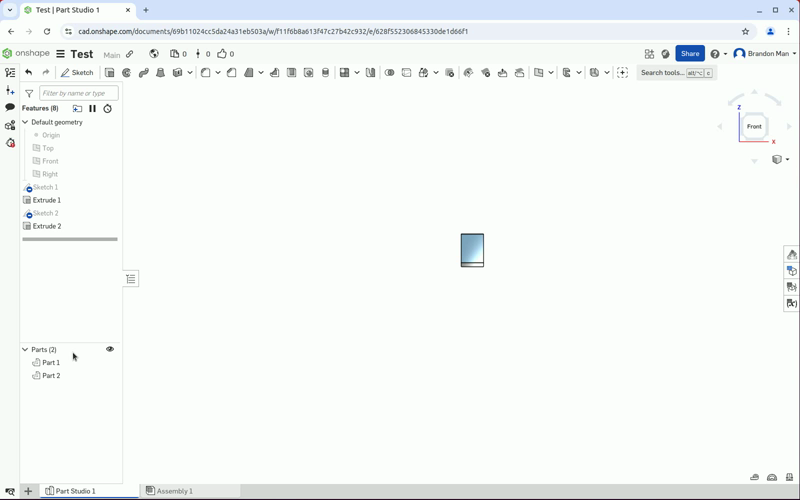
mouse_move(541, 75)
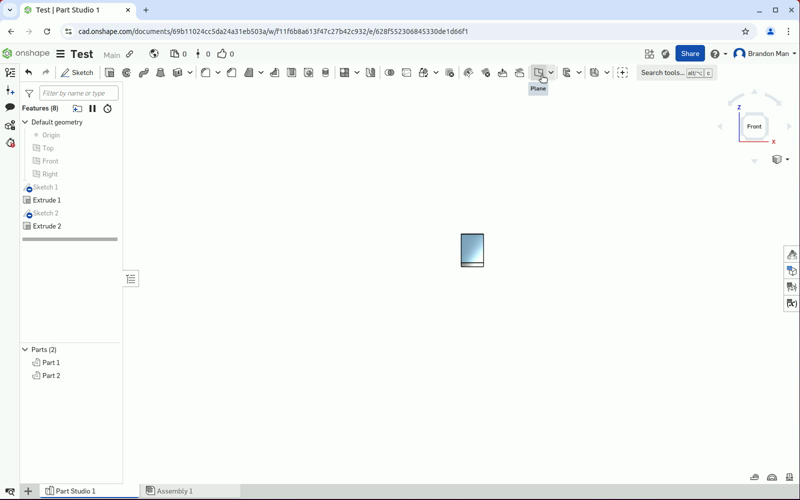
click(541, 75)
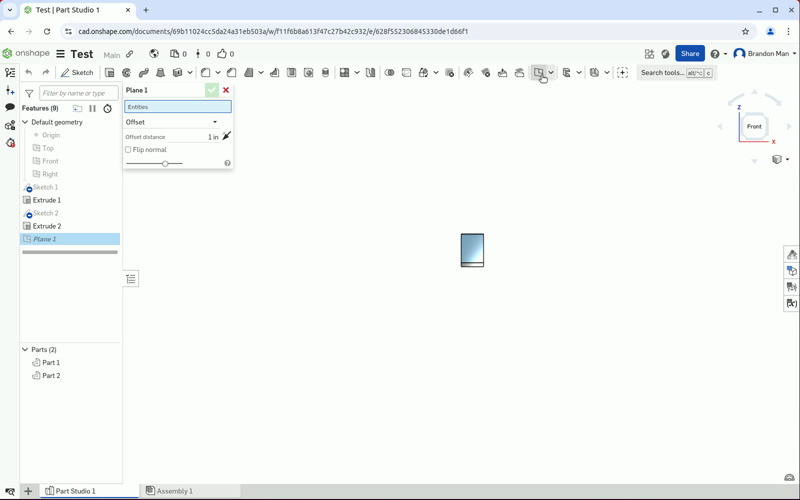
mouse_move(73, 163)
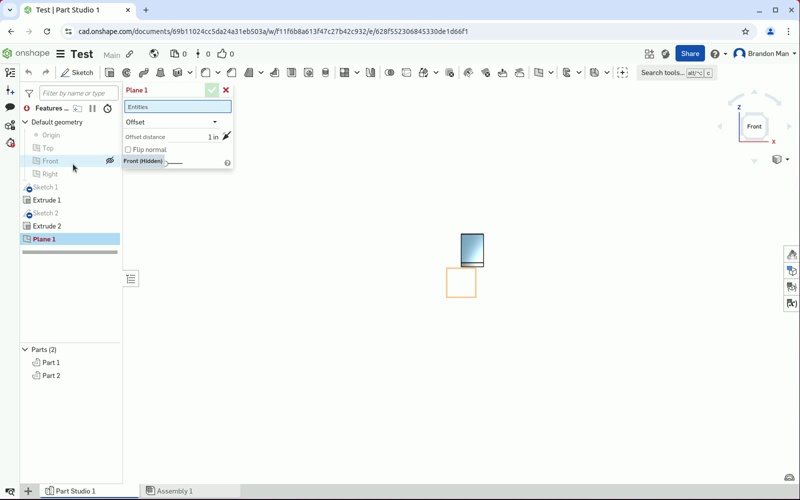
click(73, 163)
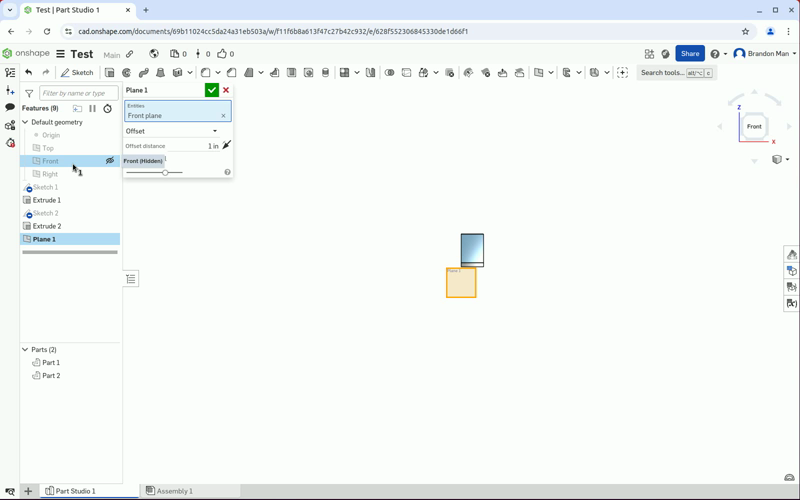
key(tab, 2)
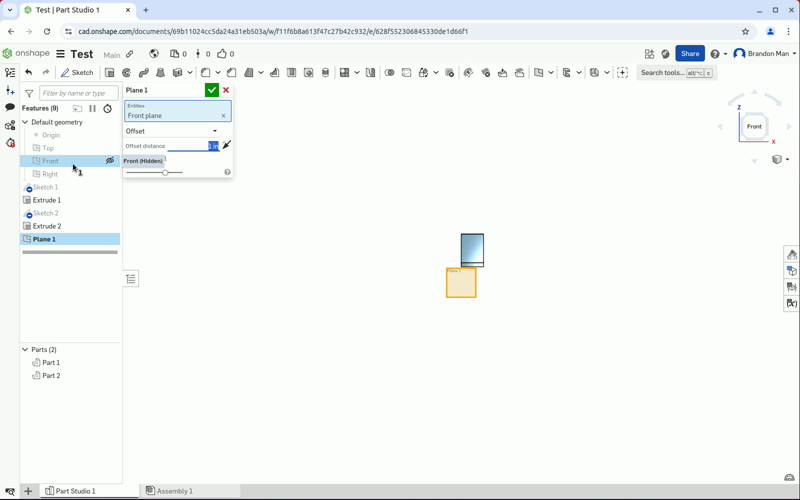
text(14.204)
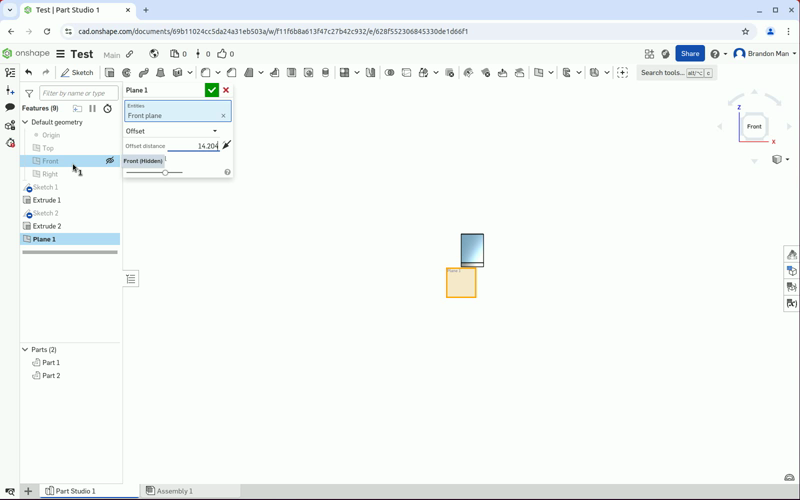
key(enter, 2)
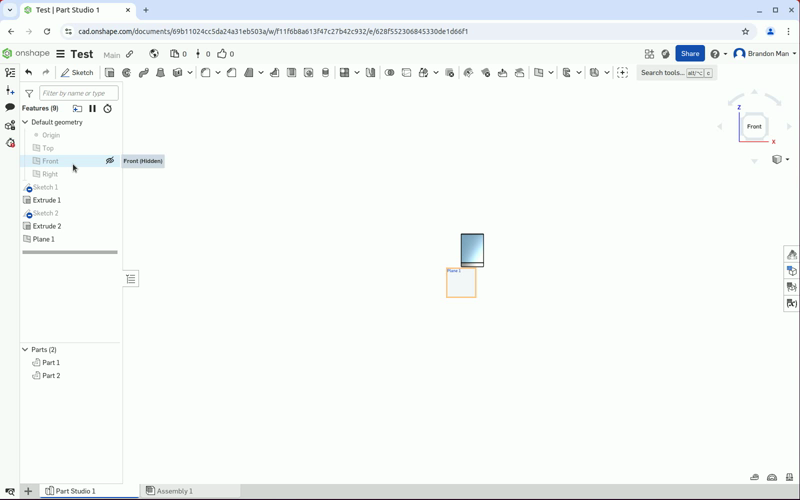
key(shift+s)
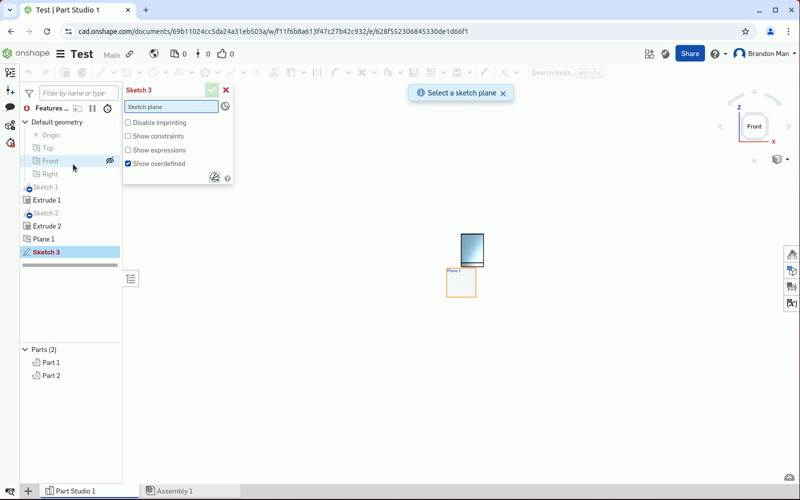
mouse_move(73, 241)
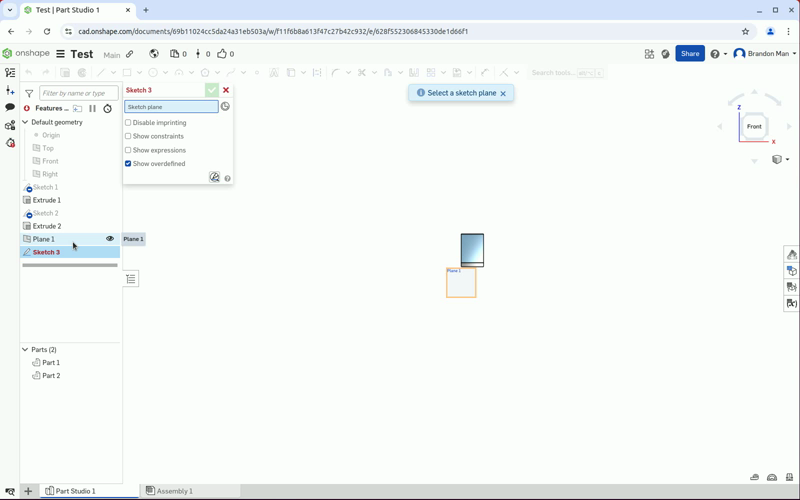
click(73, 241)
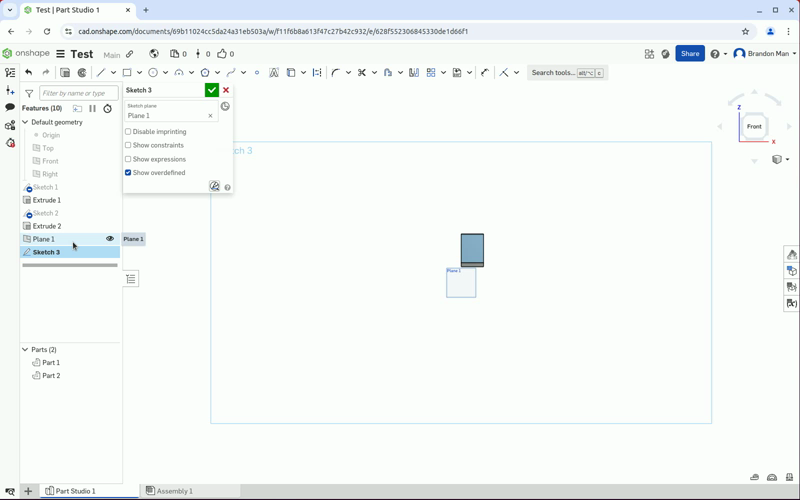
mouse_move(73, 352)
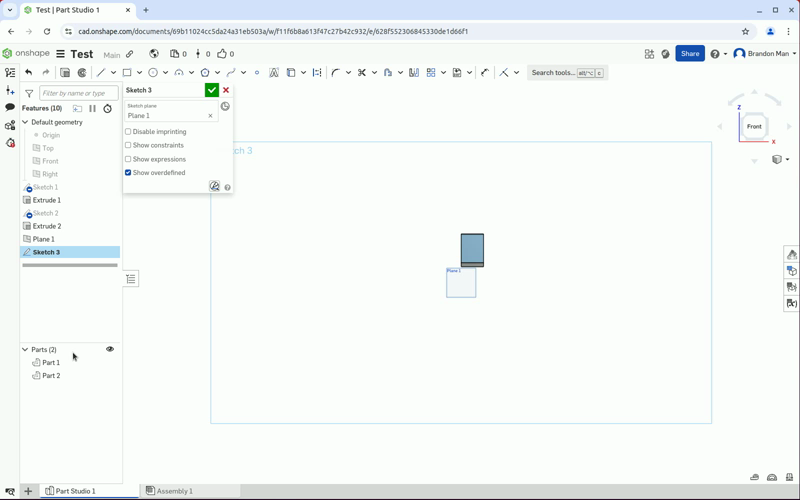
key(y)
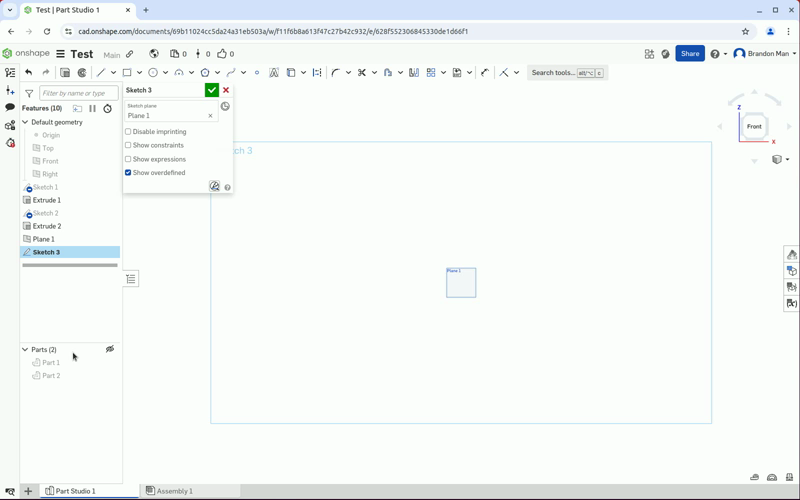
key(l)
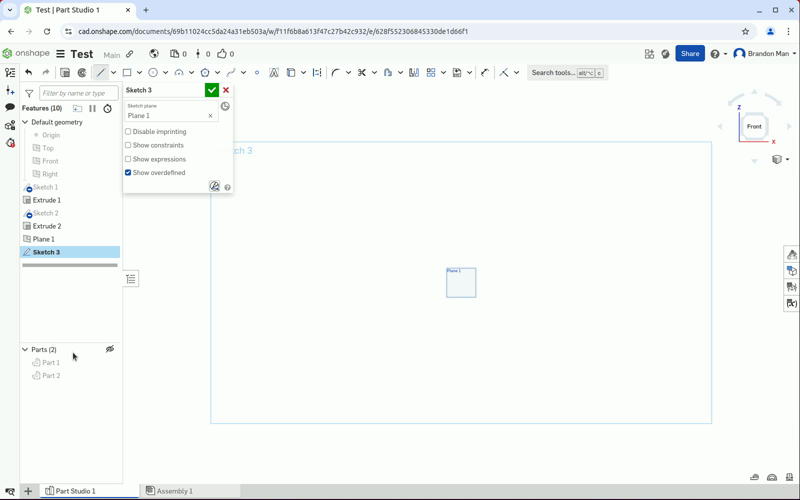
key_down(shift)
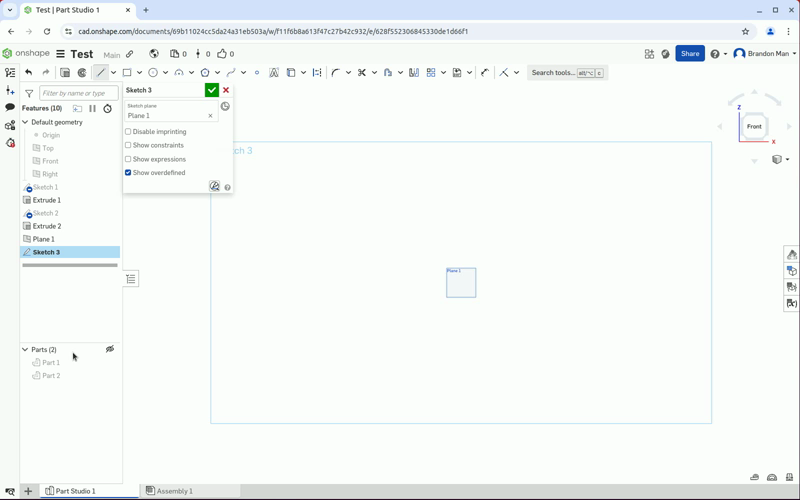
mouse_move(466, 262)
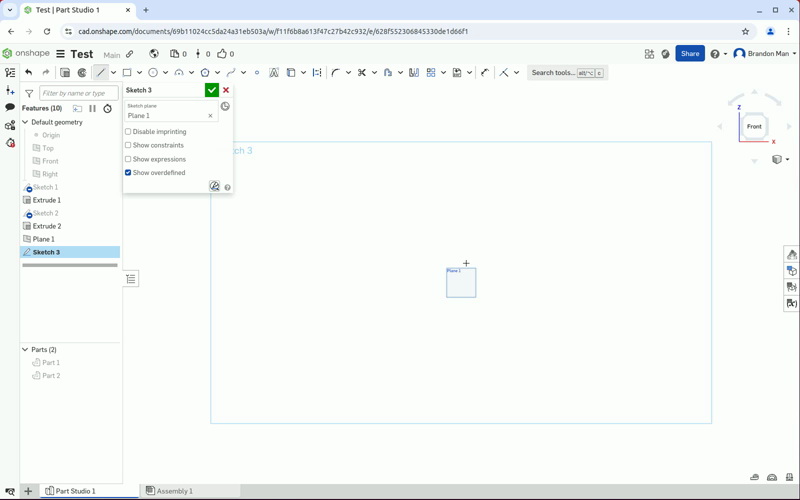
click(466, 262)
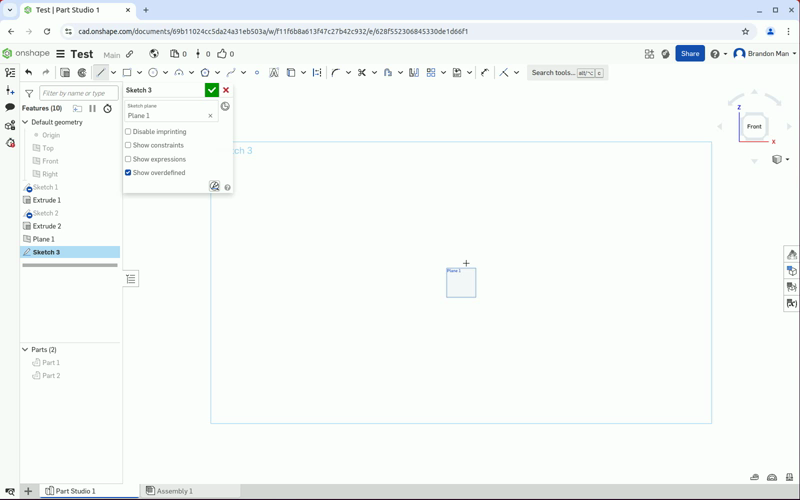
key_up(shift)
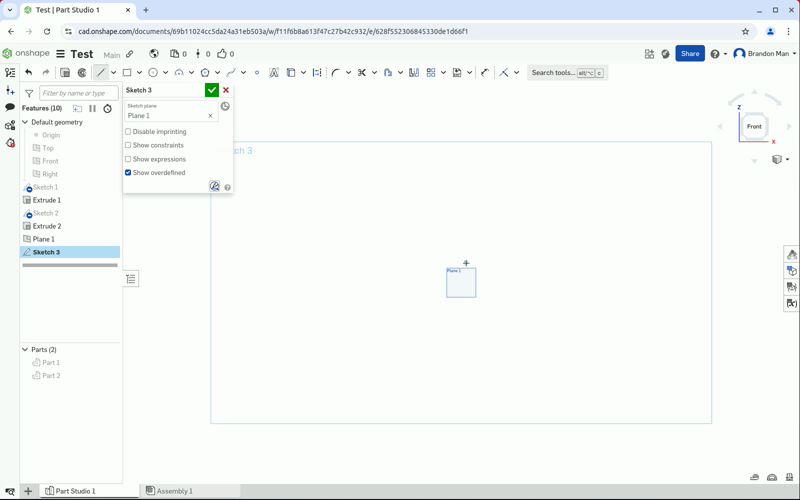
key_down(shift)
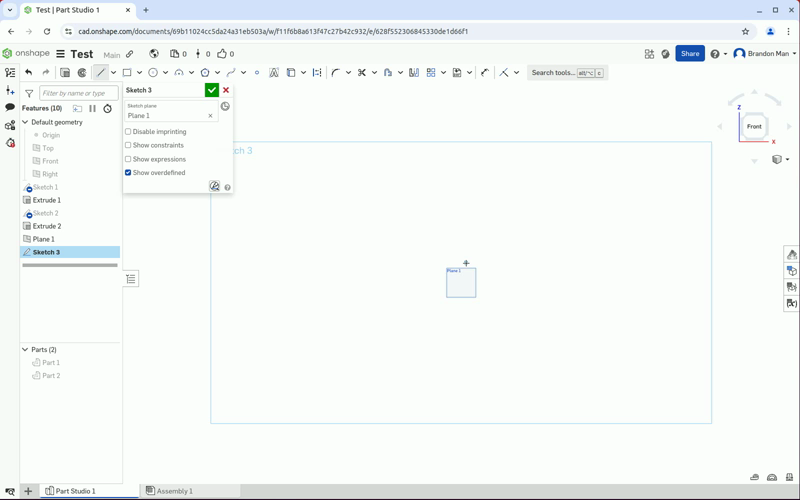
mouse_move(496, 262)
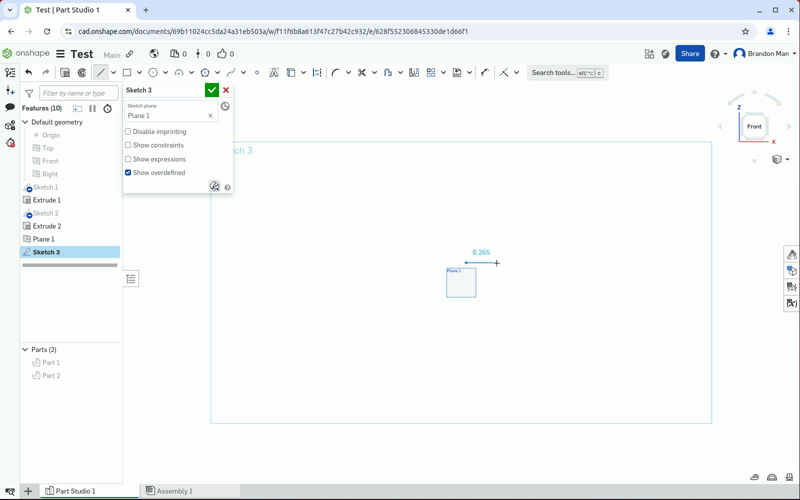
mouse_move(479, 262)
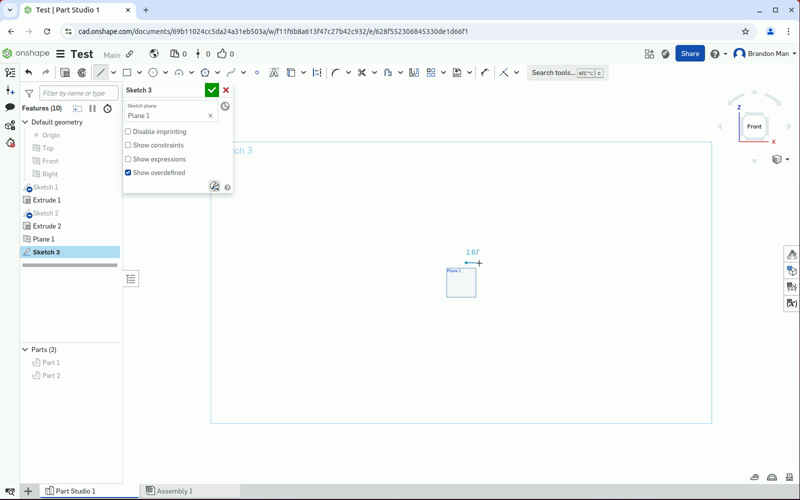
click(479, 262)
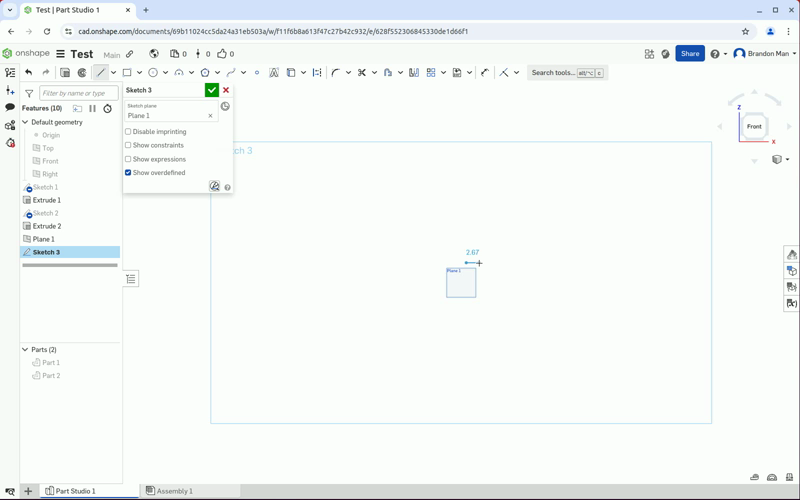
key_up(shift)
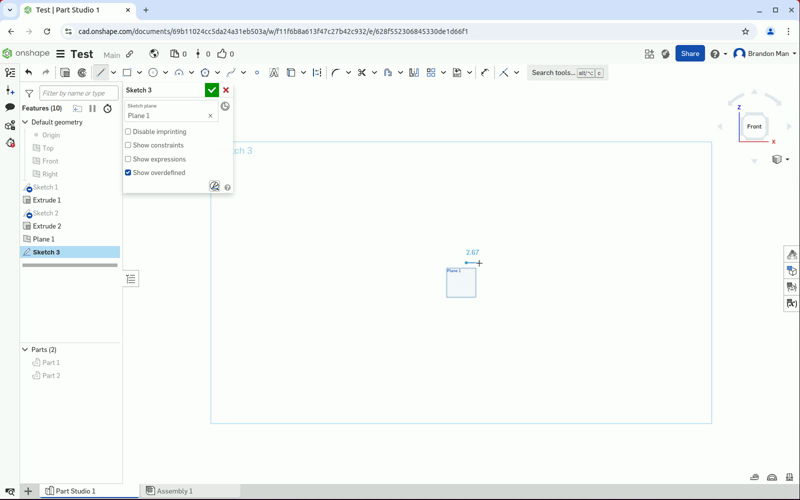
key_down(shift)
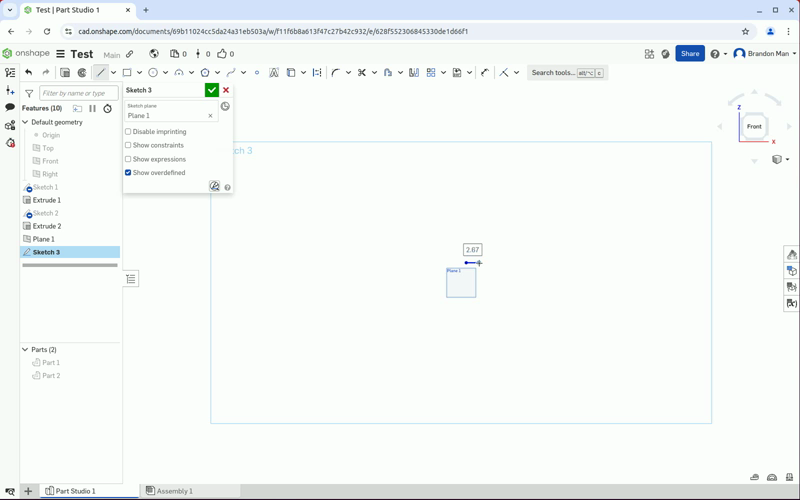
mouse_move(509, 262)
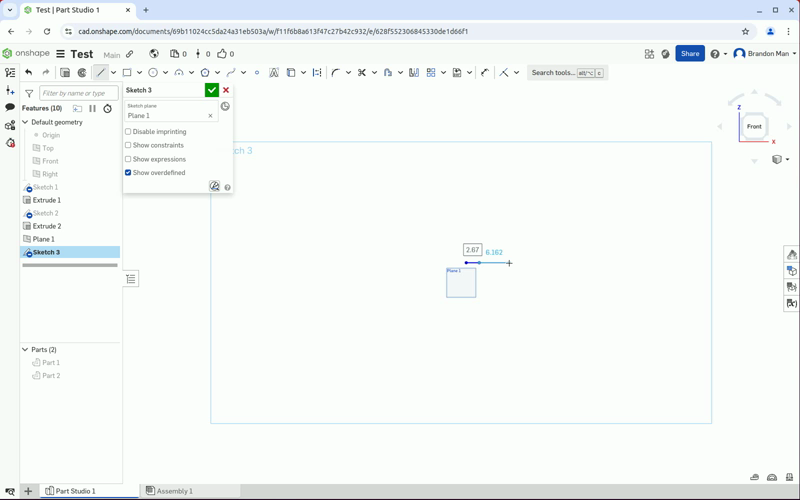
mouse_move(479, 250)
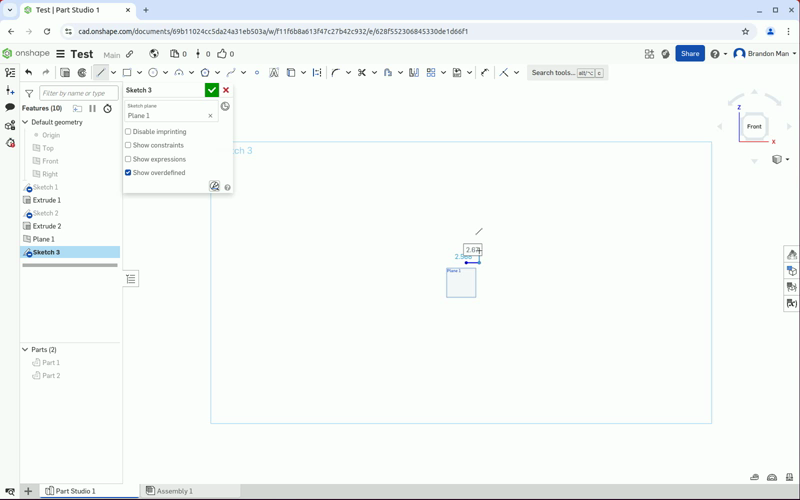
click(479, 250)
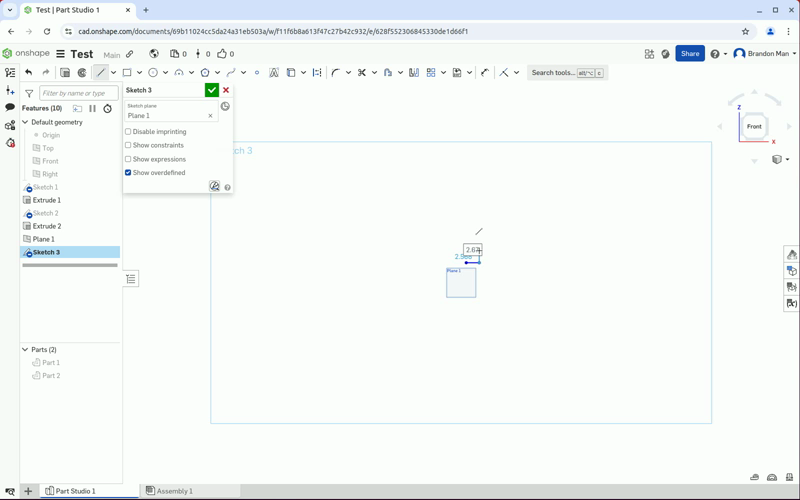
key_up(shift)
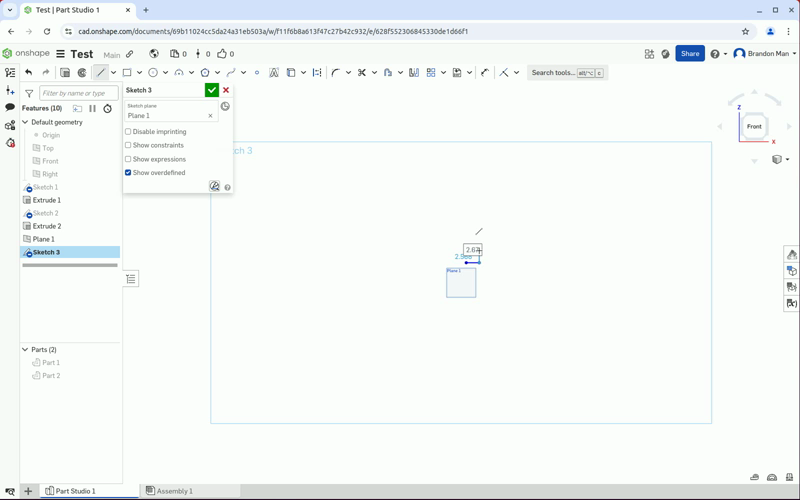
key_down(shift)
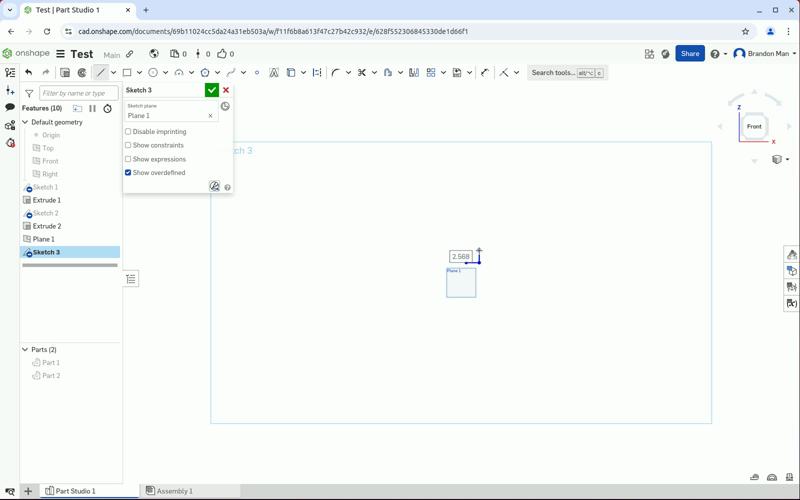
mouse_move(509, 250)
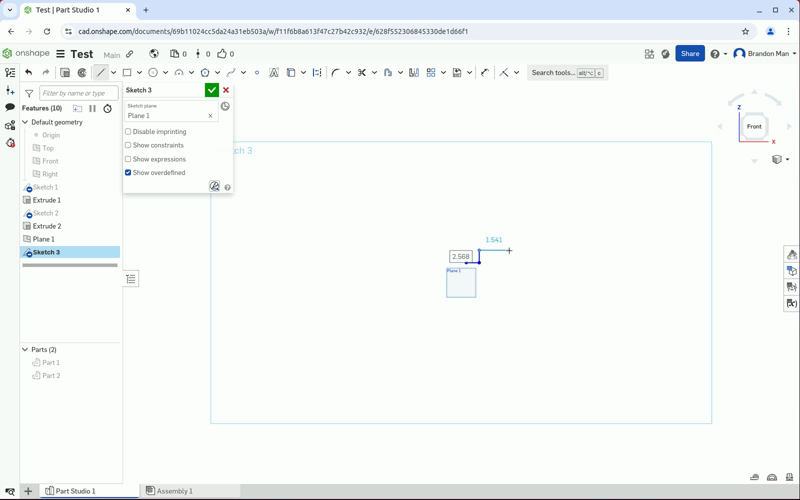
mouse_move(466, 250)
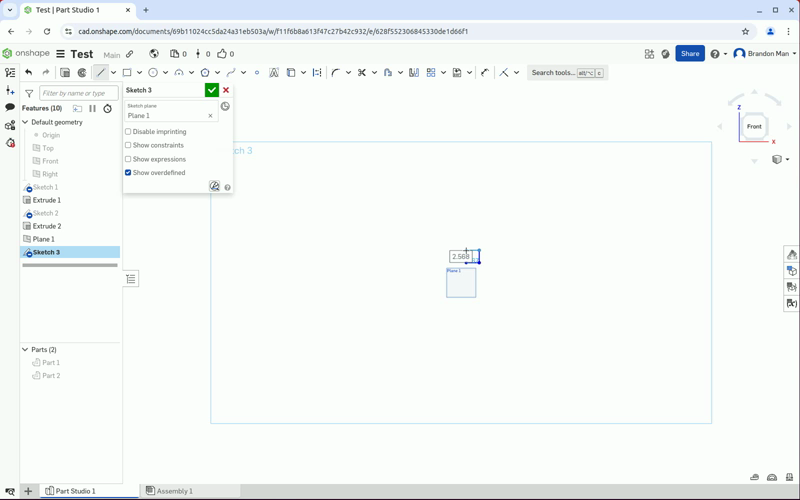
click(466, 250)
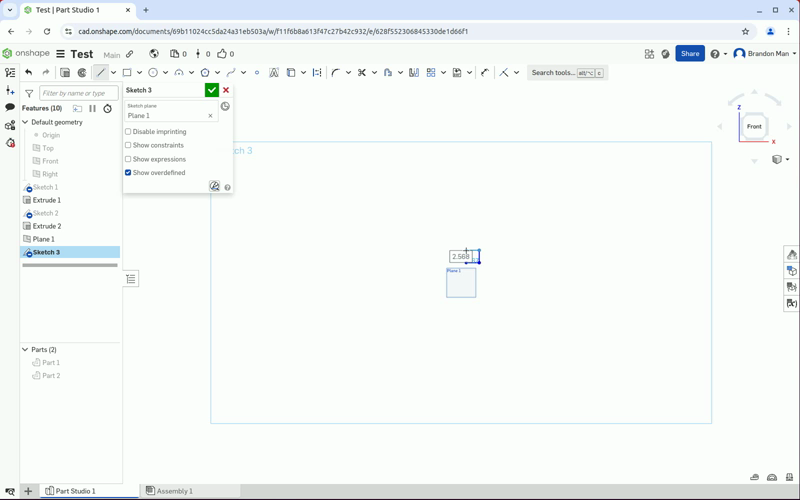
key_up(shift)
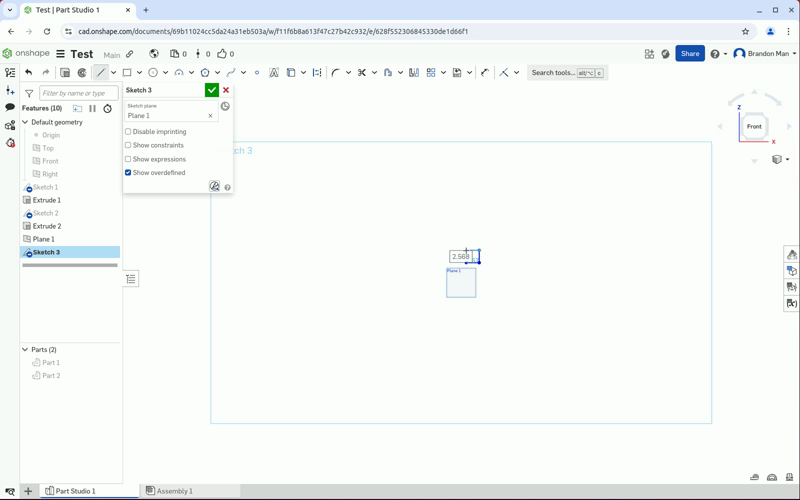
mouse_move(496, 250)
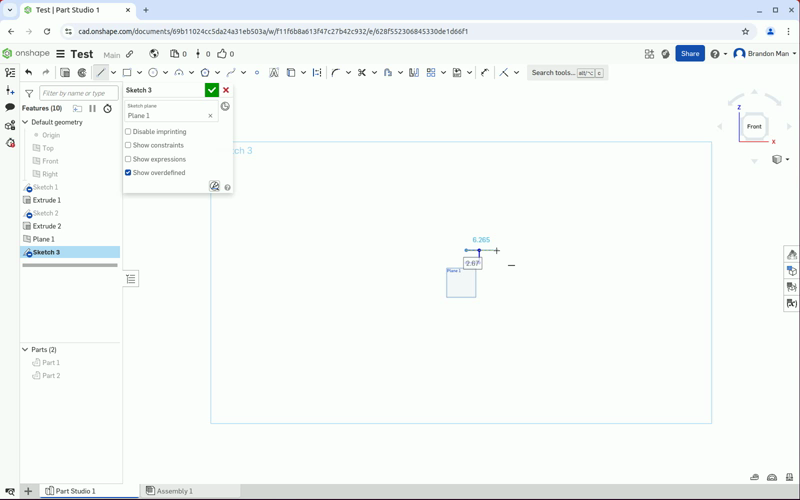
key_down(shift)
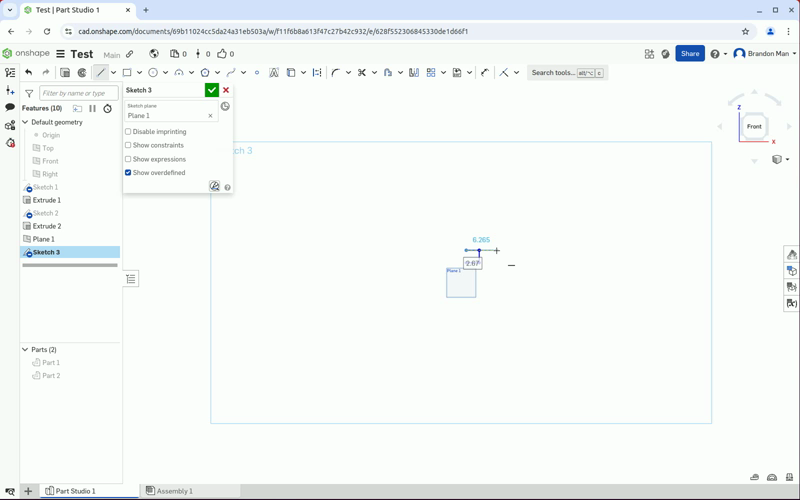
mouse_move(466, 262)
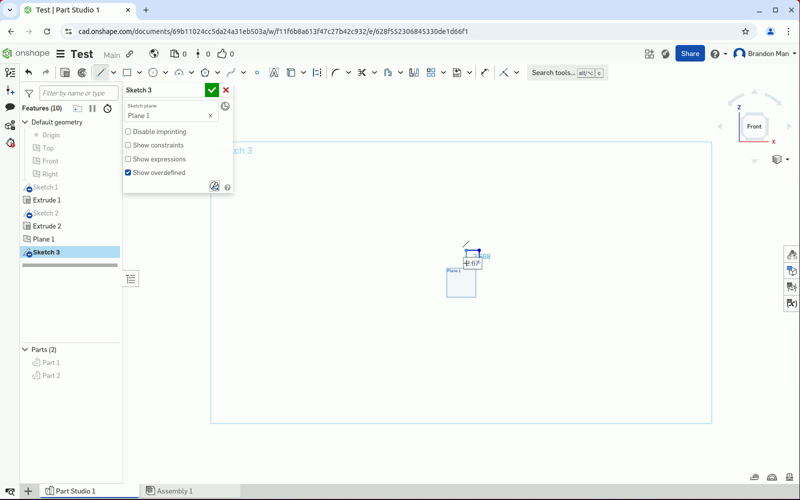
key_up(shift)
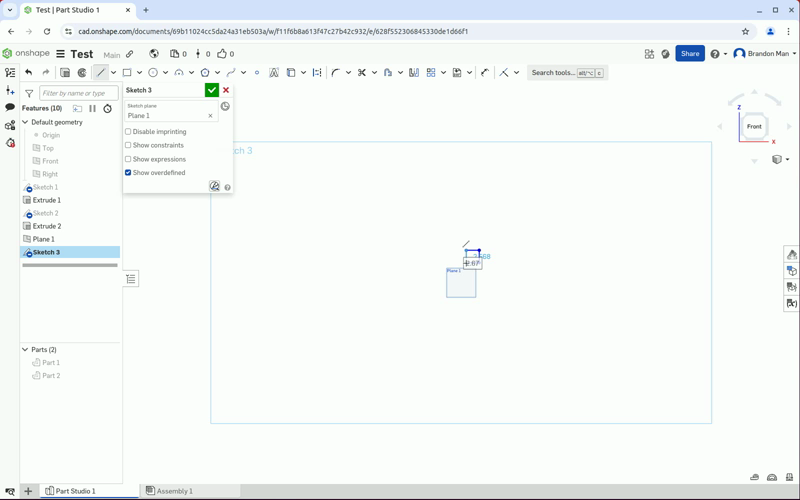
click(466, 262)
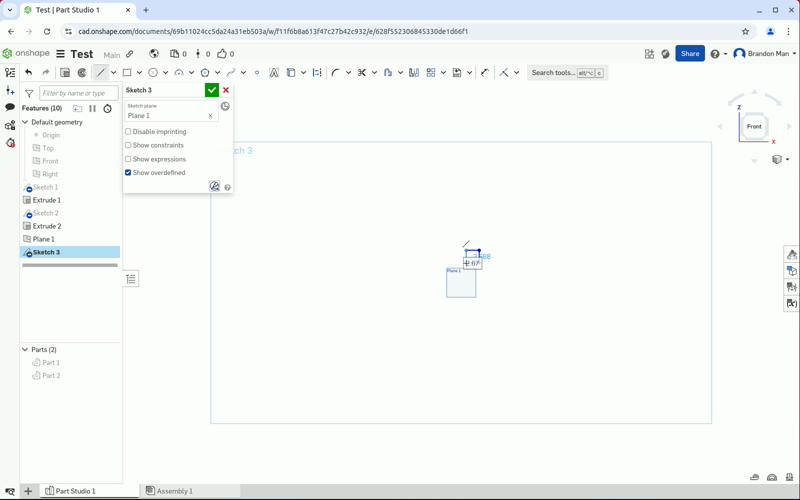
key(esc)
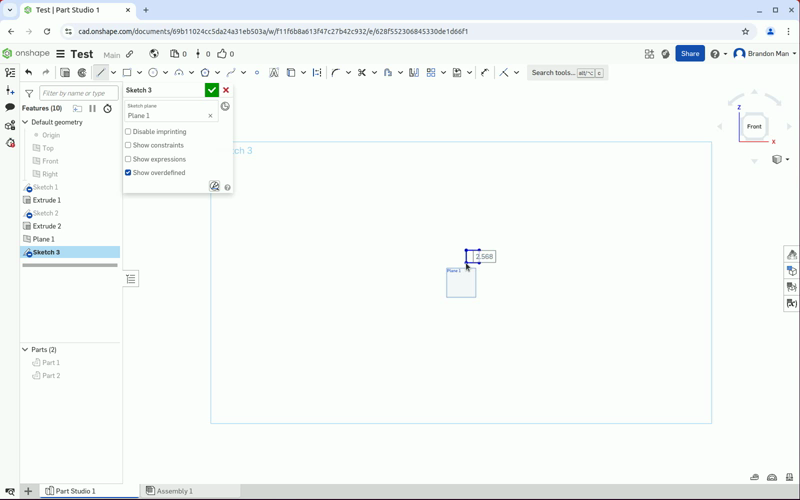
mouse_move(470, 251)
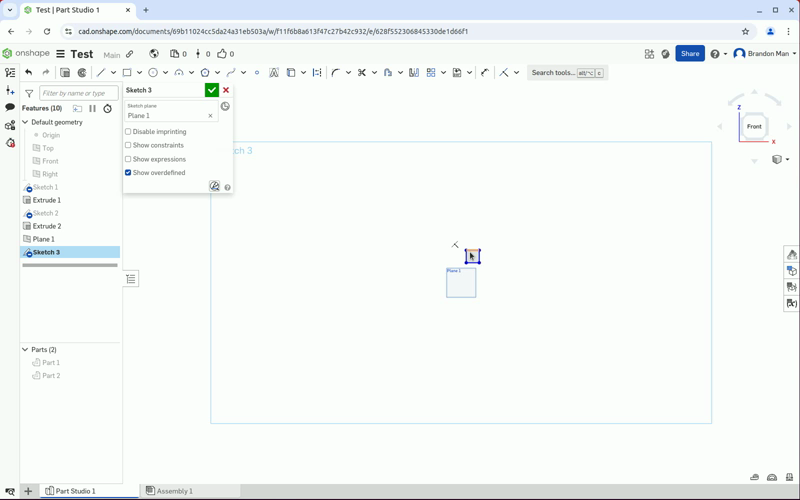
scroll(6)
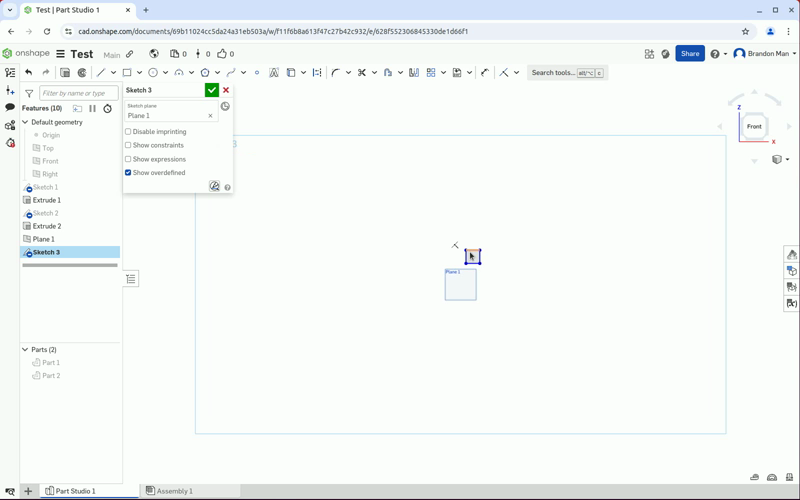
scroll(6)
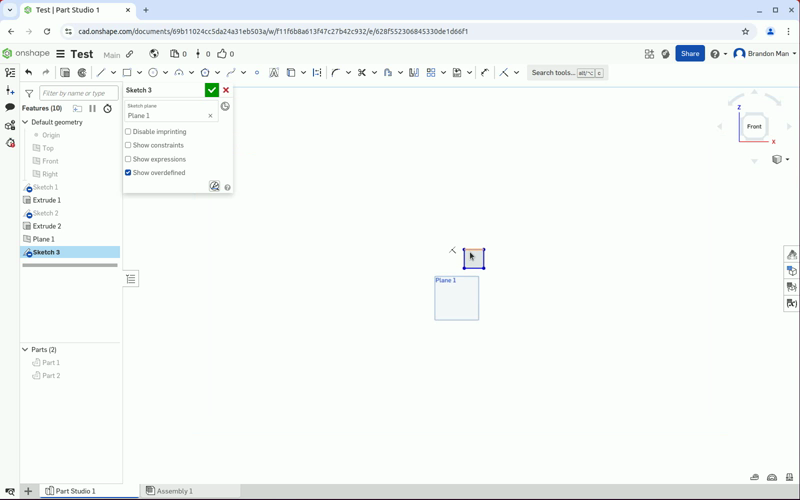
scroll(6)
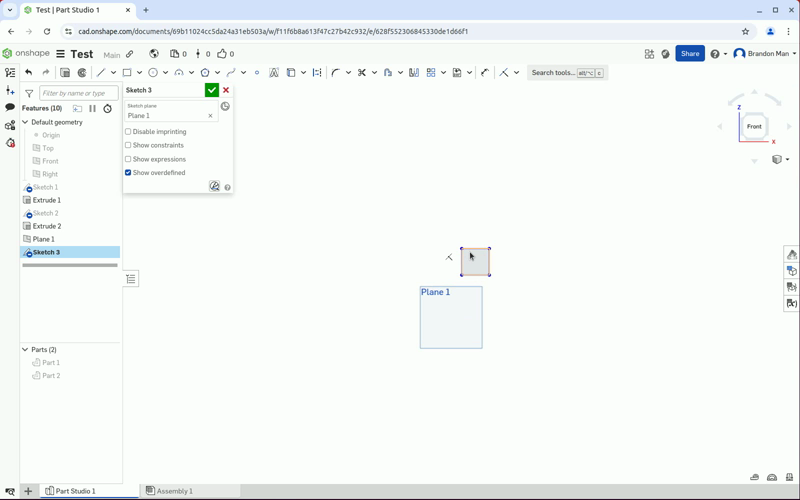
scroll(6)
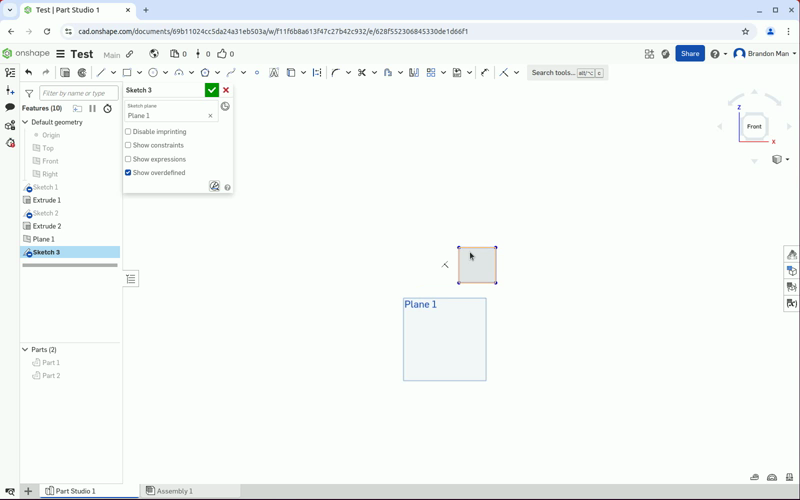
scroll(6)
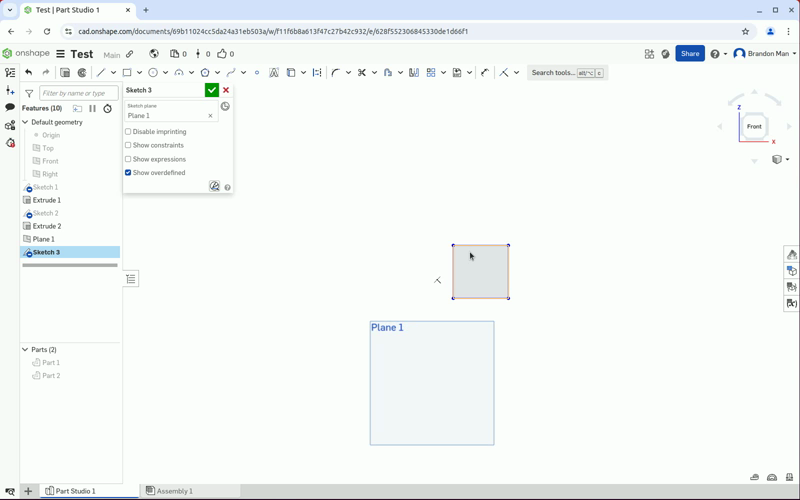
scroll(6)
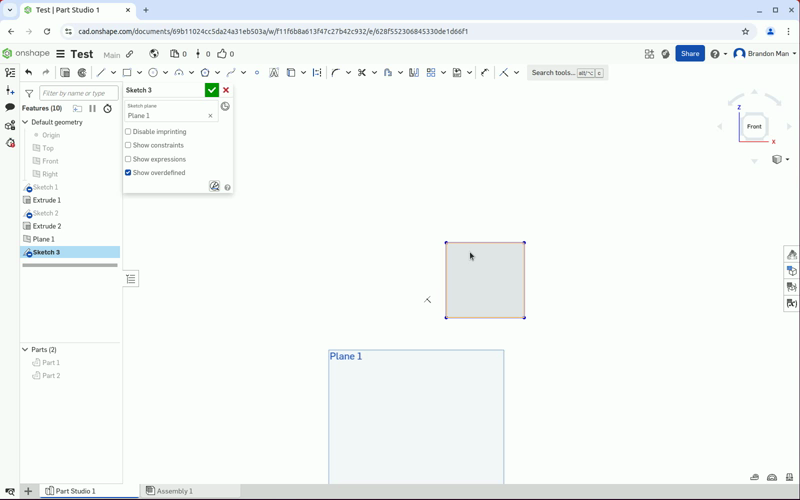
scroll(6)
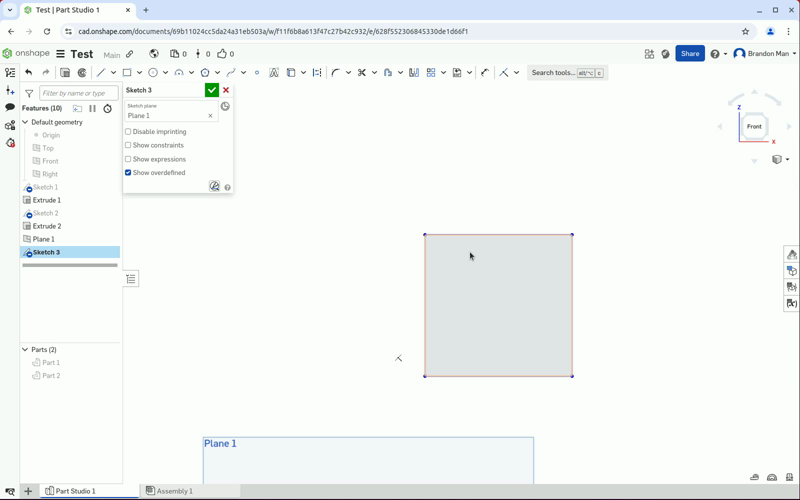
click(470, 251)
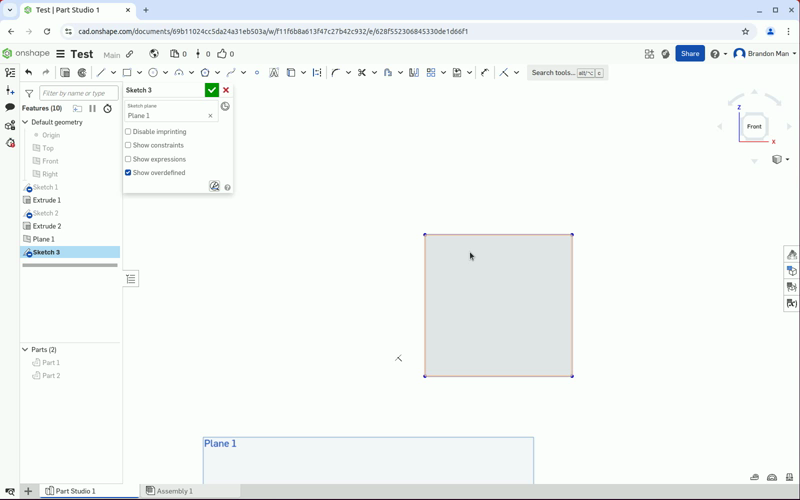
scroll(-6)
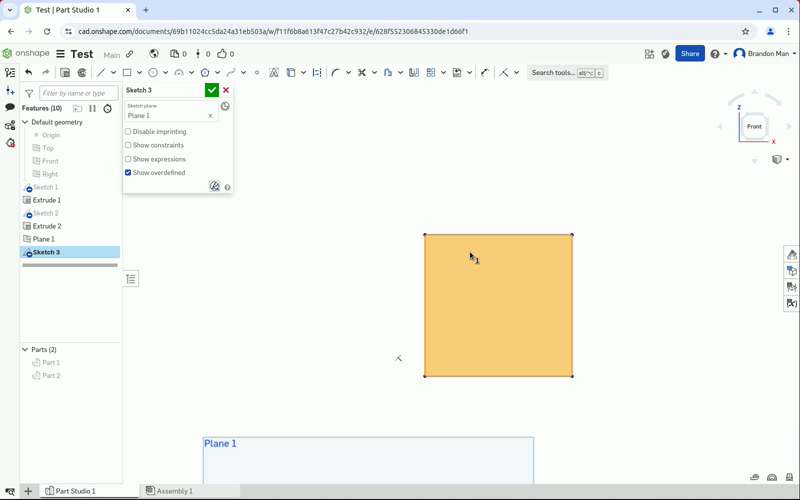
scroll(-6)
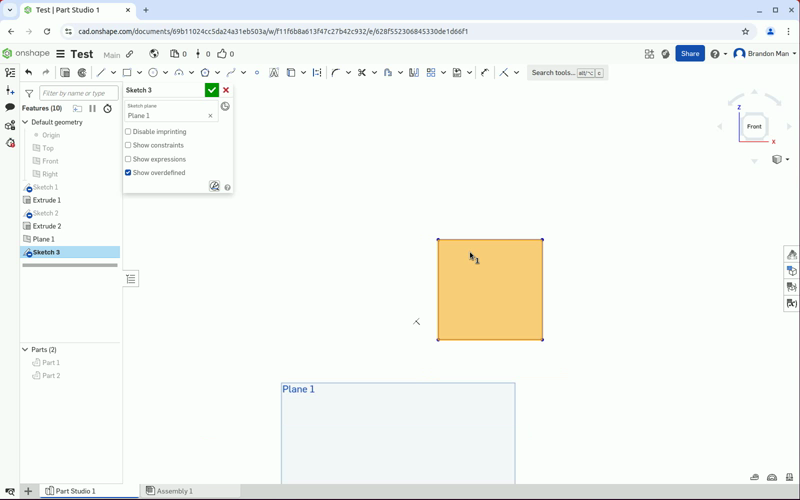
scroll(-6)
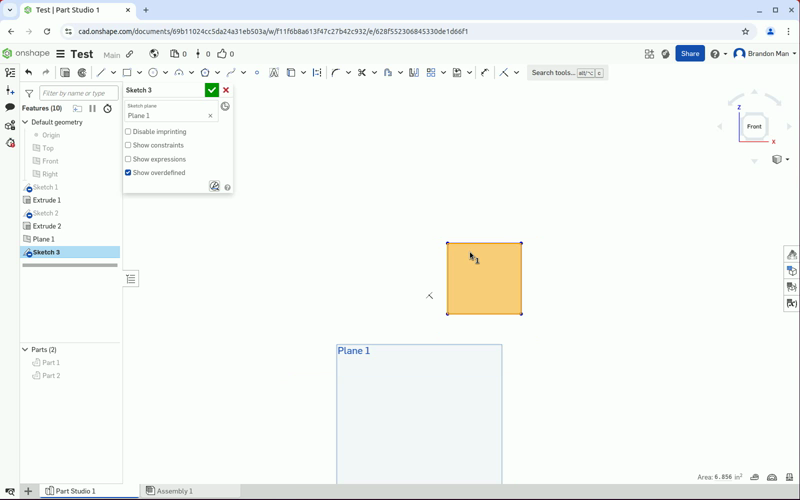
scroll(-6)
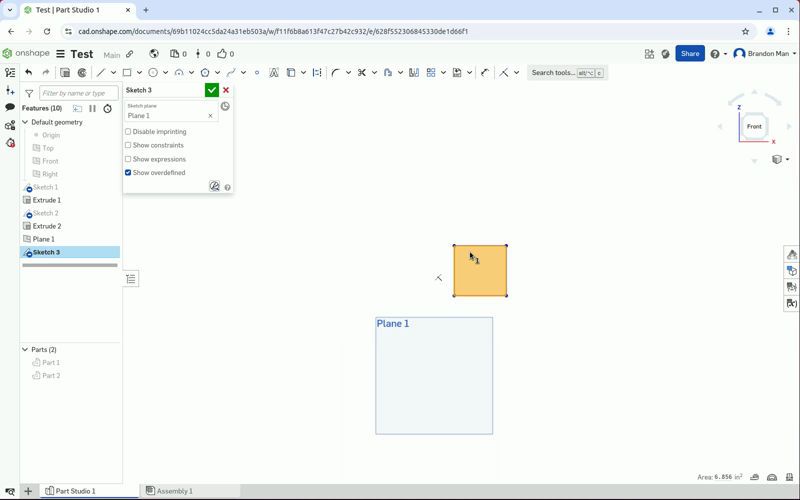
scroll(-6)
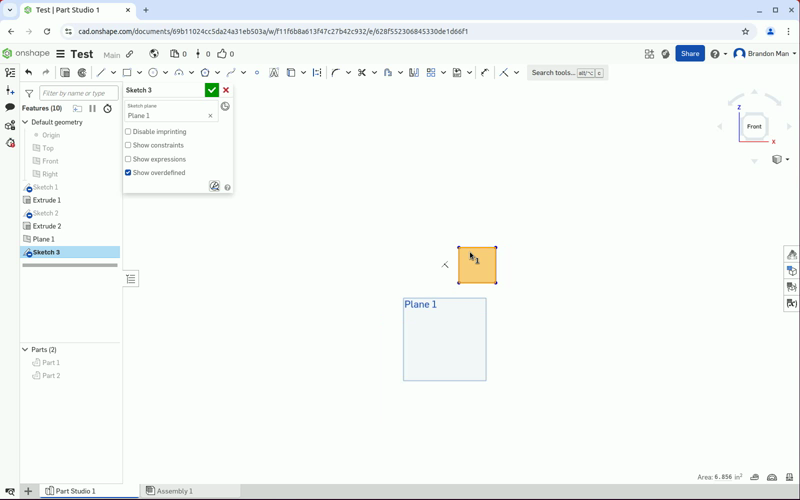
scroll(-6)
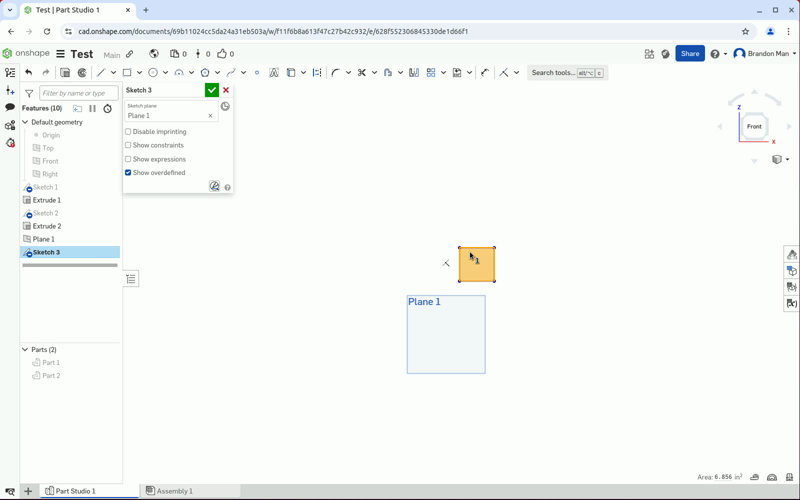
scroll(-6)
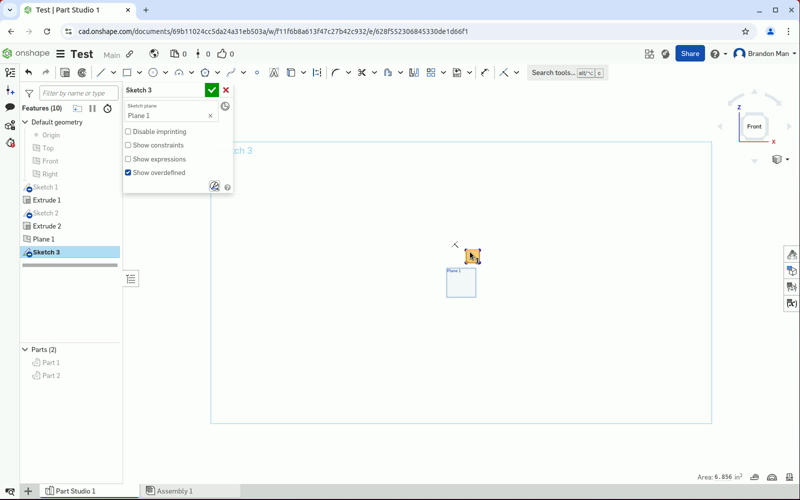
mouse_move(73, 352)
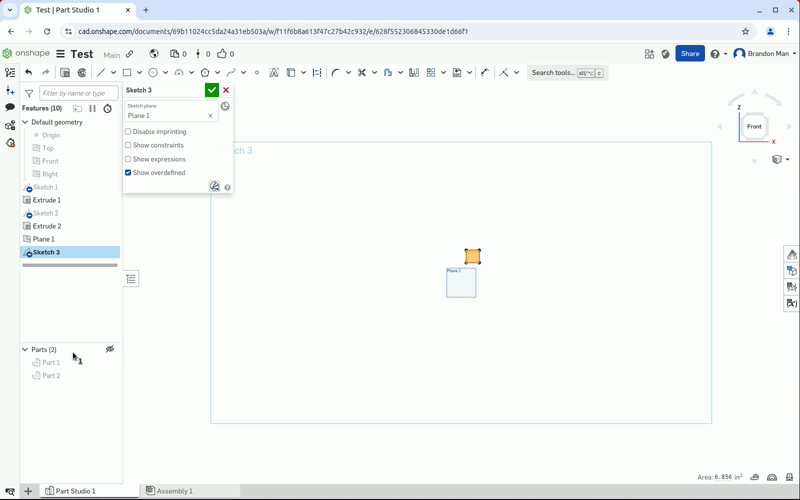
key(shift+y)
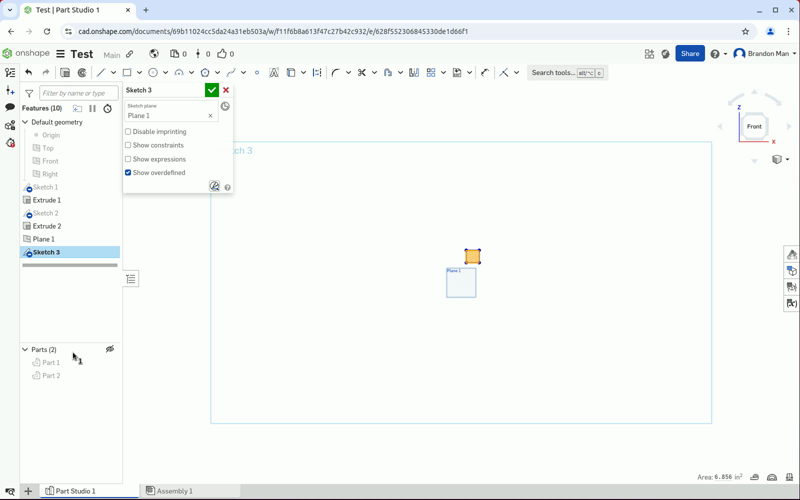
key(shift+e)
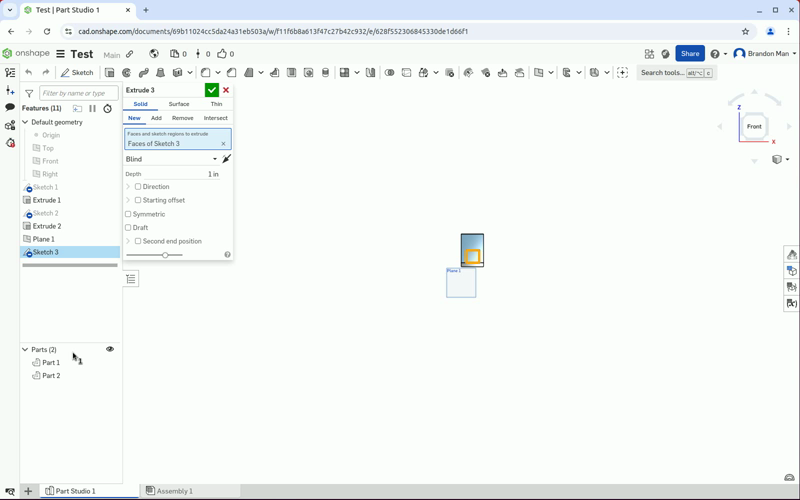
mouse_move(143, 106)
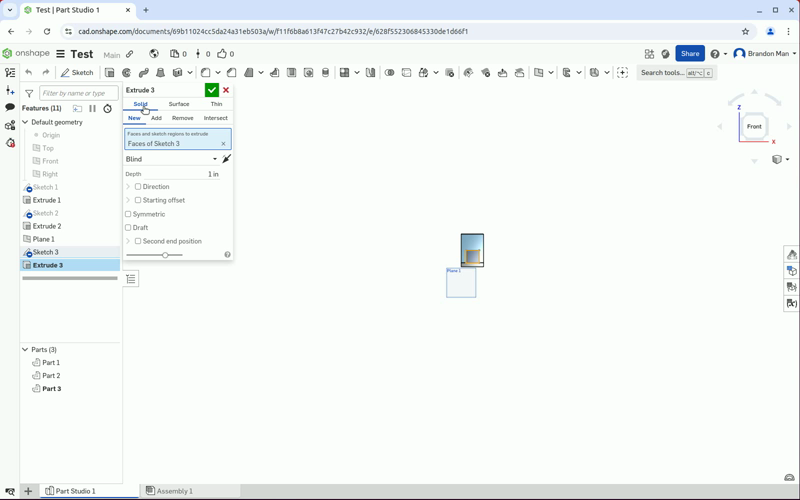
click(143, 106)
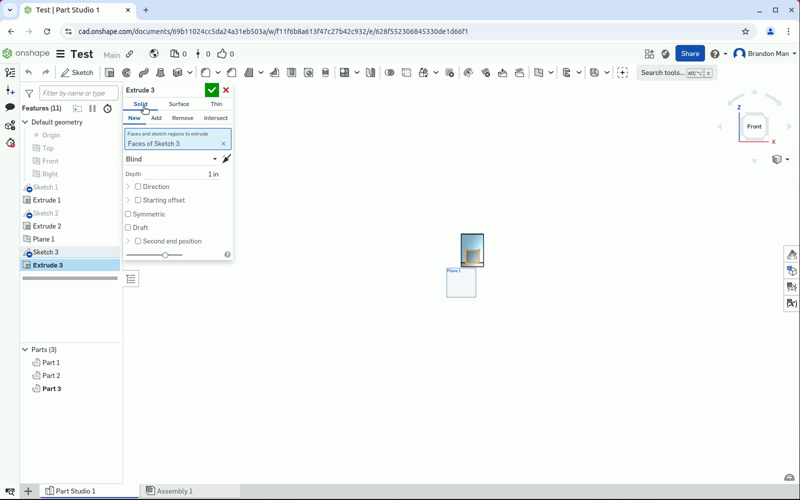
mouse_move(186, 120)
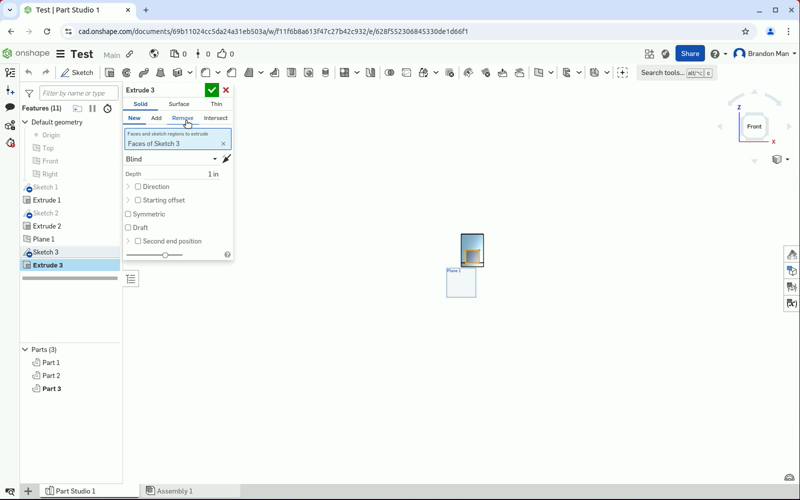
click(186, 120)
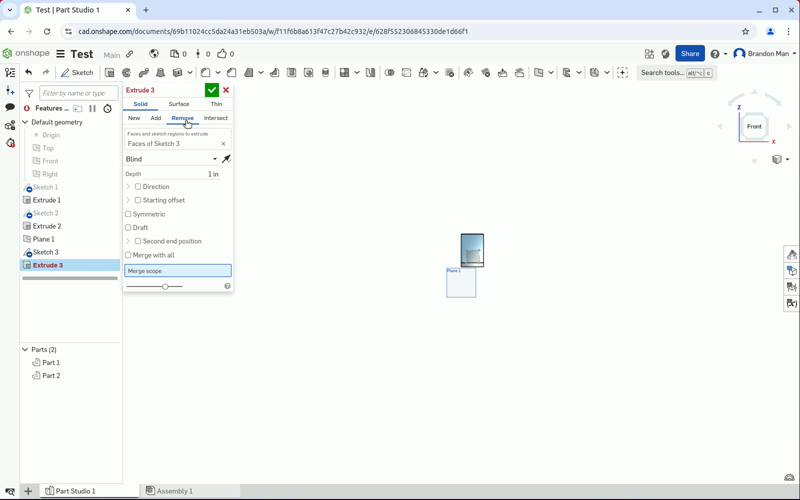
key(tab, 4)
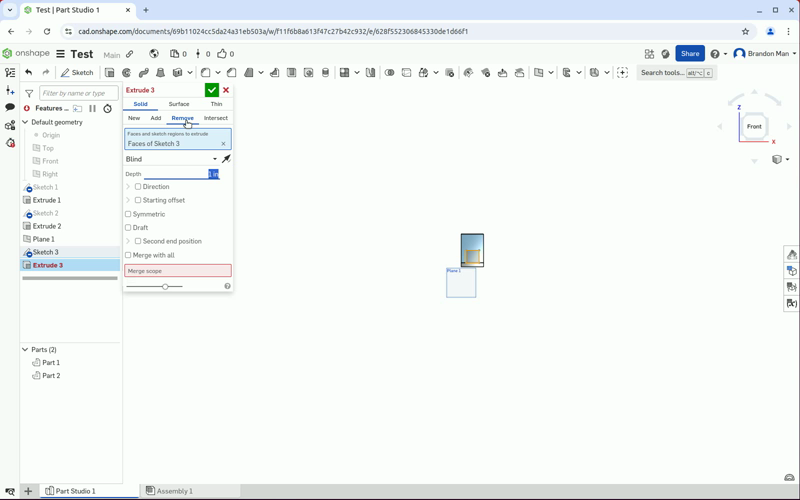
text(30.811)
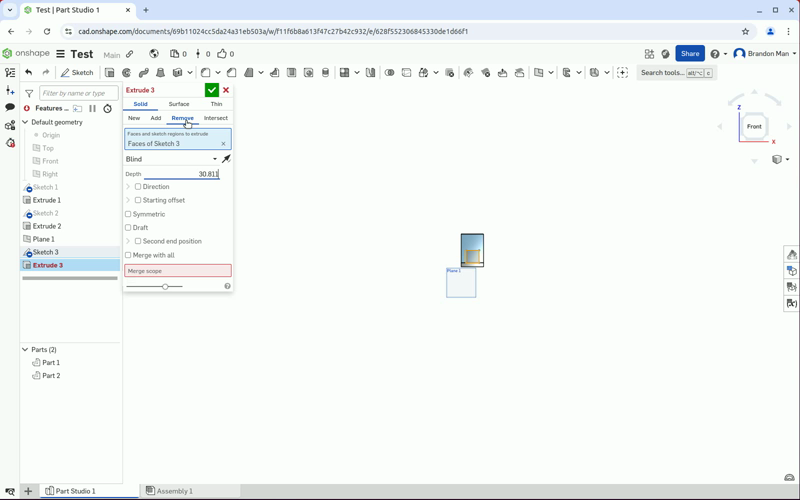
key(tab, 6)
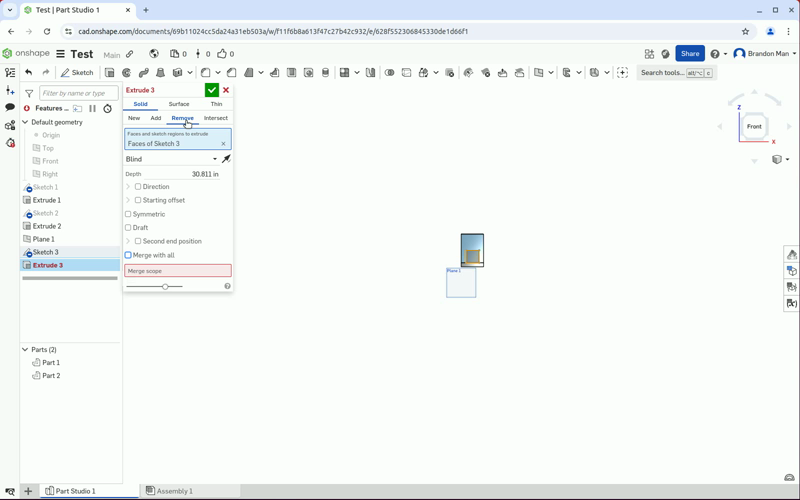
key(space)
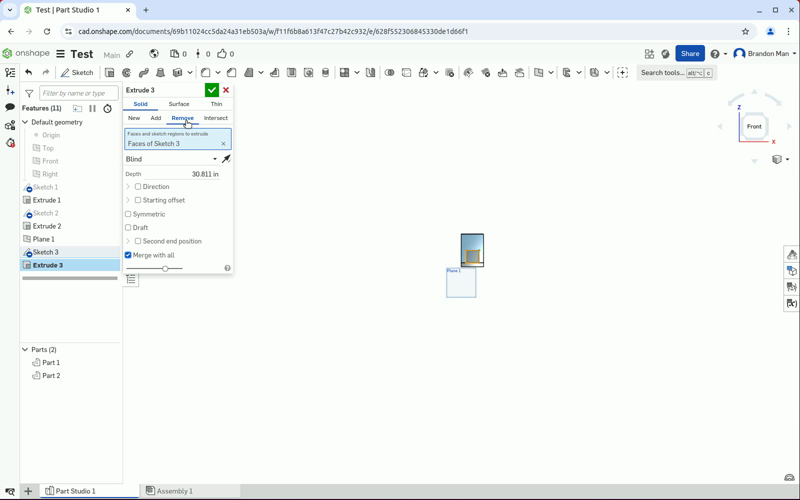
key(enter)
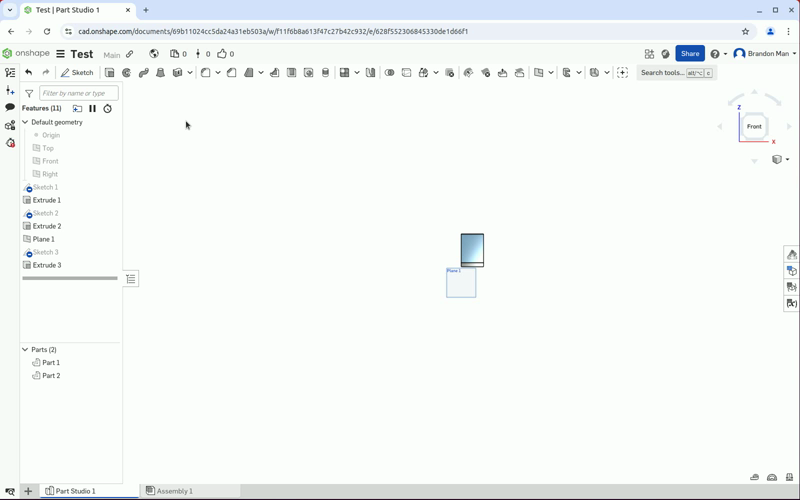
key(shift+h)
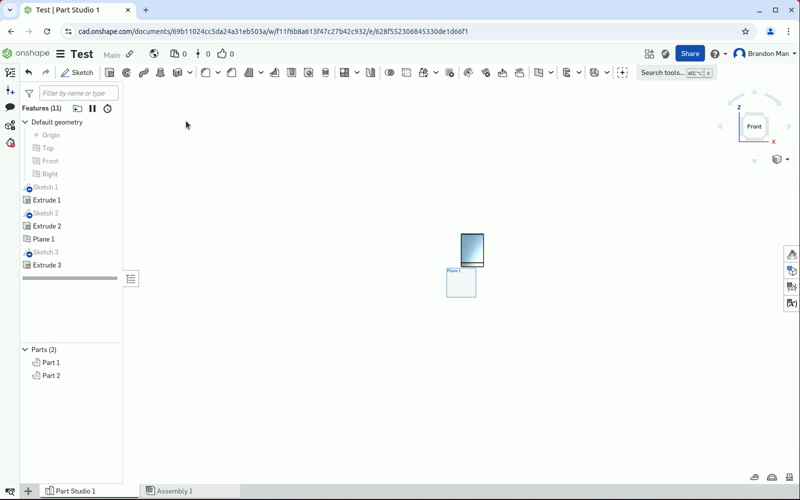
key(shift+h)
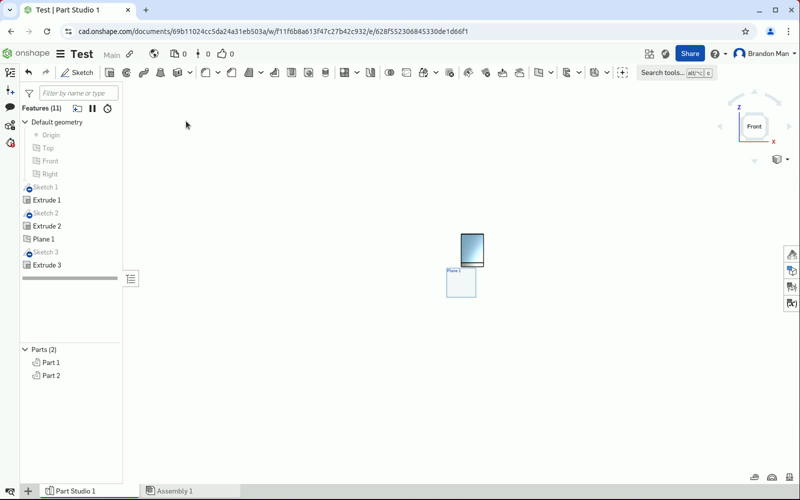
key(shift+7)
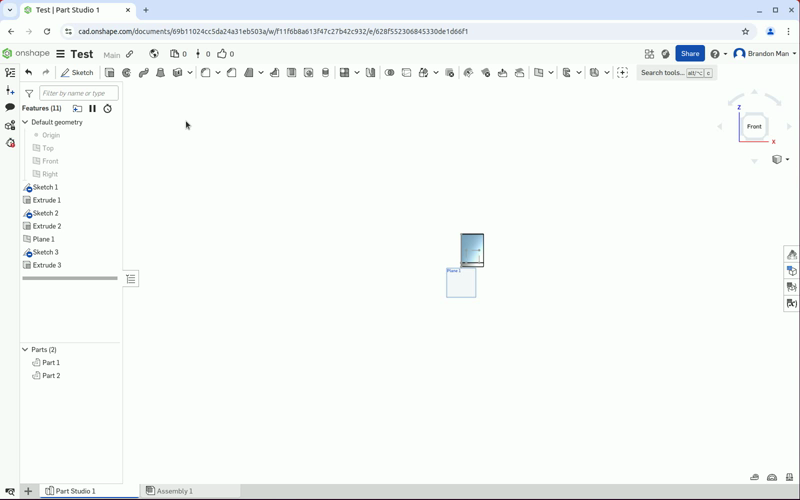
key(left, 2)
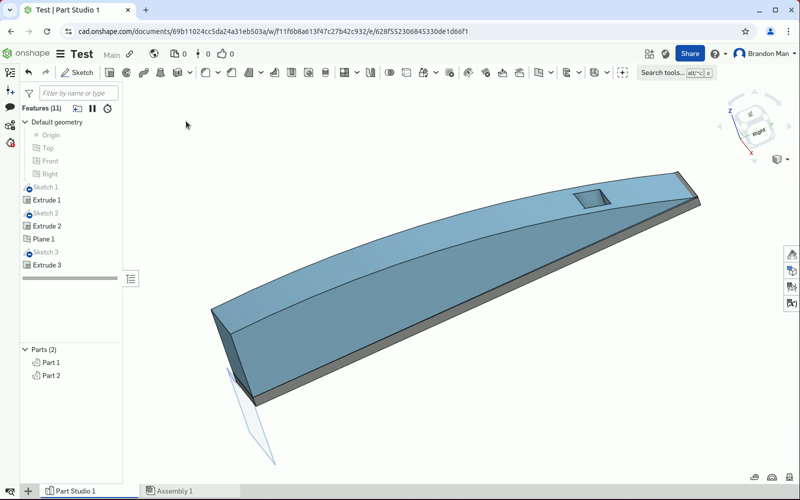
key(down, 2)
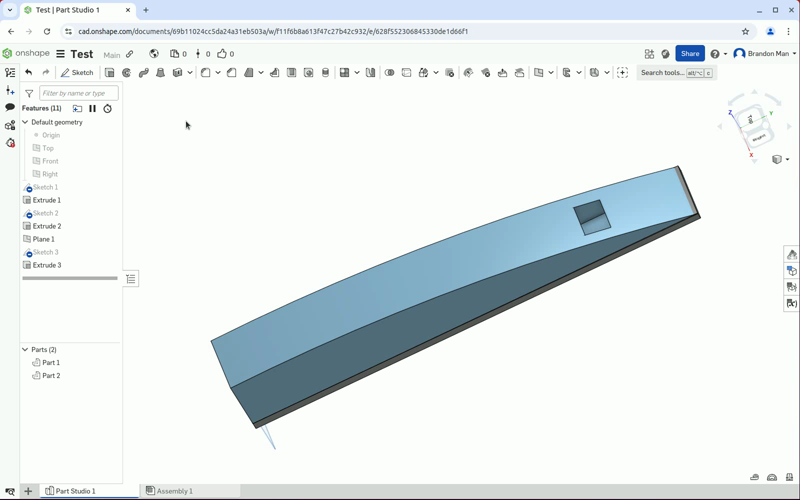
key(up, 2)
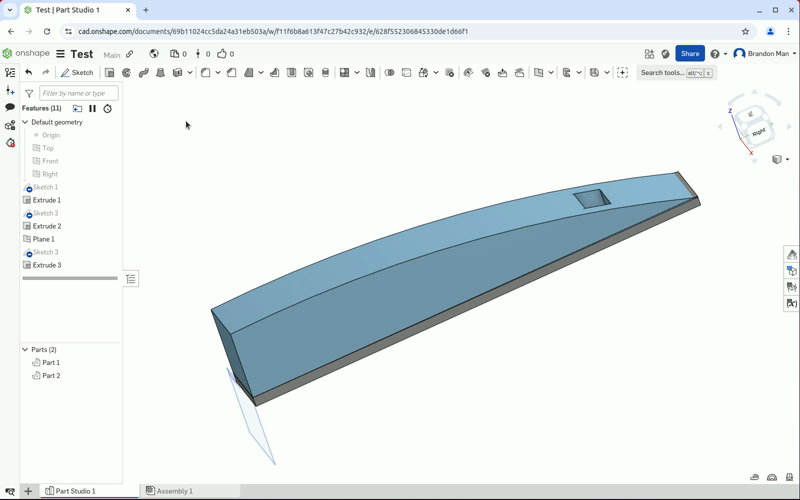
key(right, 2)
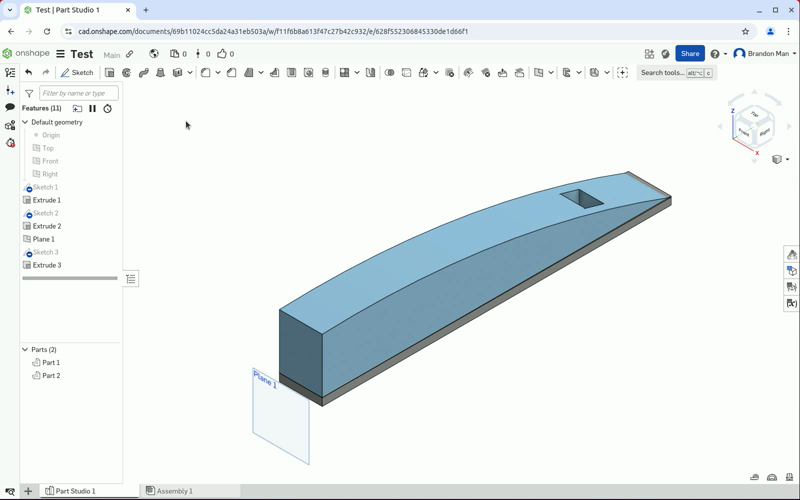
mouse_move(73, 189)
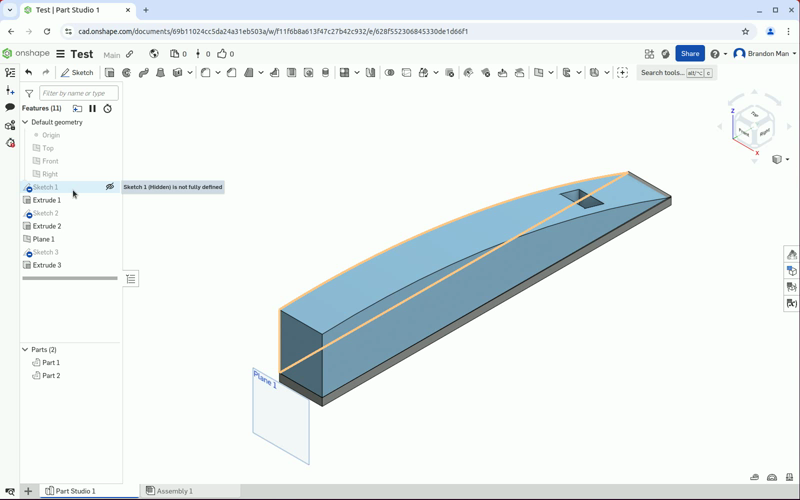
click(73, 189)